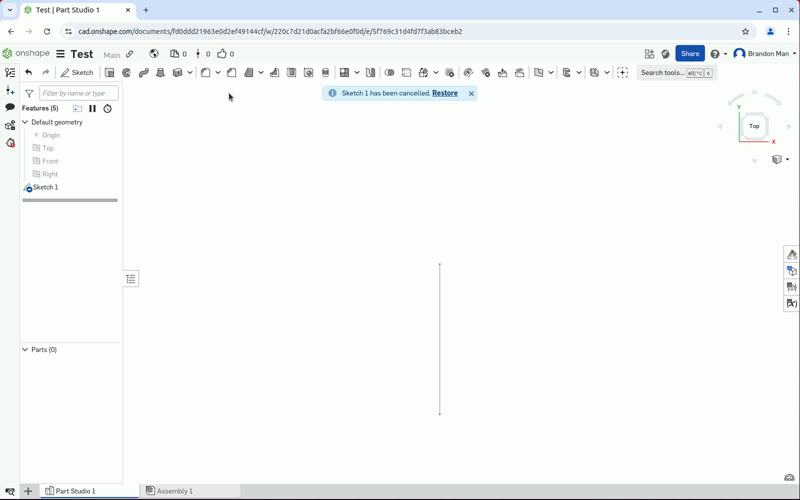
key(shift+h)
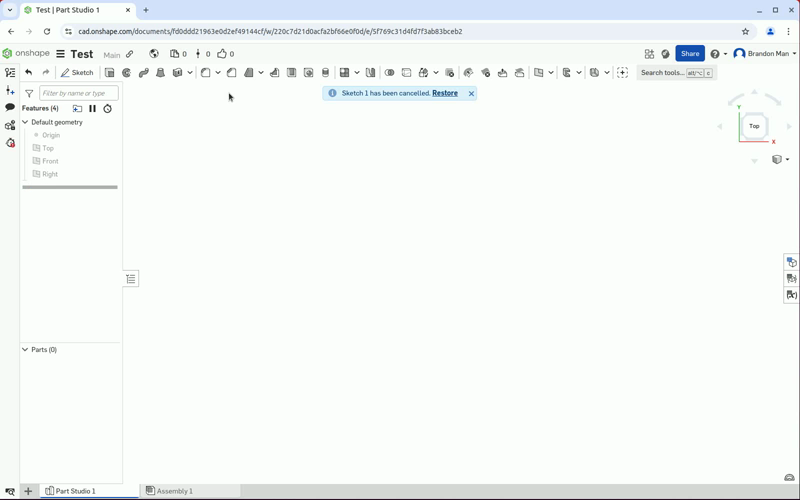
mouse_move(73, 352)
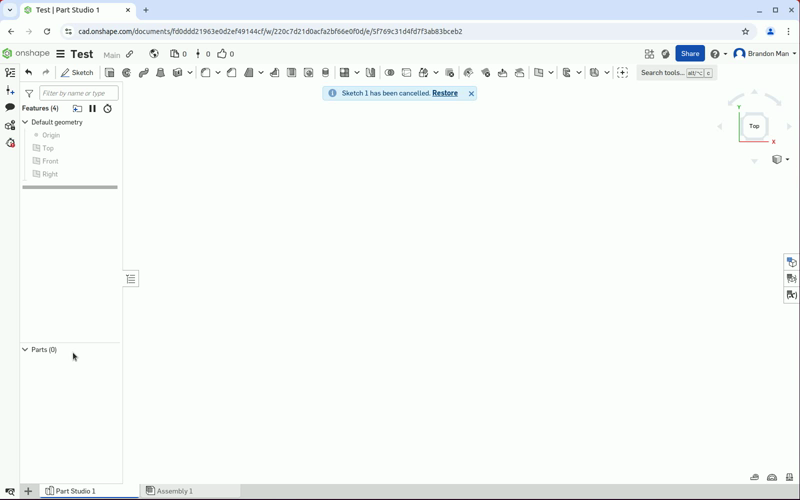
key(y)
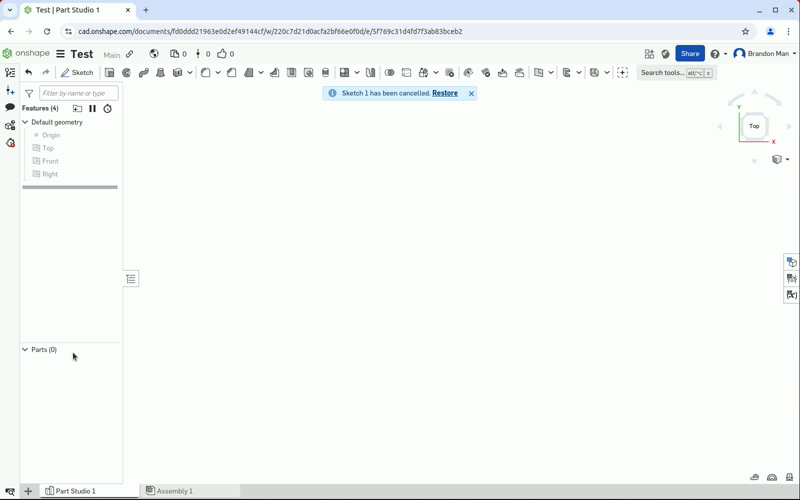
key(shift+p)
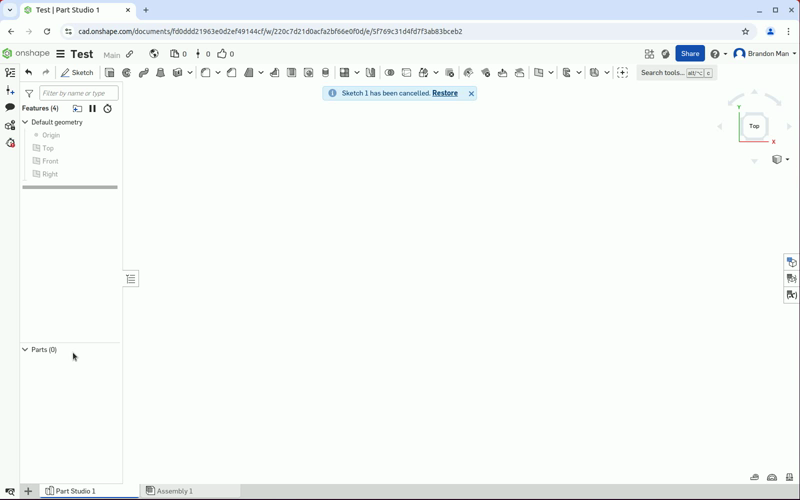
key(space)
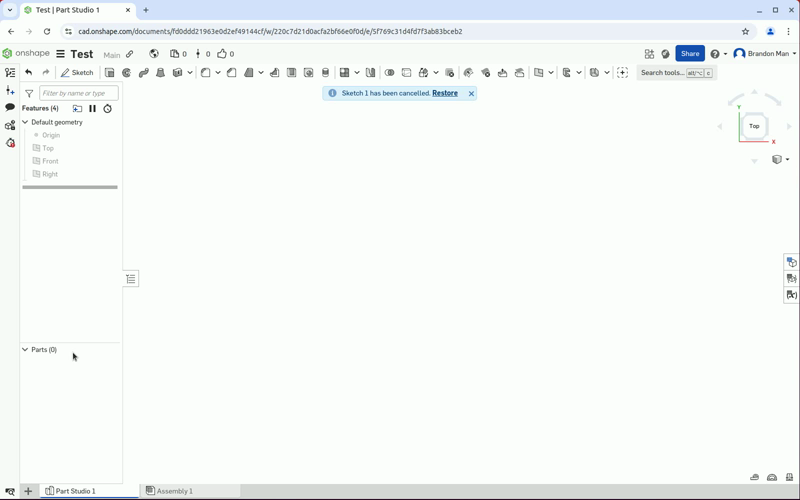
key_down(shift)
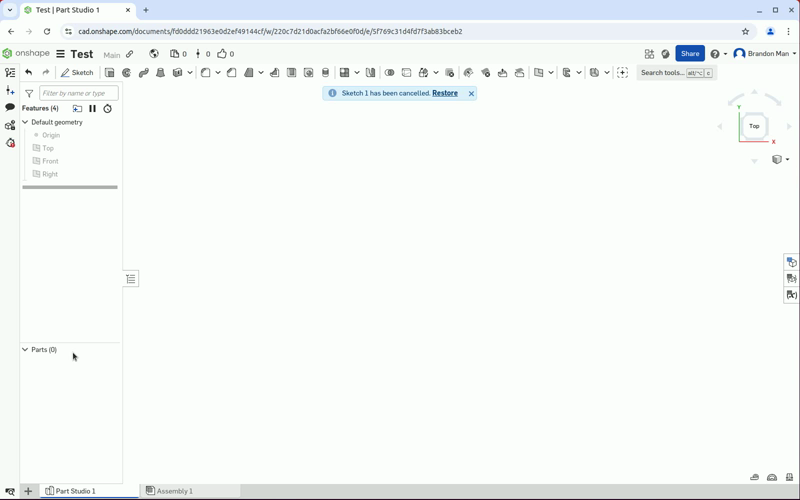
key(up)
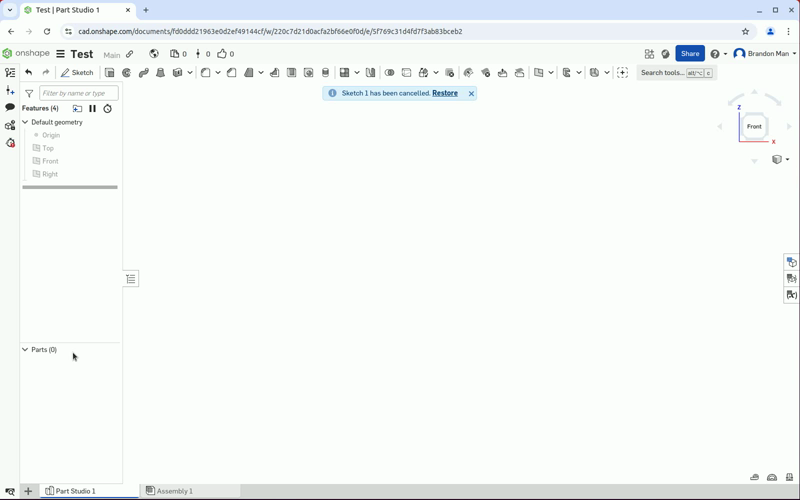
key_up(shift)
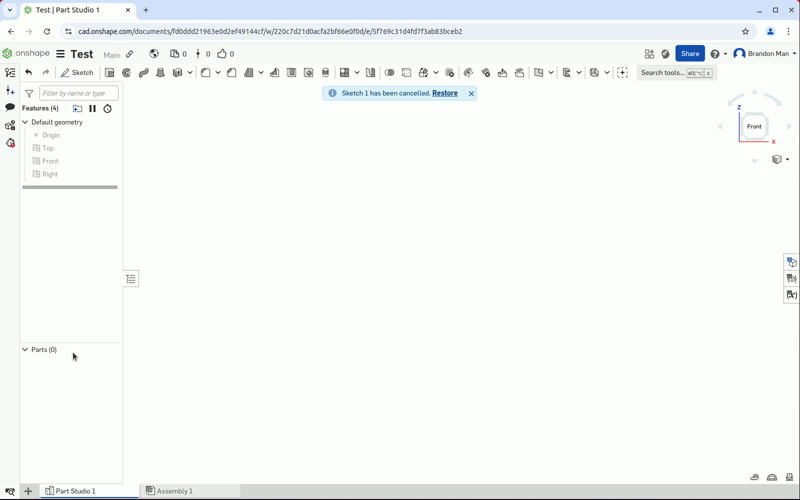
mouse_move(73, 352)
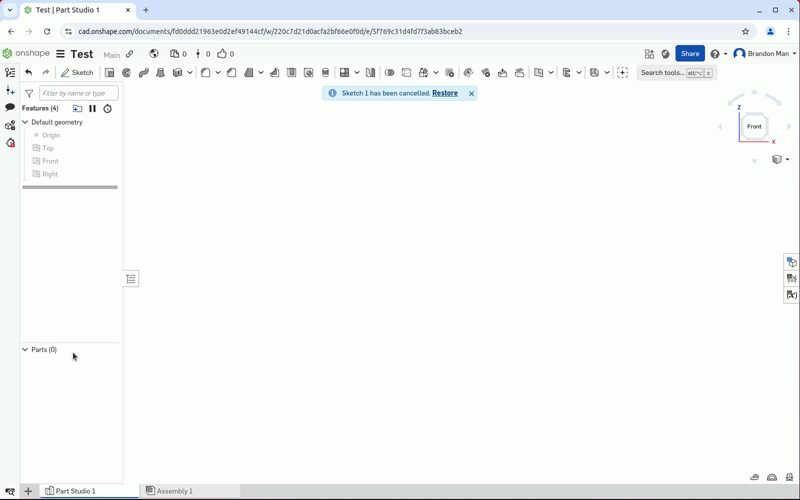
key(shift+y)
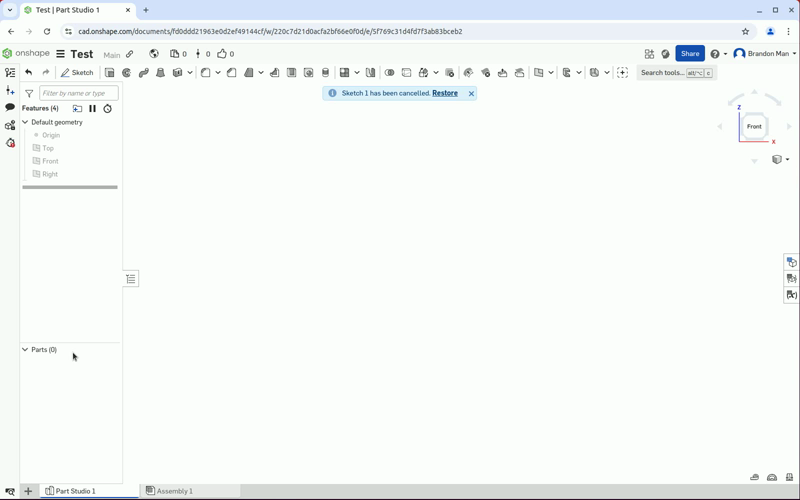
key(shift+s)
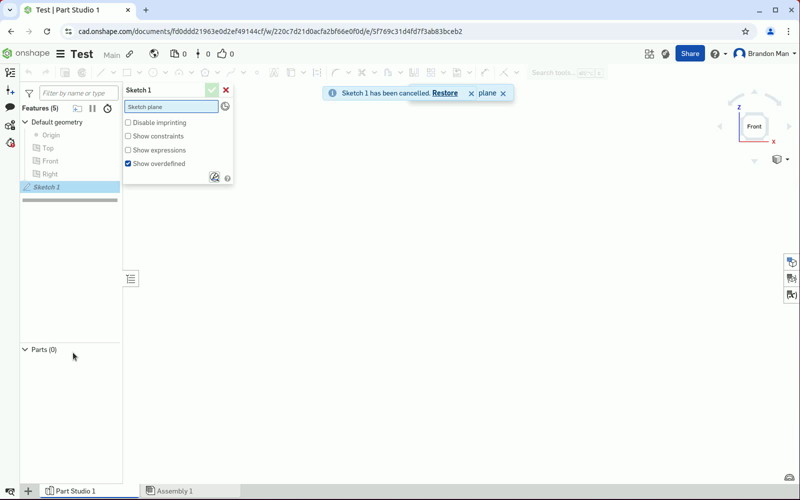
mouse_move(73, 163)
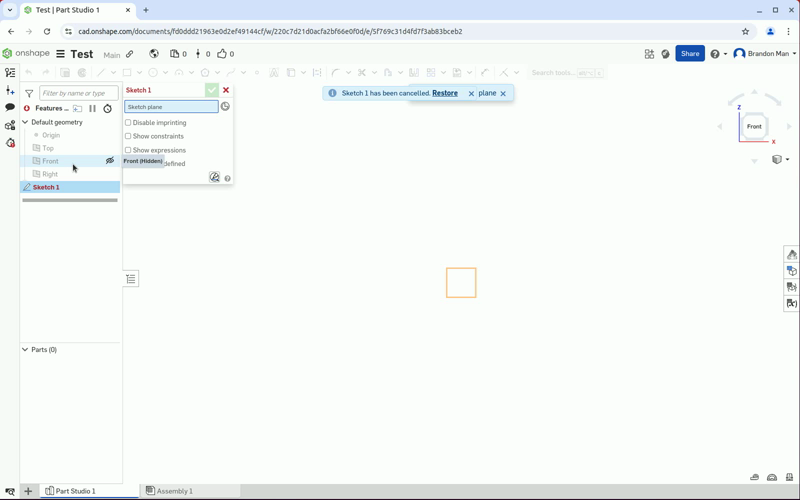
click(73, 163)
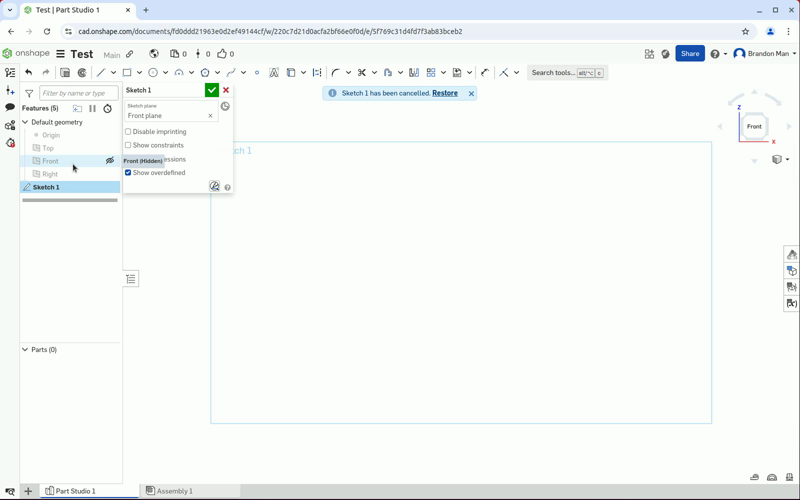
mouse_move(73, 352)
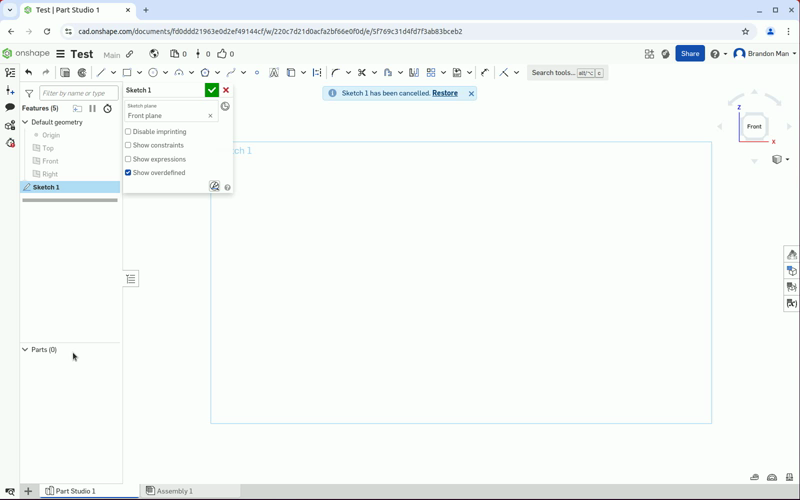
key(y)
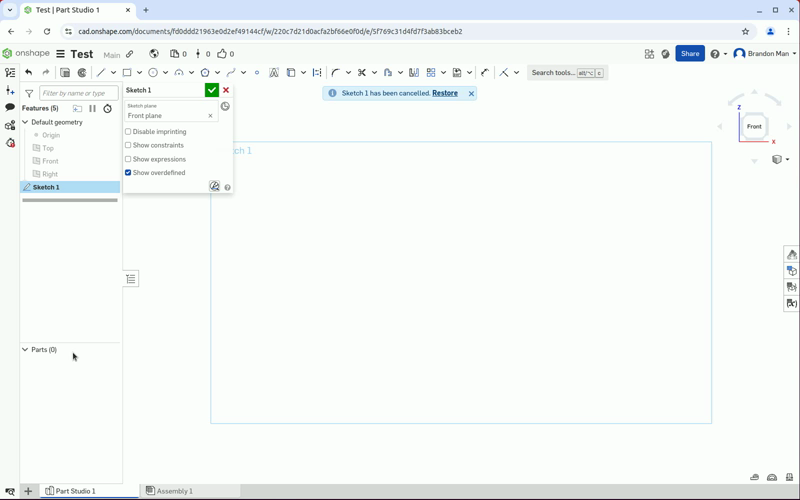
key(l)
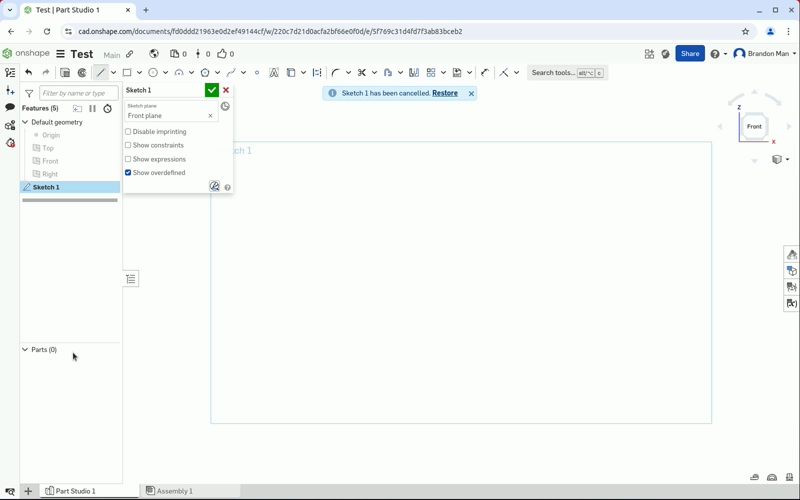
key_down(shift)
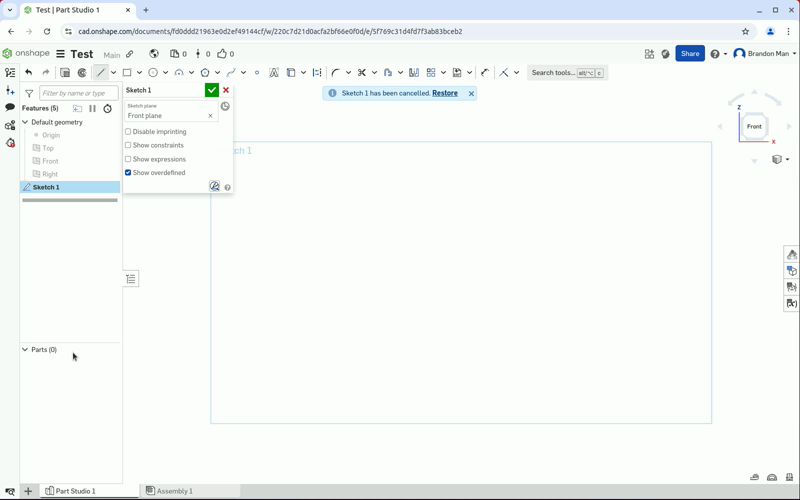
mouse_move(356, 363)
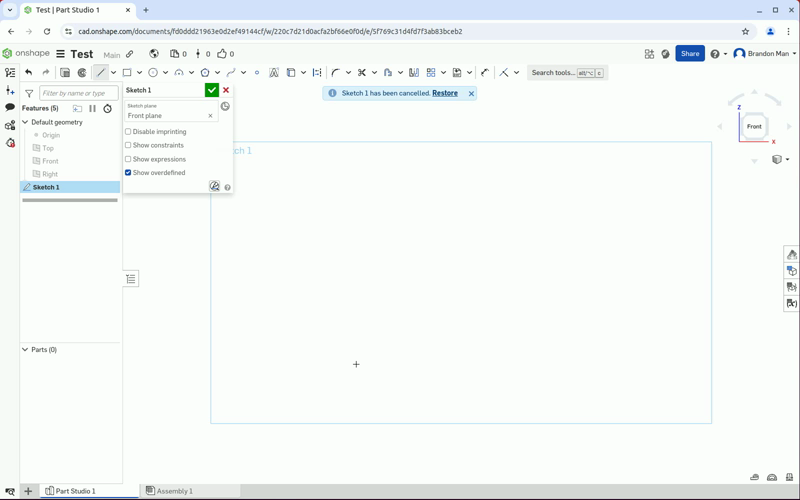
click(356, 363)
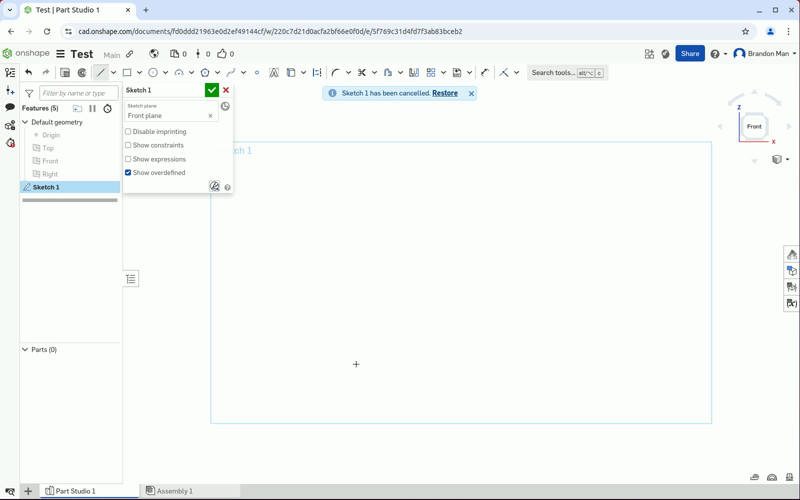
key_up(shift)
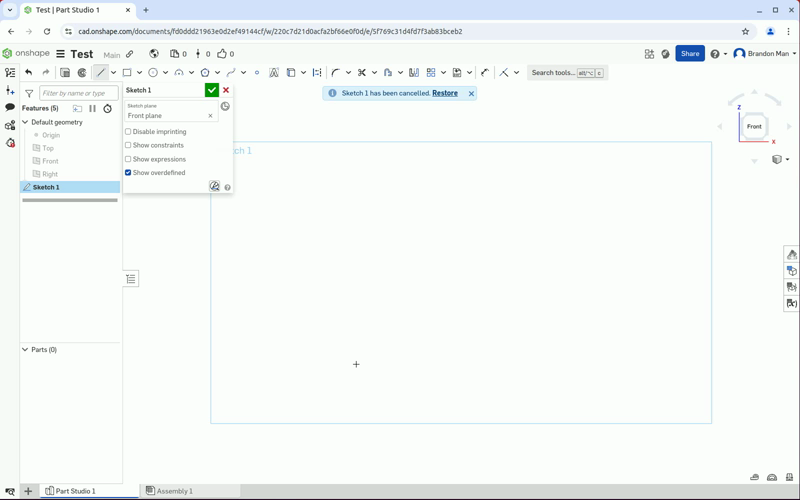
key_down(shift)
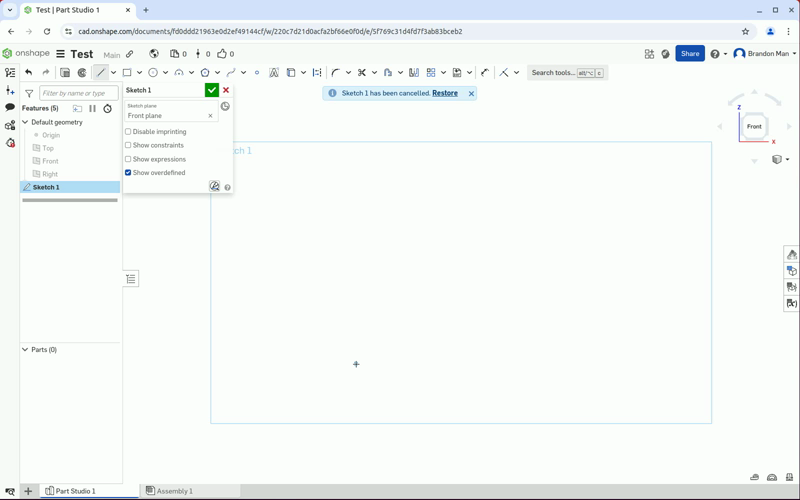
mouse_move(563, 363)
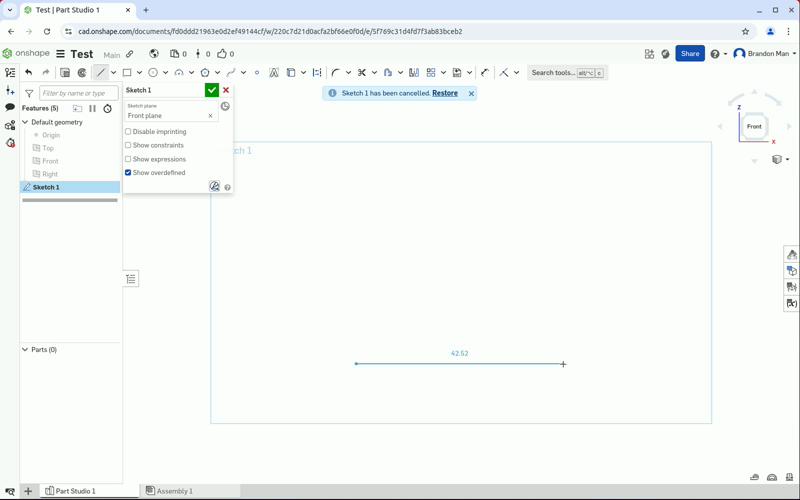
click(563, 363)
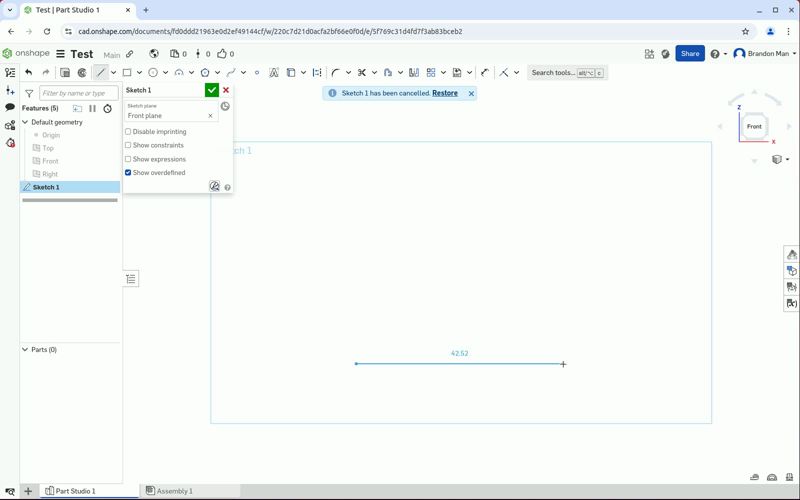
key_up(shift)
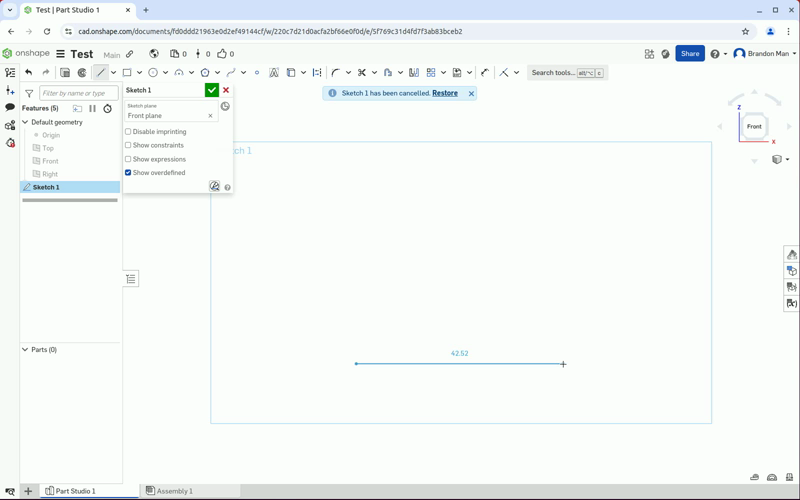
key_down(shift)
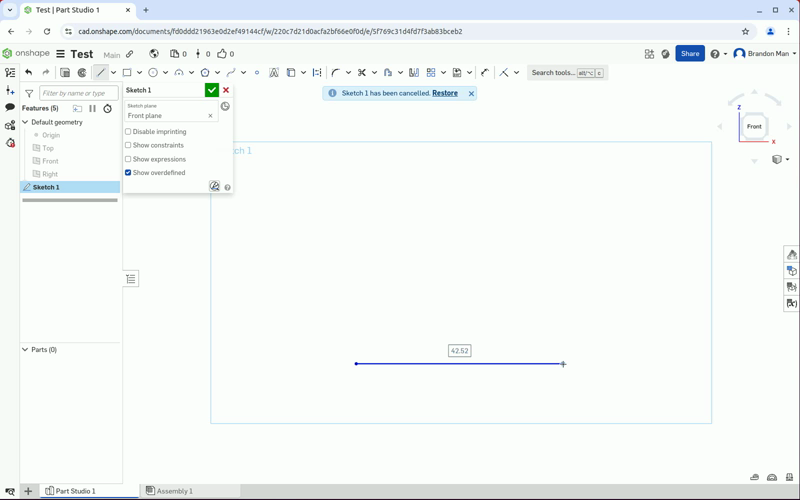
mouse_move(589, 363)
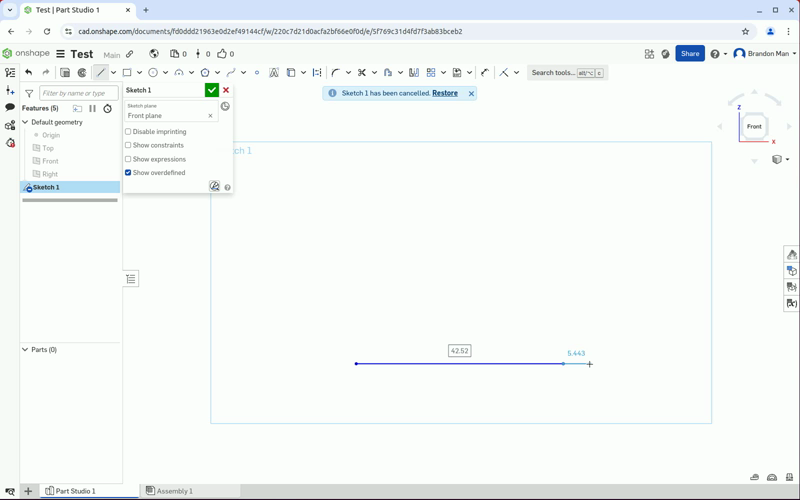
mouse_move(563, 324)
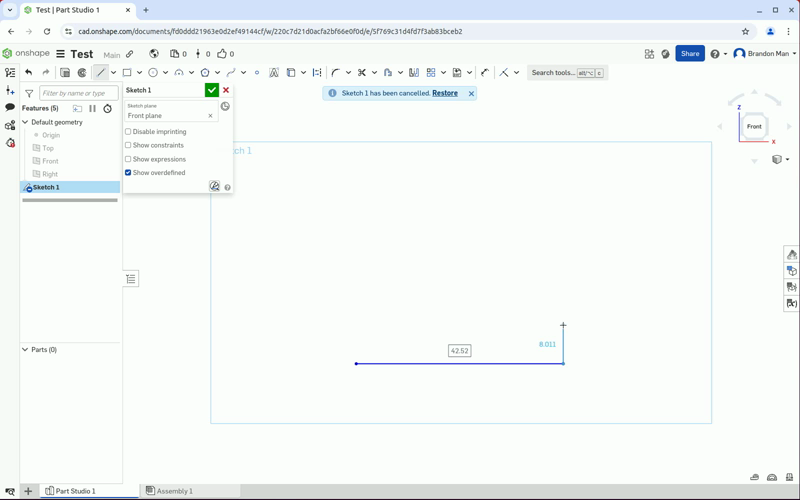
click(563, 324)
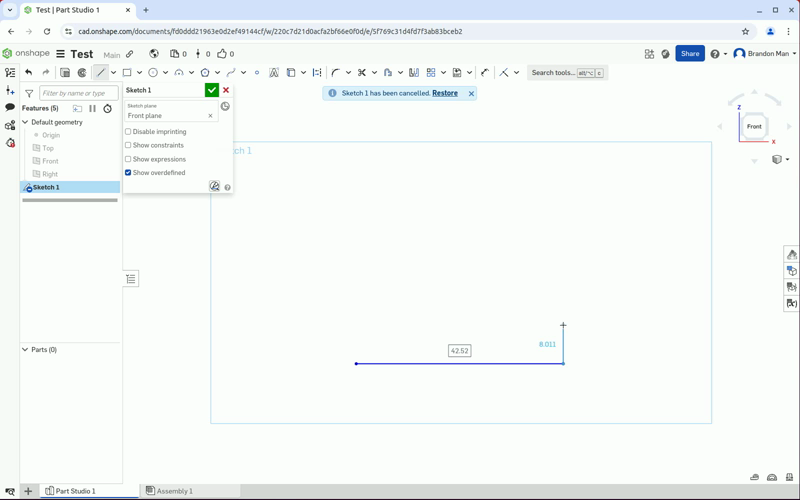
key_up(shift)
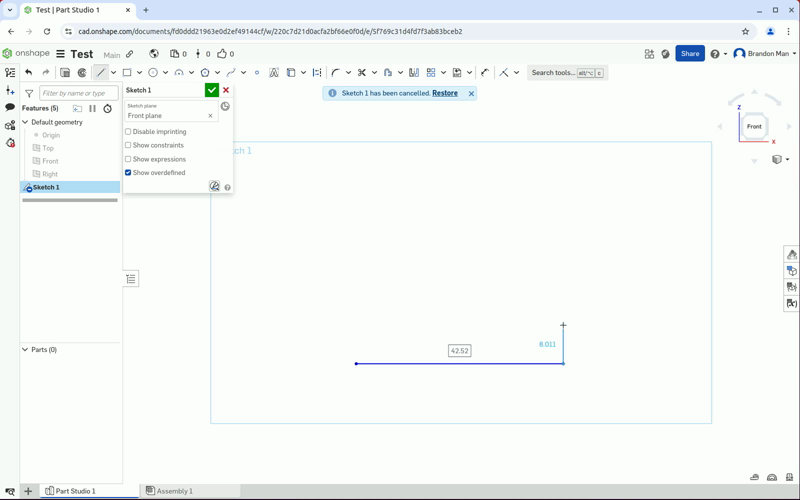
key_down(shift)
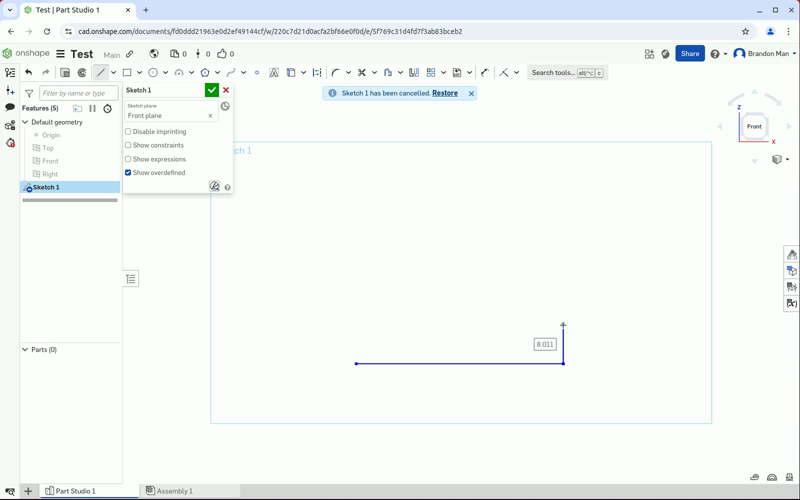
mouse_move(356, 324)
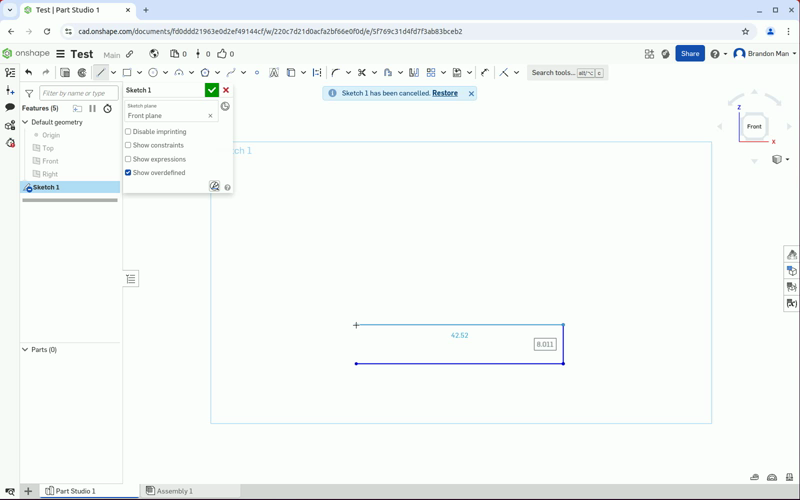
click(356, 324)
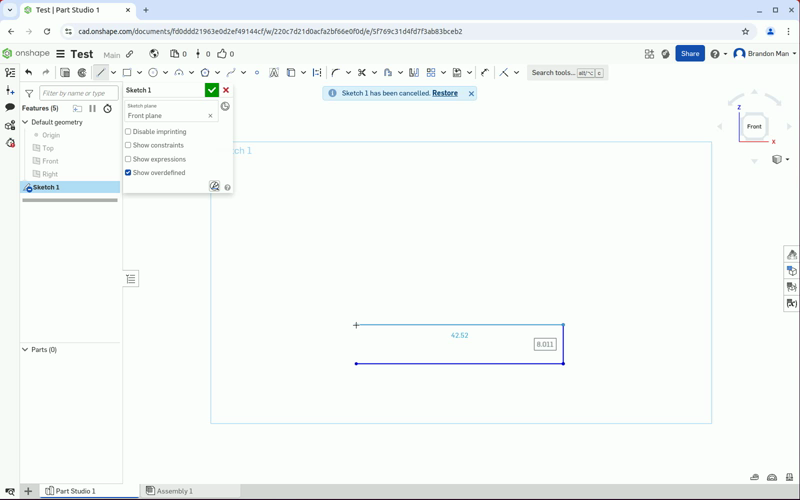
key_up(shift)
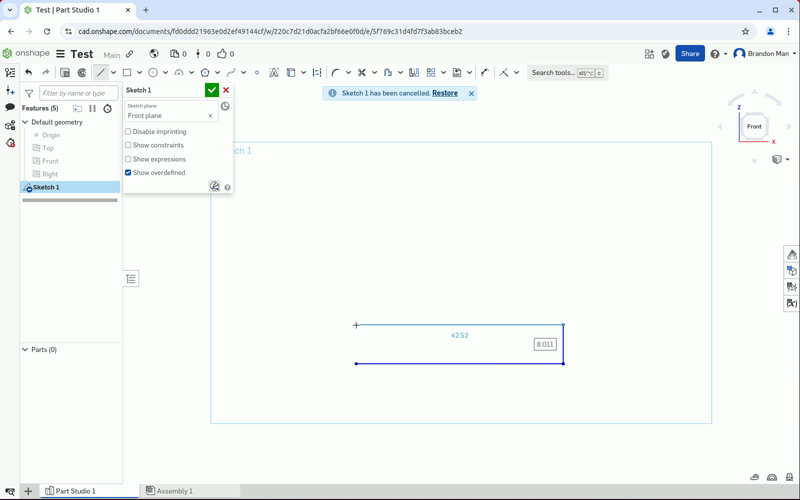
mouse_move(386, 324)
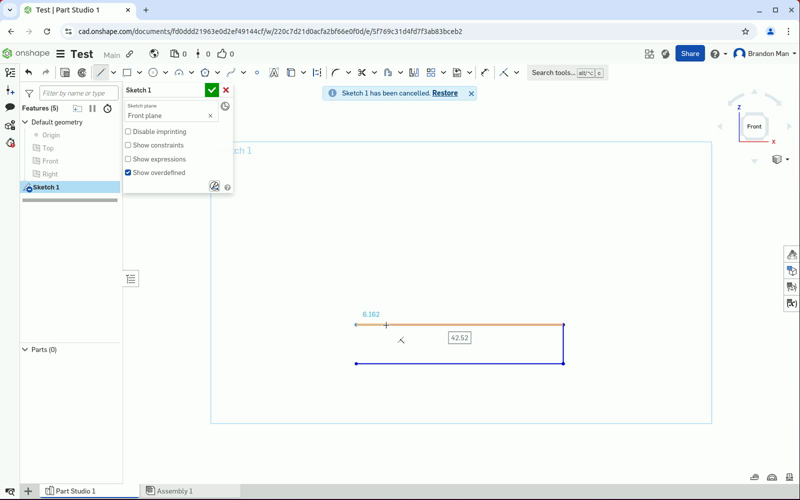
key_down(shift)
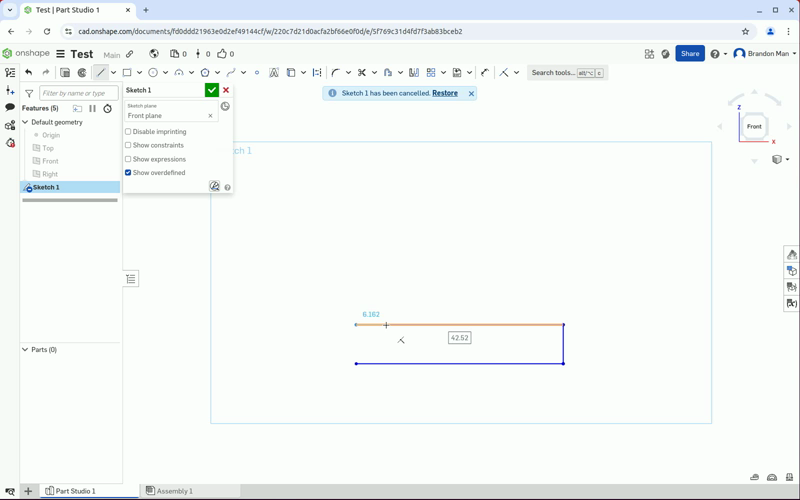
mouse_move(356, 363)
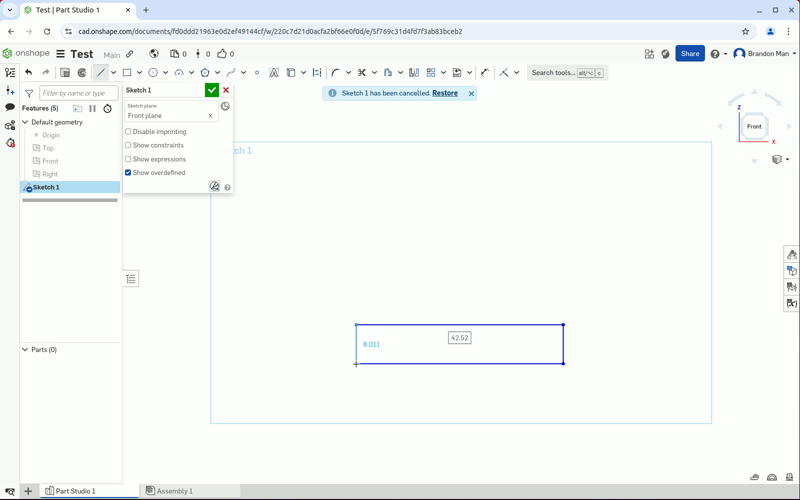
key_up(shift)
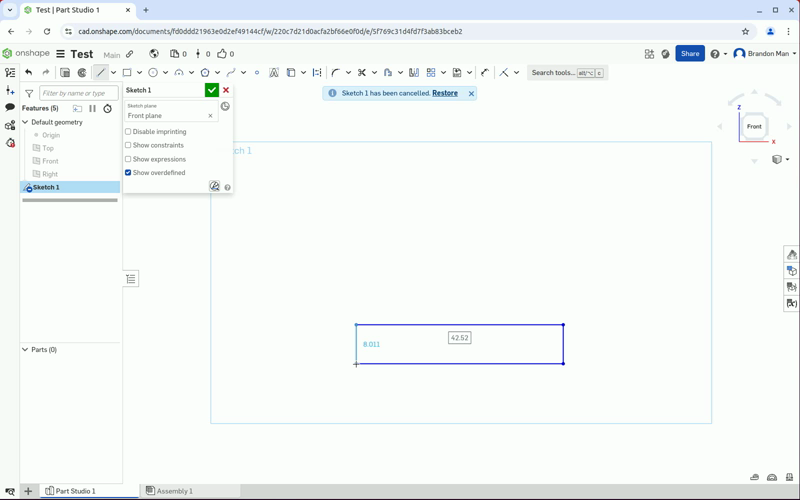
click(356, 363)
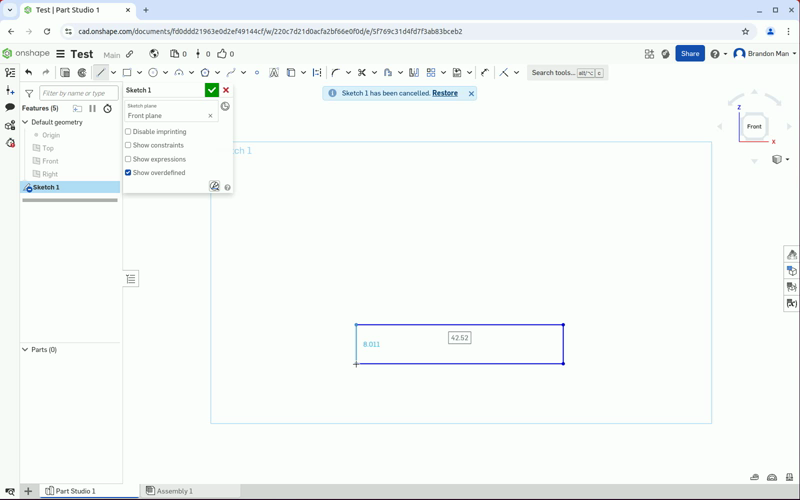
key(esc)
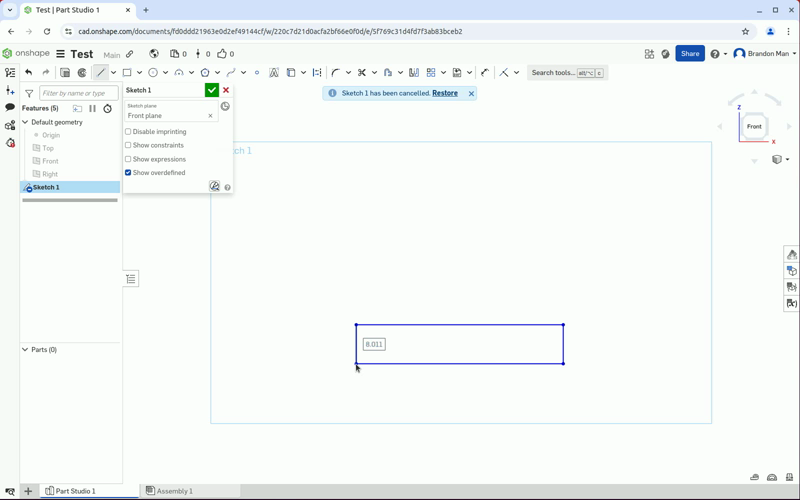
mouse_move(395, 355)
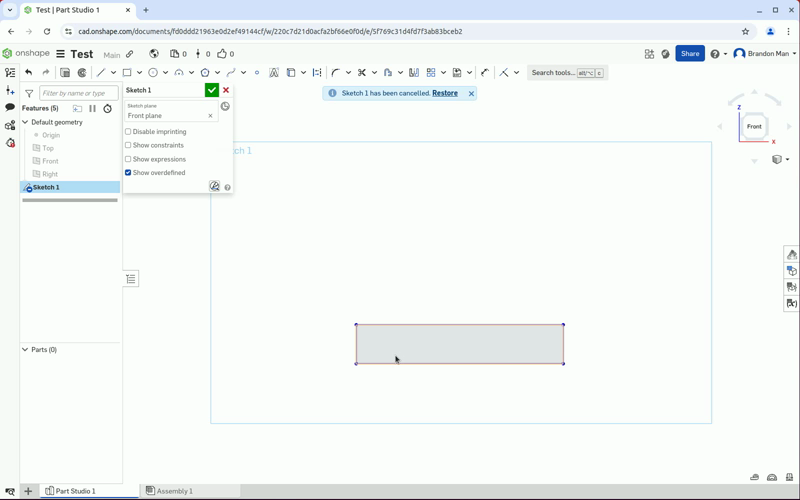
click(395, 355)
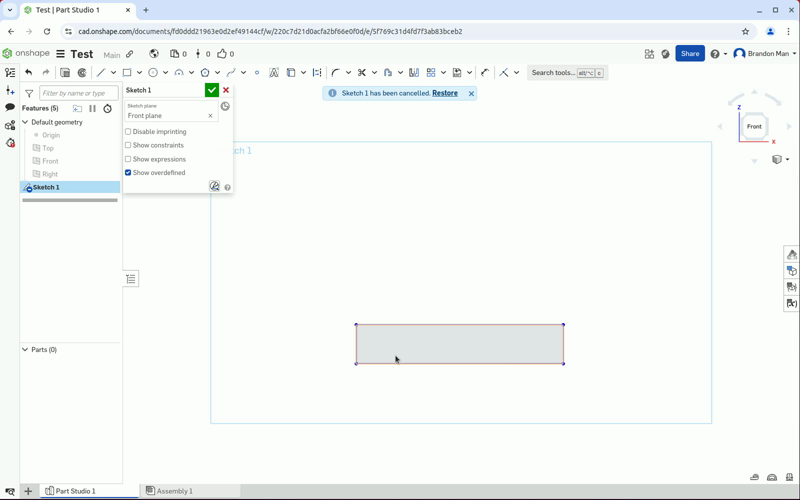
mouse_move(73, 352)
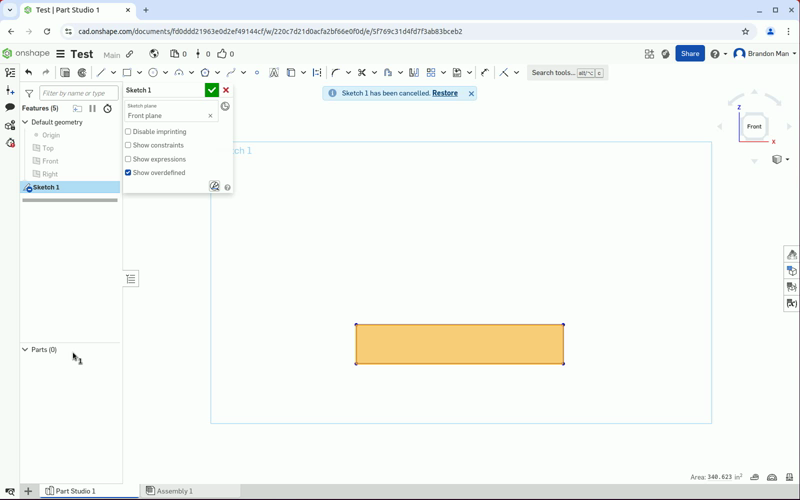
key(shift+y)
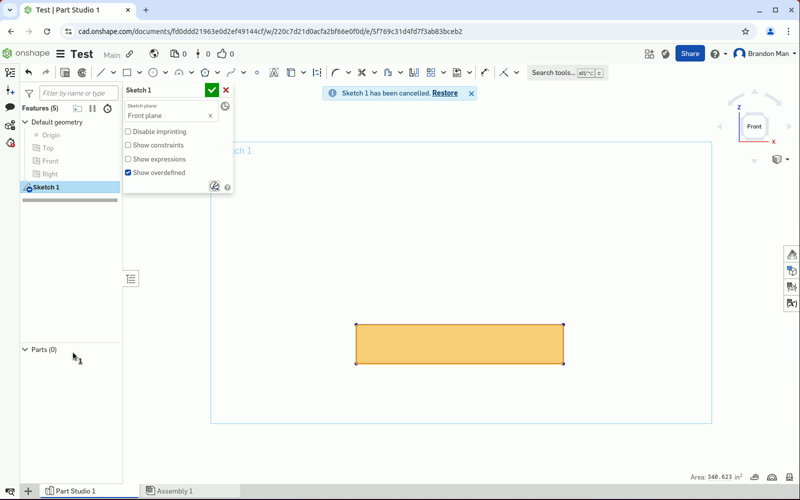
key(shift+e)
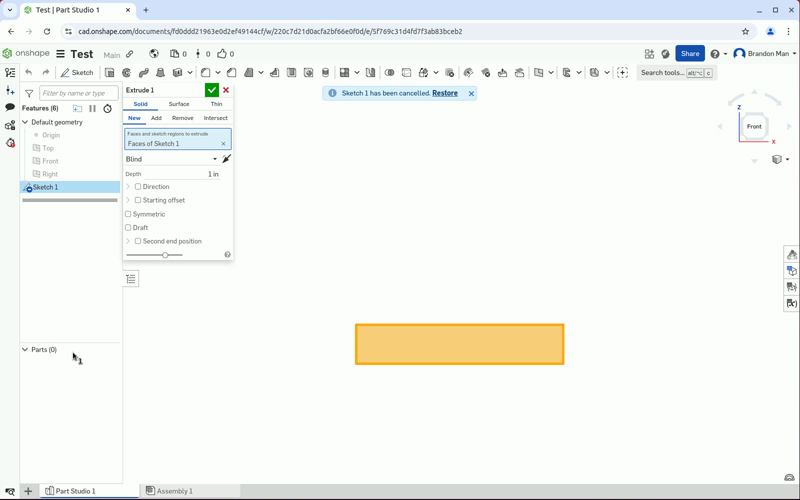
mouse_move(143, 106)
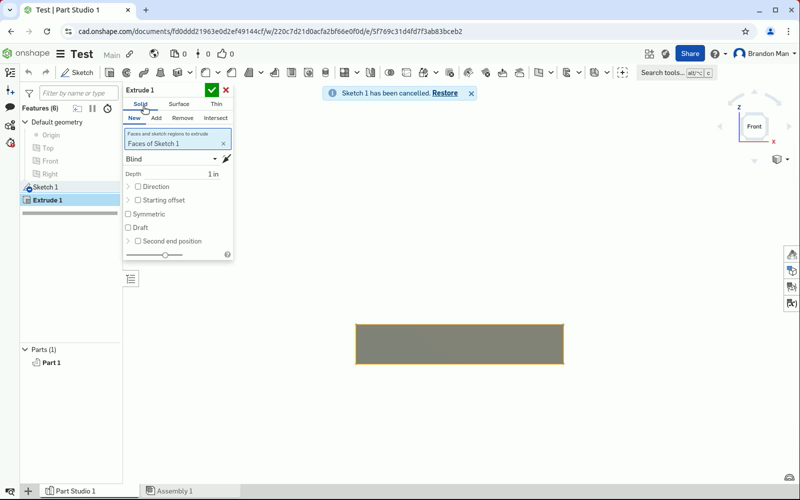
click(143, 106)
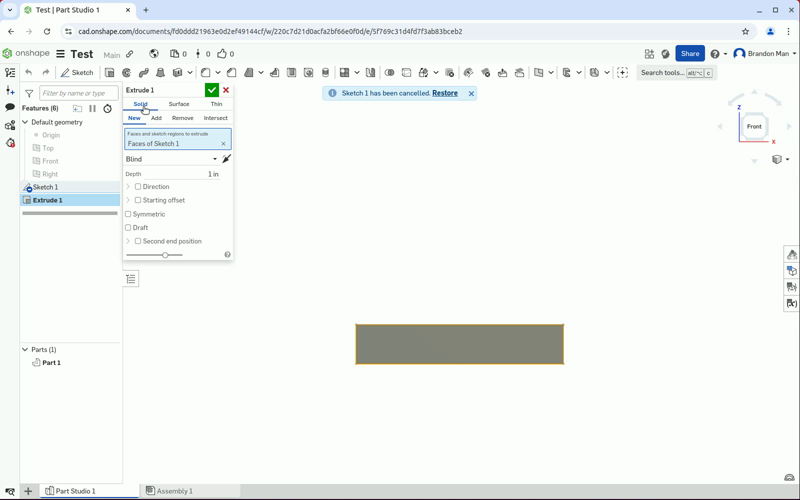
mouse_move(137, 120)
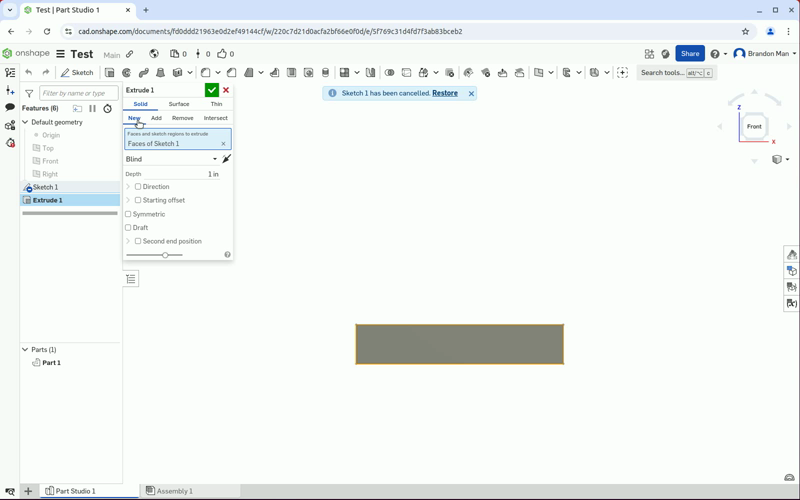
click(137, 120)
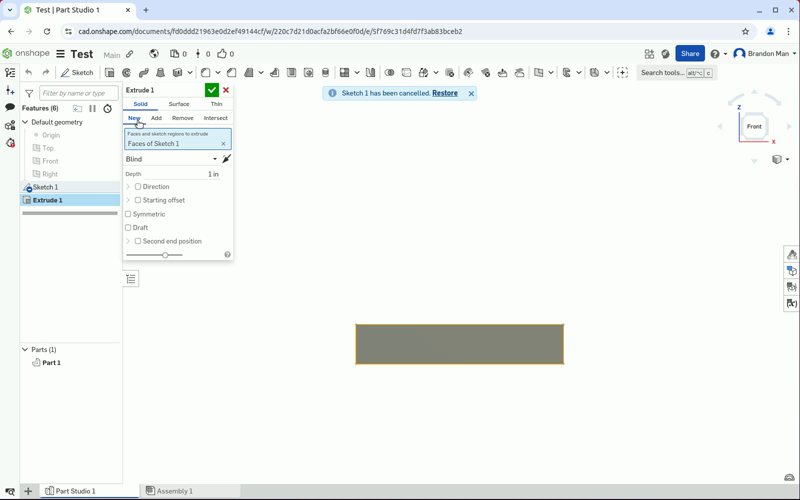
key(tab, 4)
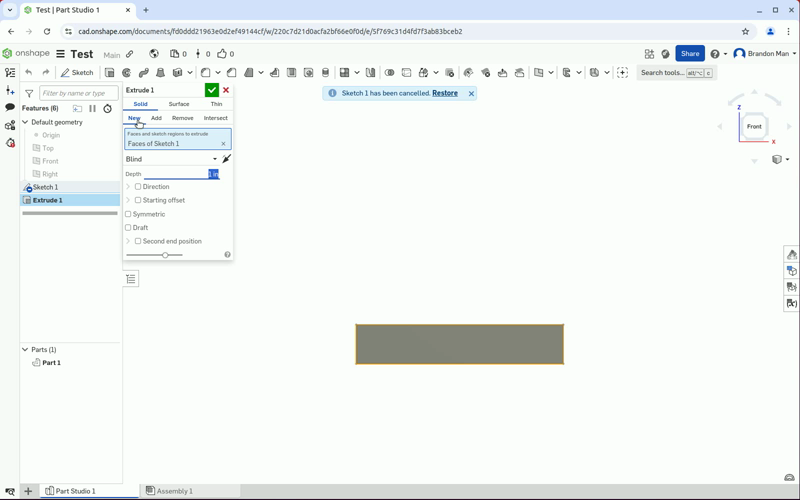
text(7.943)
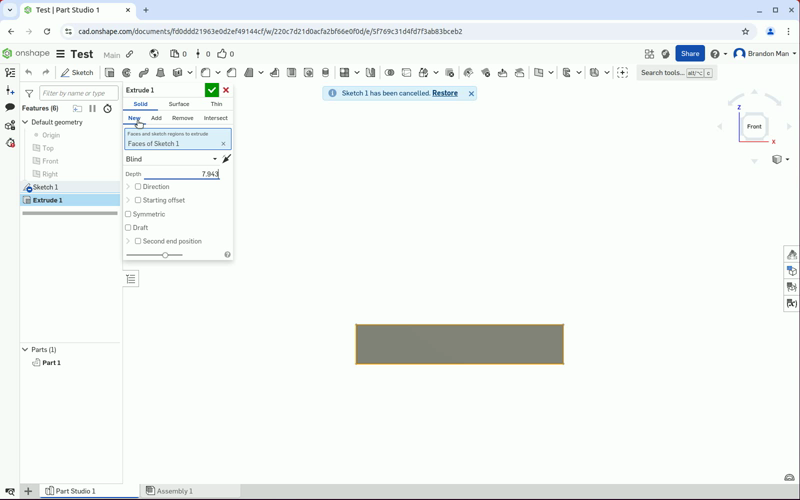
key(enter)
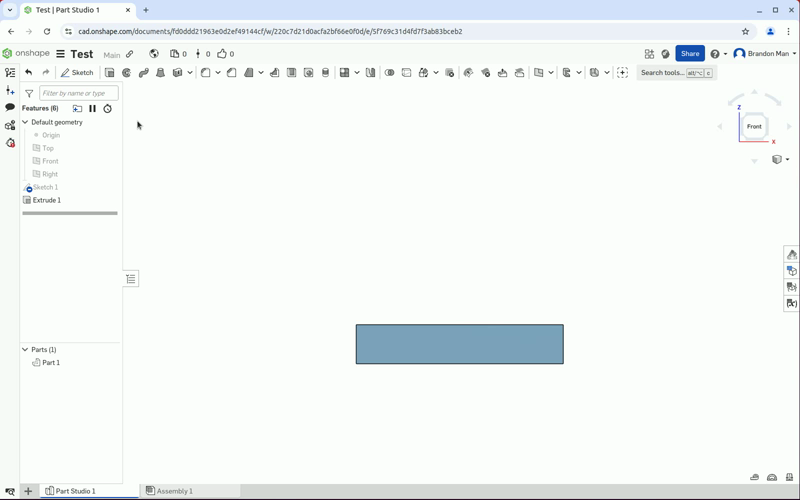
key(shift+h)
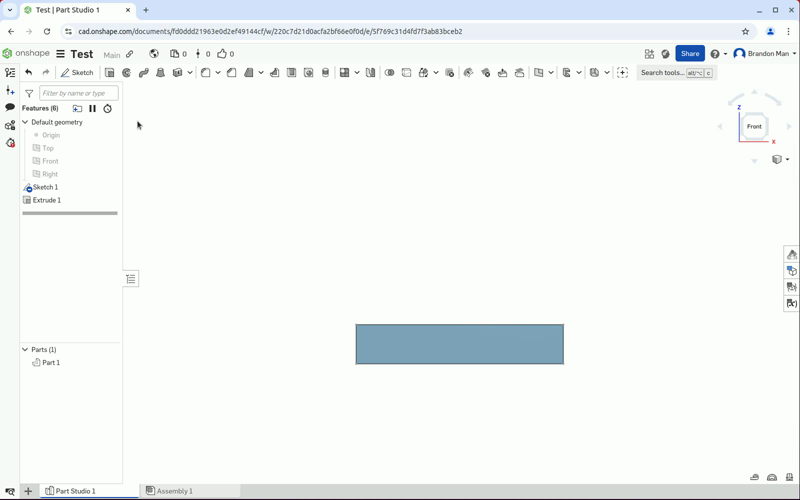
key(shift+h)
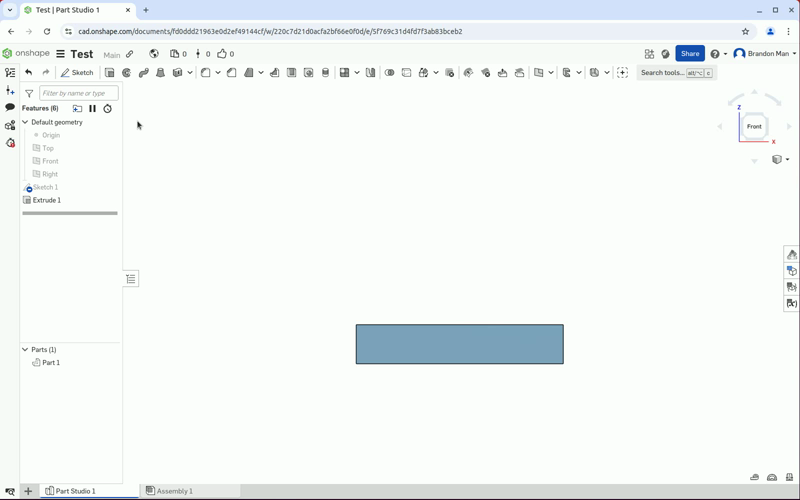
mouse_move(73, 189)
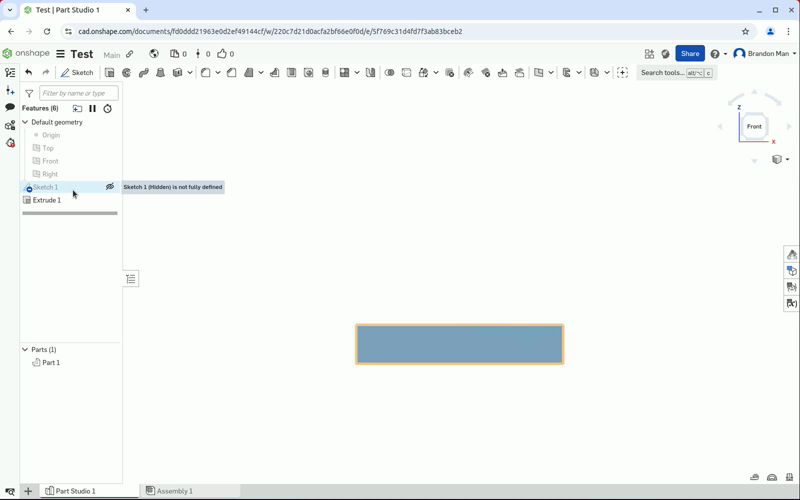
click(73, 189)
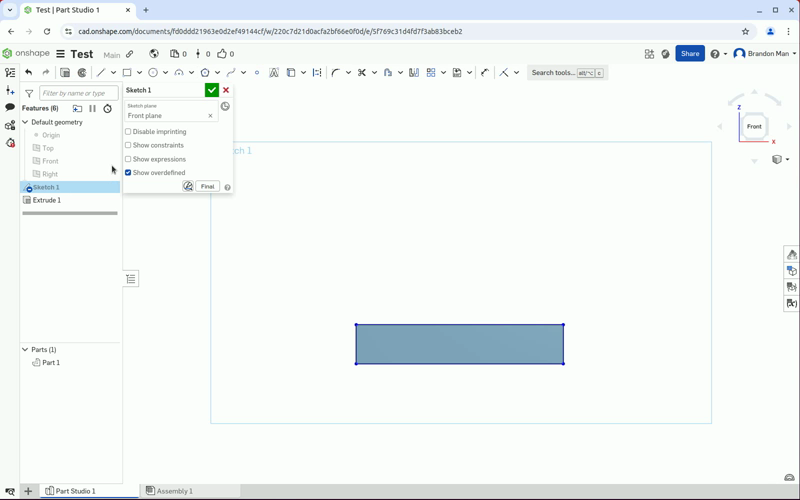
mouse_move(229, 92)
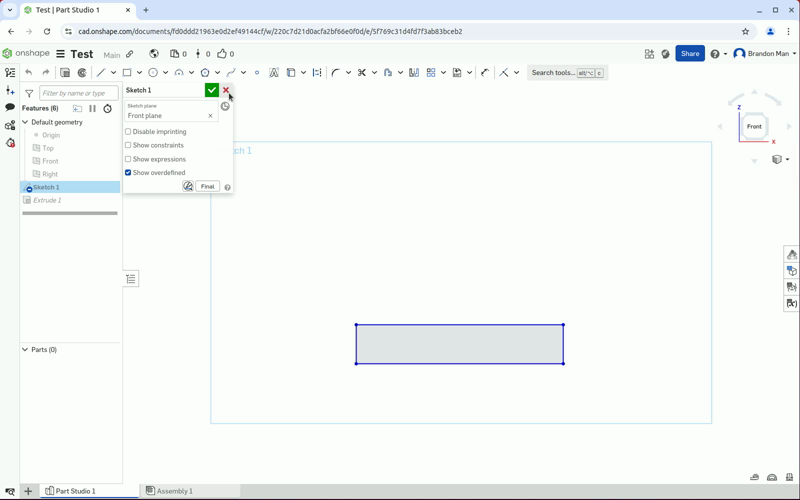
click(229, 92)
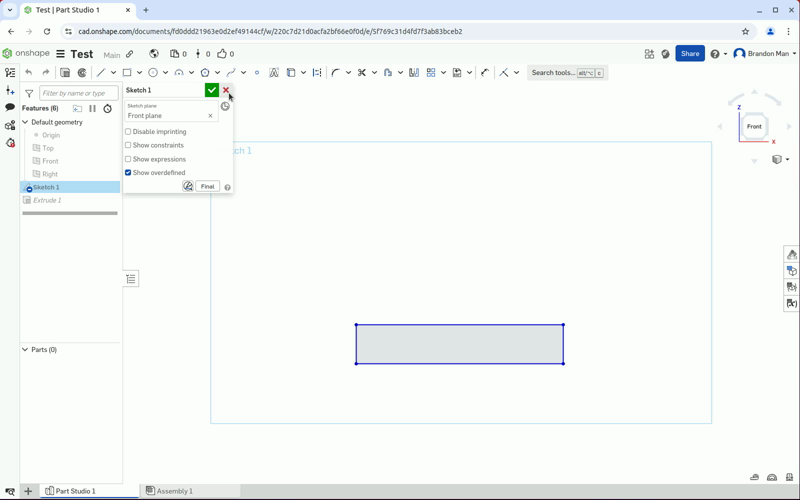
key(shift+s)
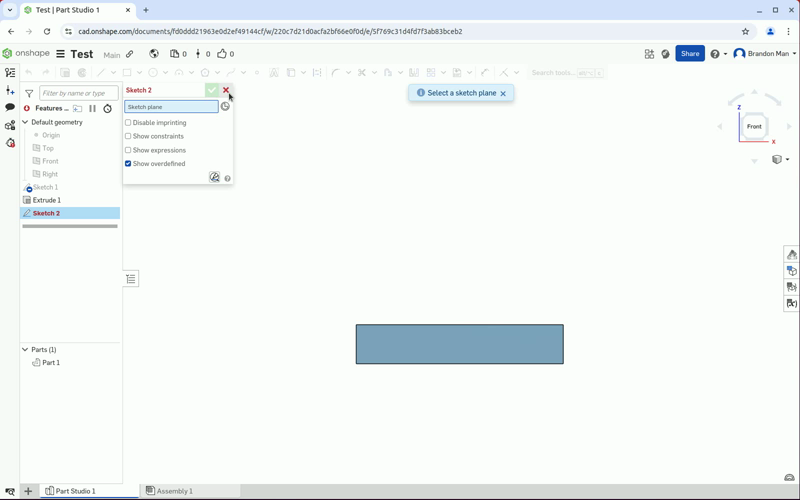
mouse_move(73, 163)
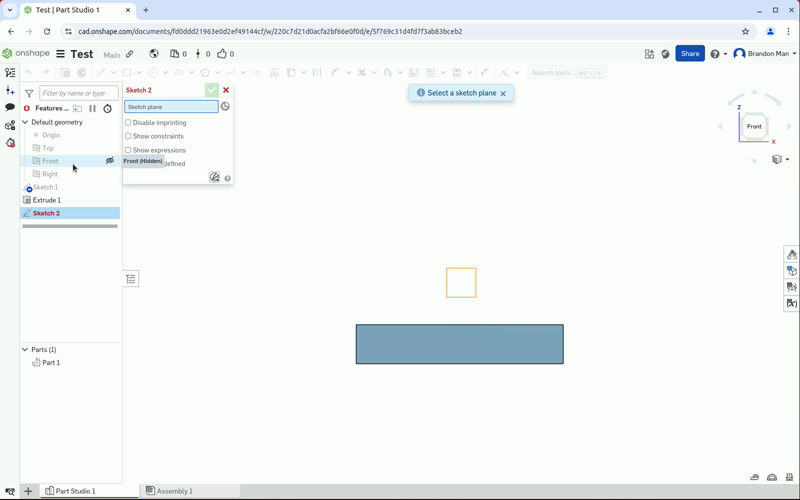
click(73, 163)
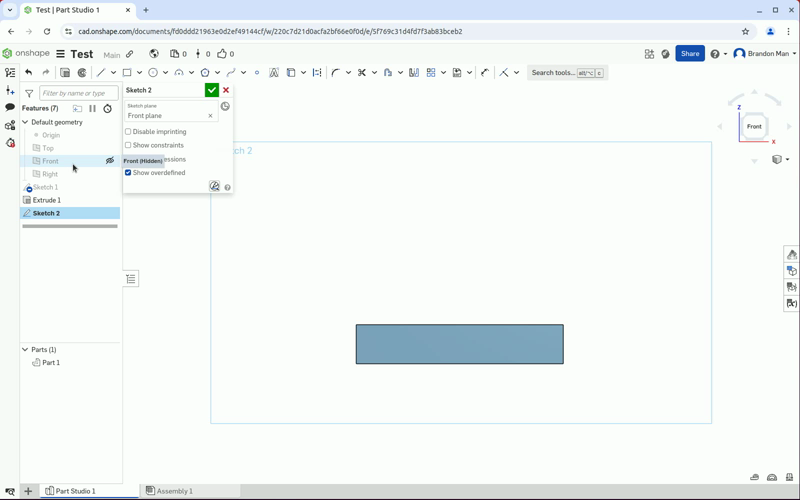
mouse_move(73, 352)
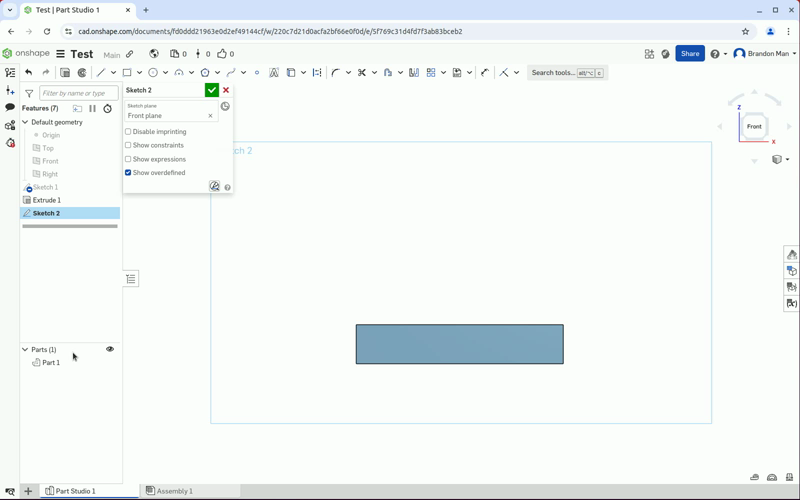
key(y)
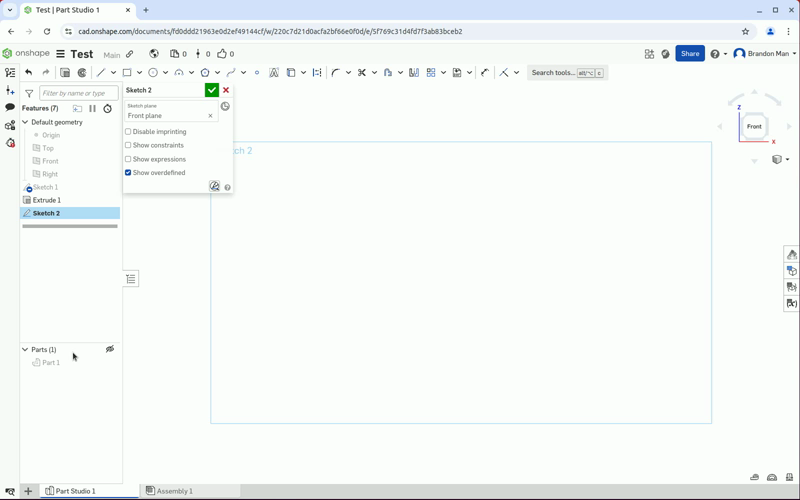
key(l)
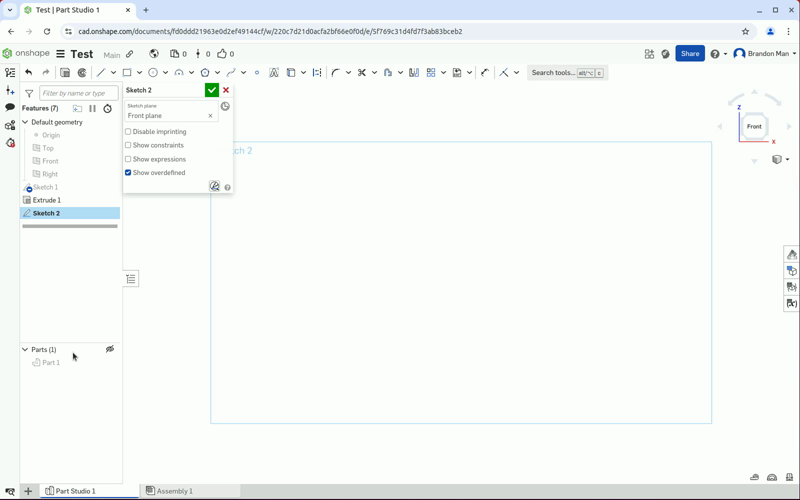
key_down(shift)
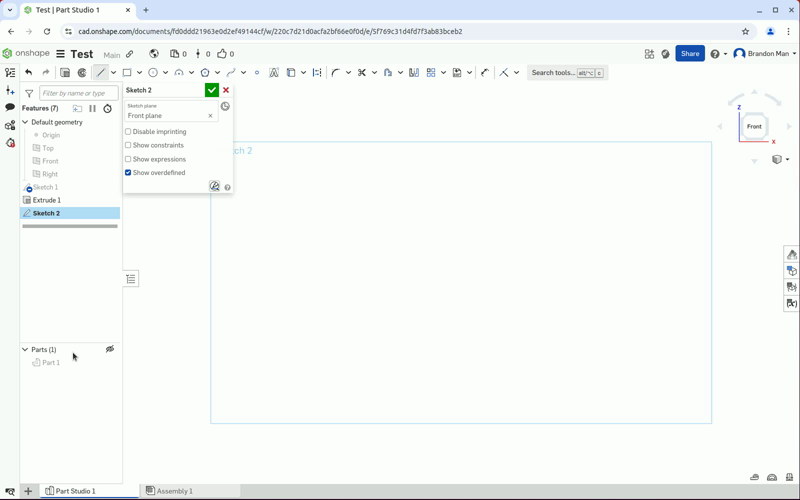
mouse_move(389, 325)
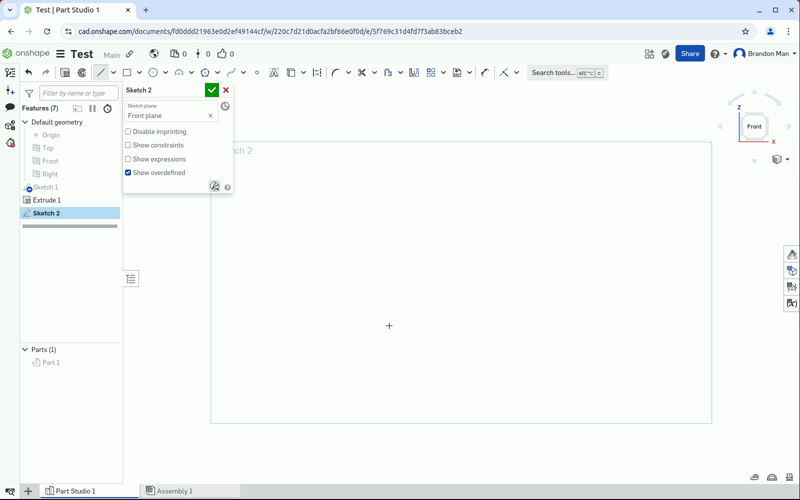
click(389, 325)
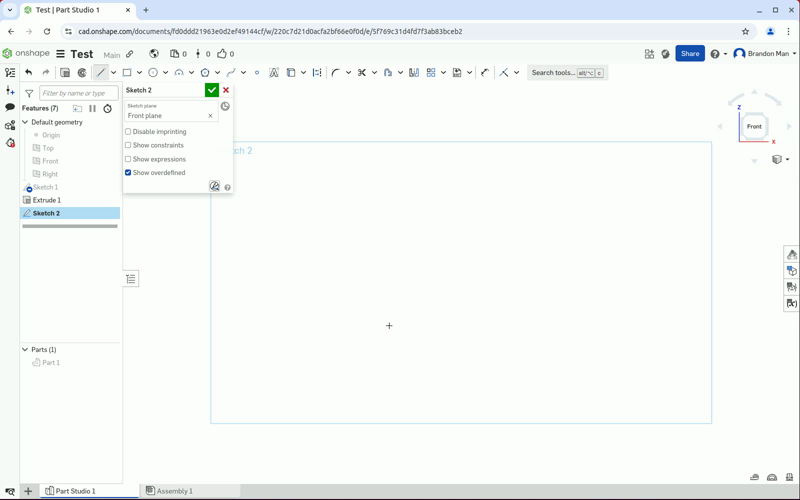
key_up(shift)
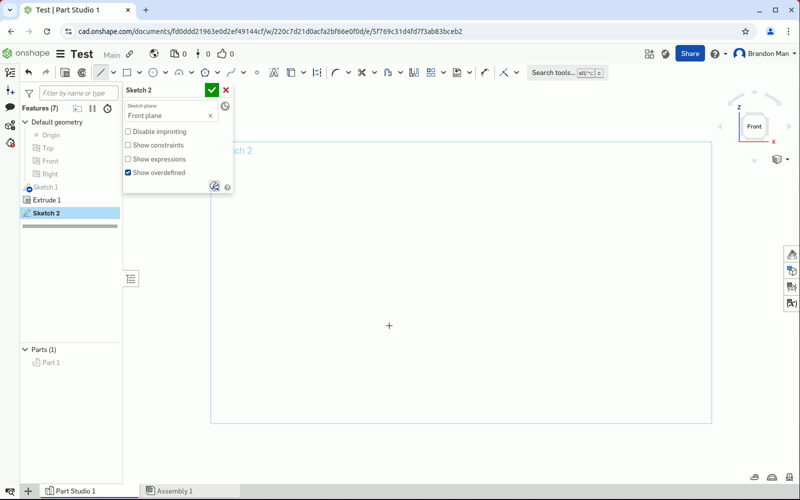
key_down(shift)
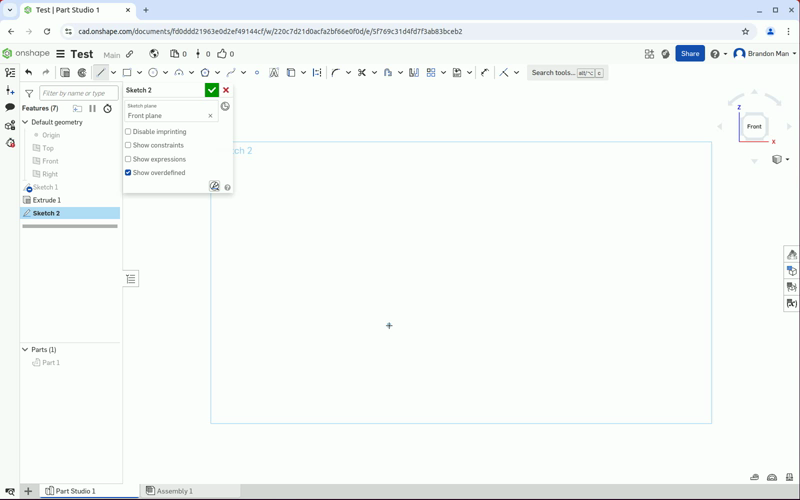
mouse_move(531, 325)
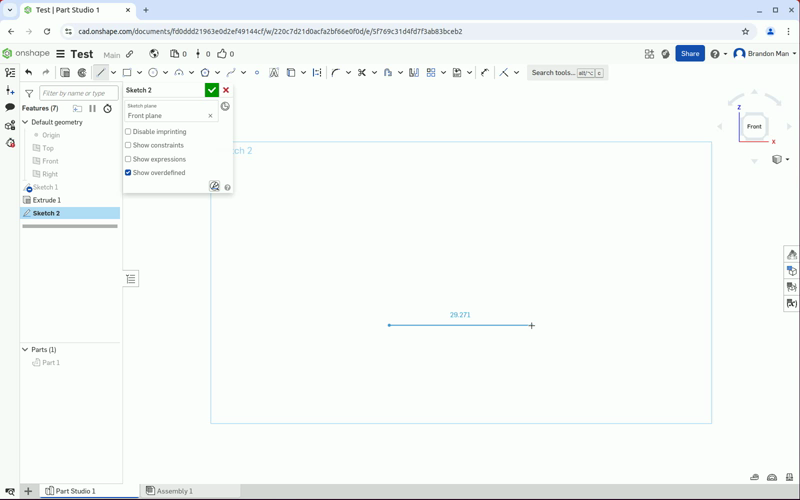
click(531, 325)
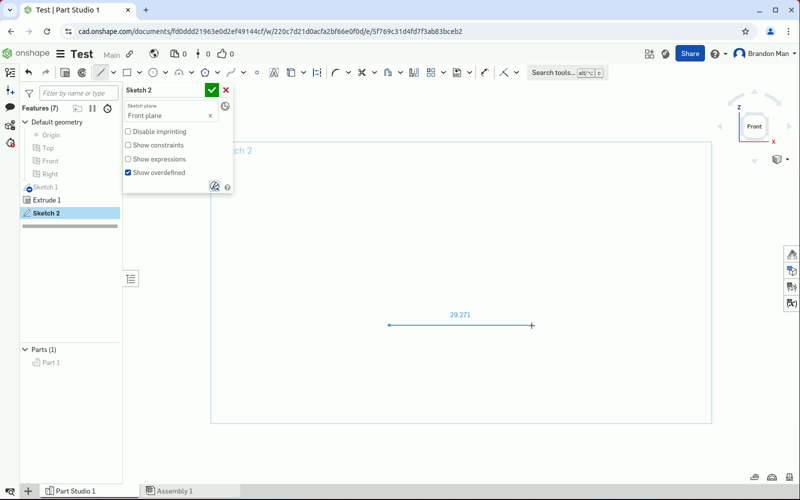
key_up(shift)
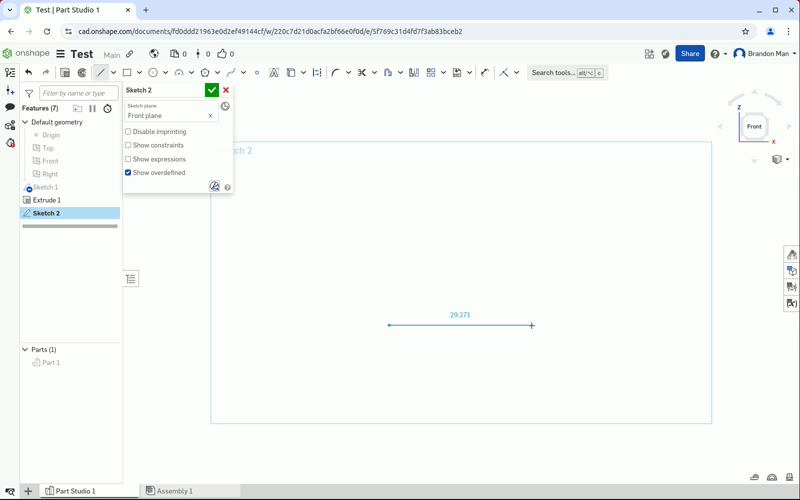
key_down(shift)
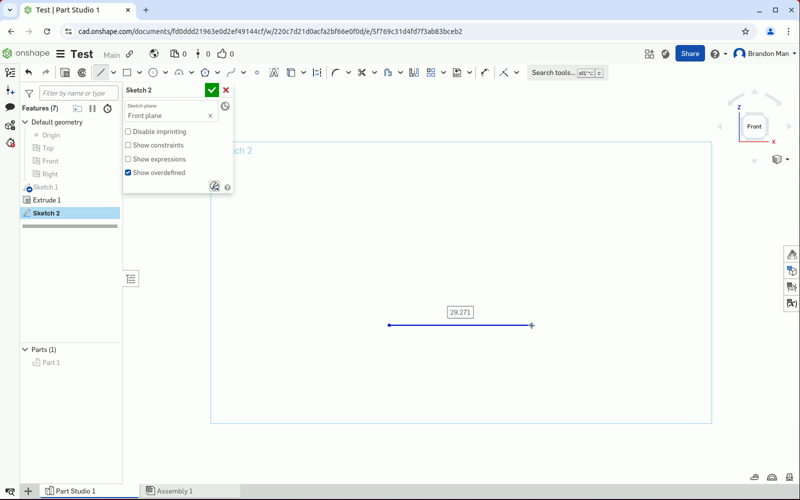
mouse_move(561, 325)
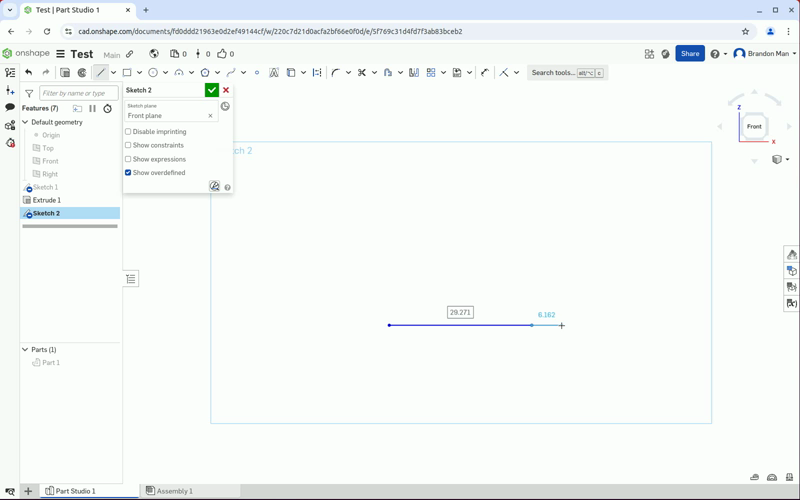
mouse_move(531, 294)
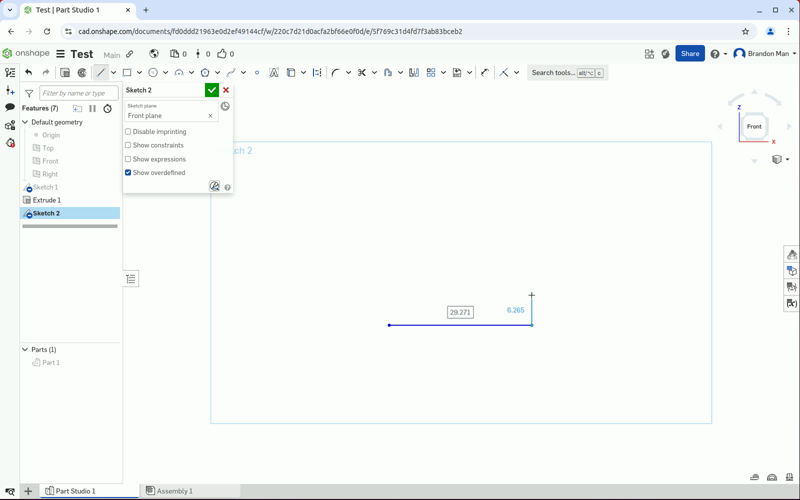
click(531, 294)
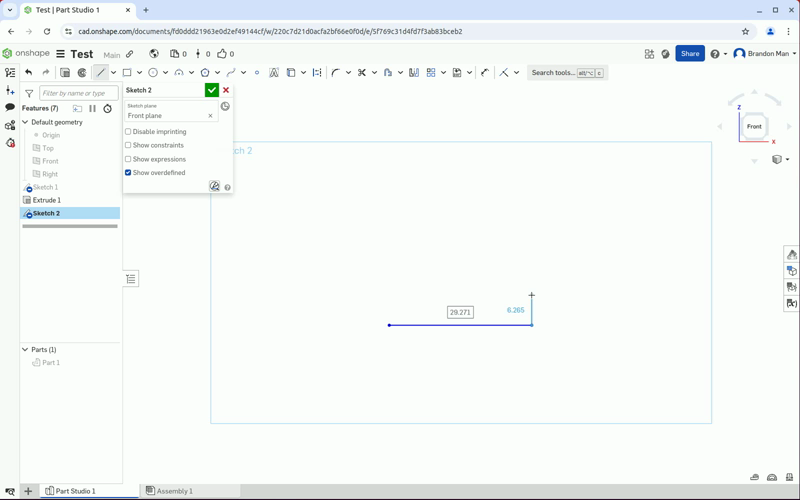
key_up(shift)
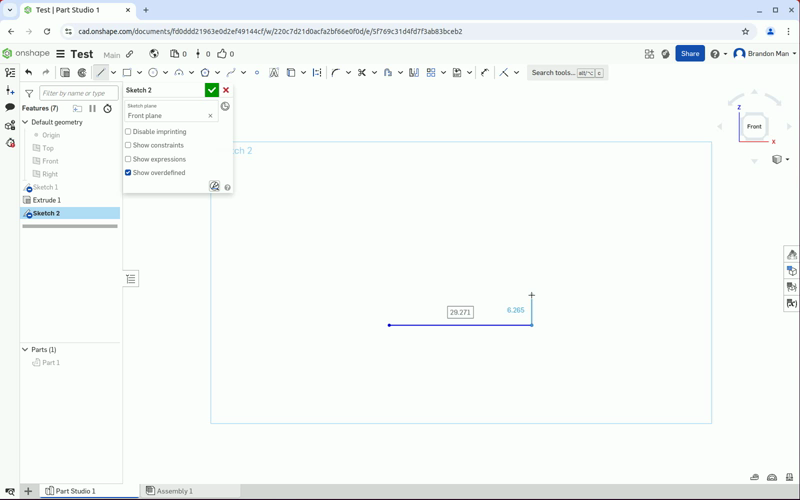
key_down(shift)
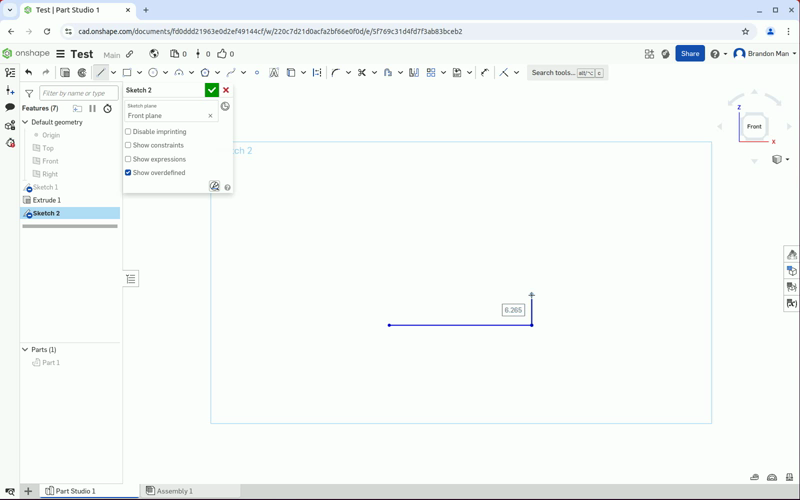
mouse_move(389, 294)
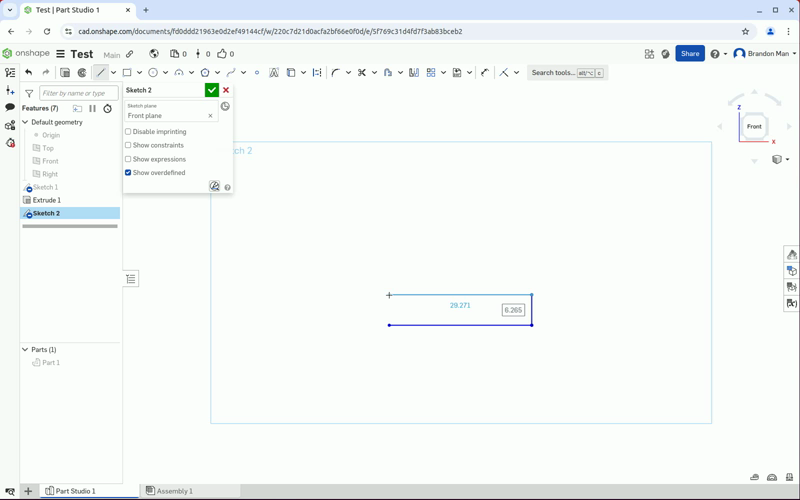
click(389, 294)
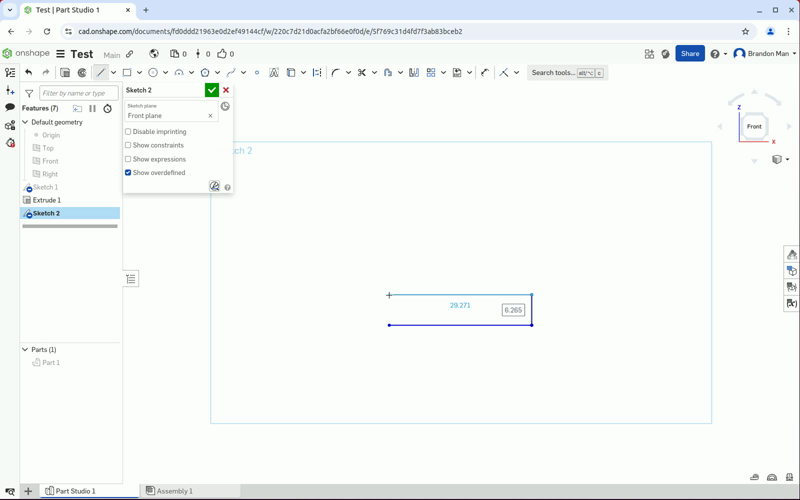
key_up(shift)
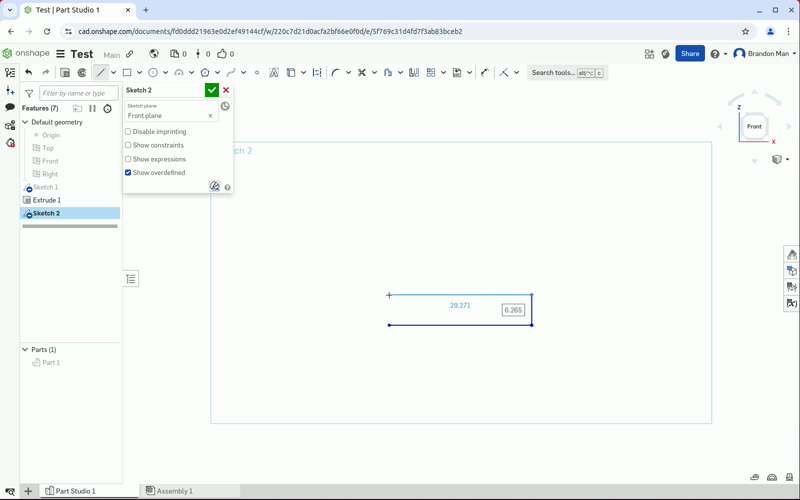
mouse_move(419, 294)
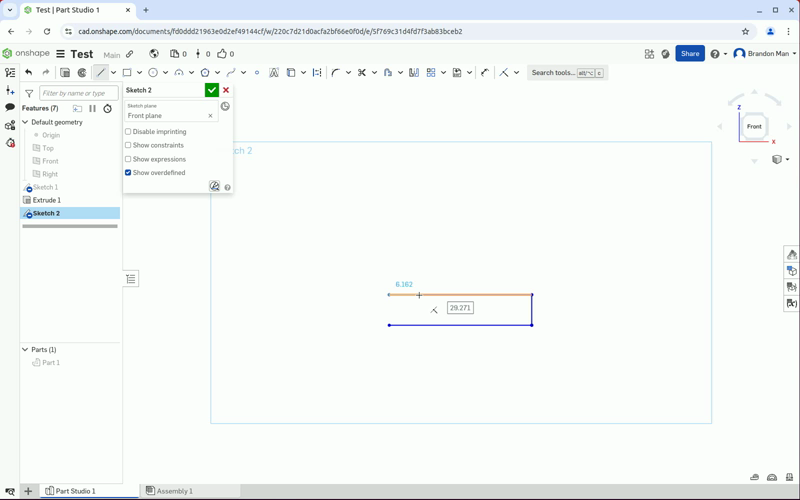
key_down(shift)
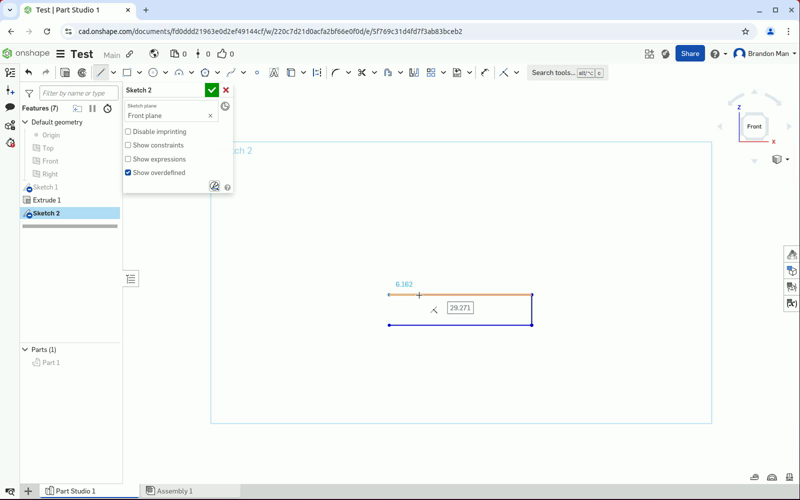
mouse_move(389, 325)
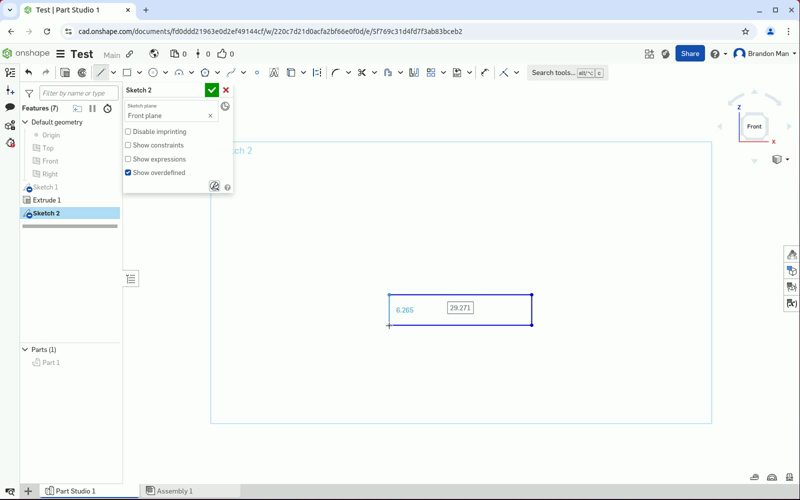
key_up(shift)
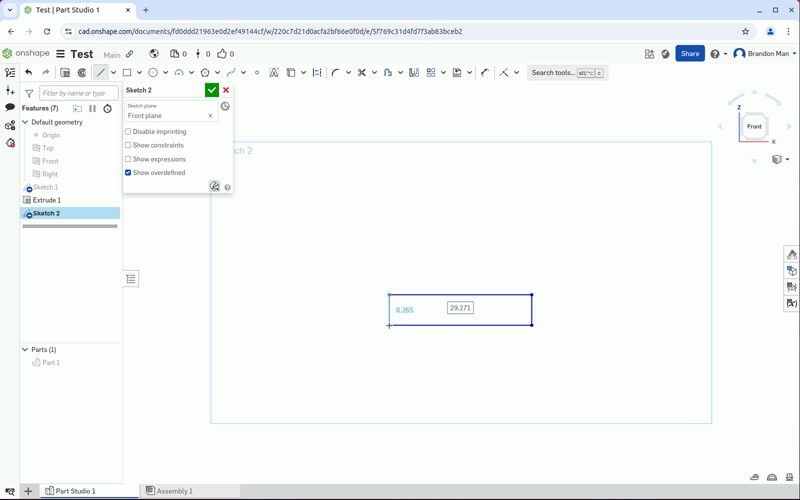
click(389, 325)
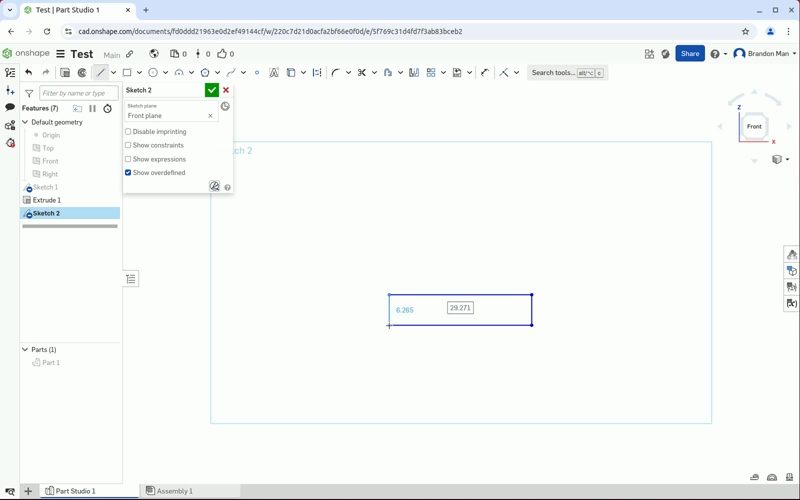
key(esc)
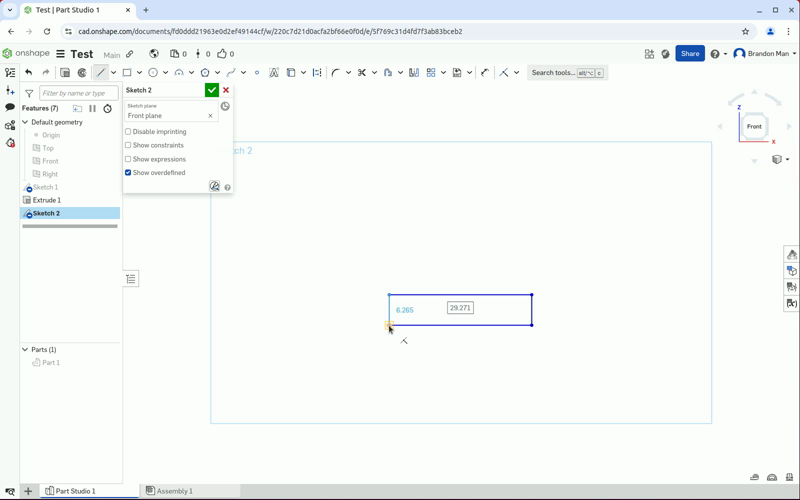
mouse_move(520, 303)
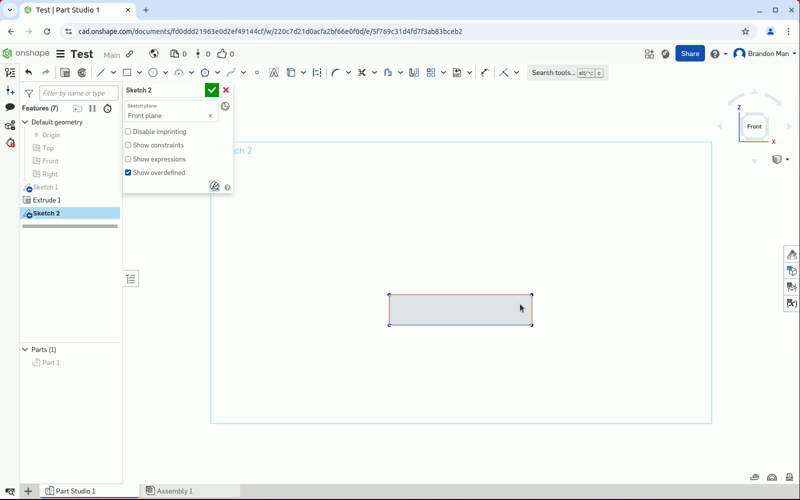
click(520, 303)
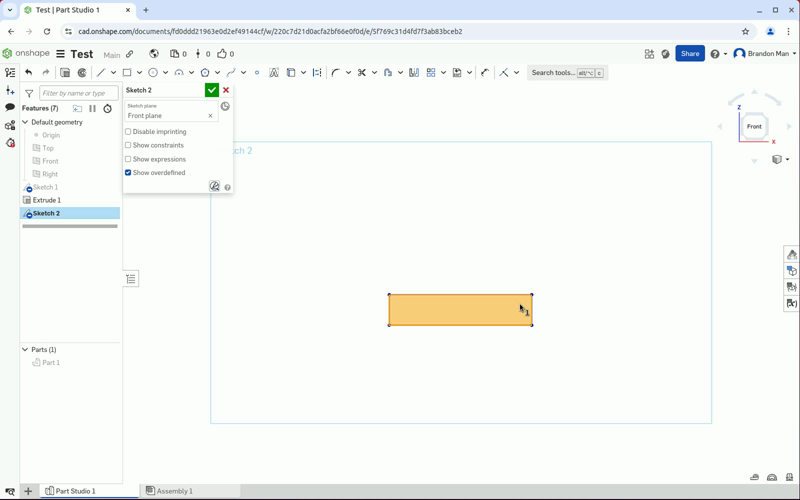
mouse_move(73, 352)
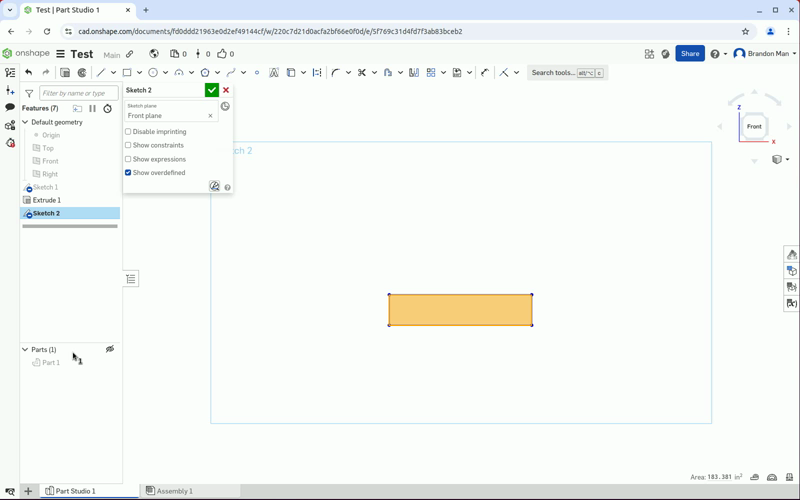
key(shift+y)
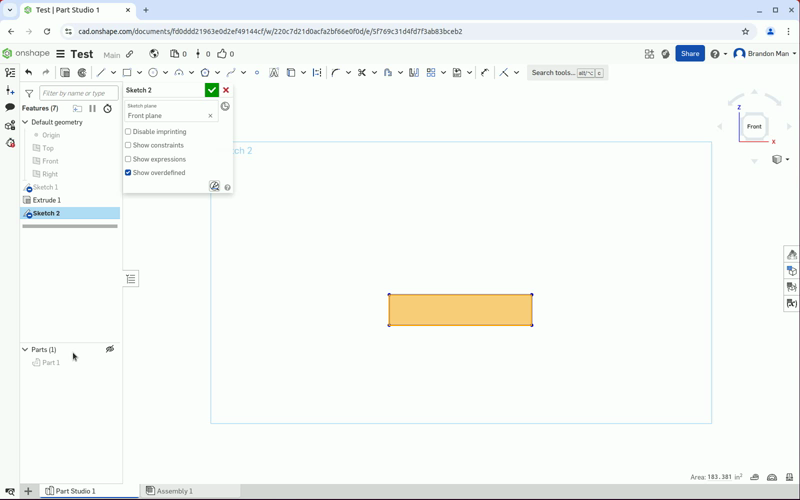
key(shift+e)
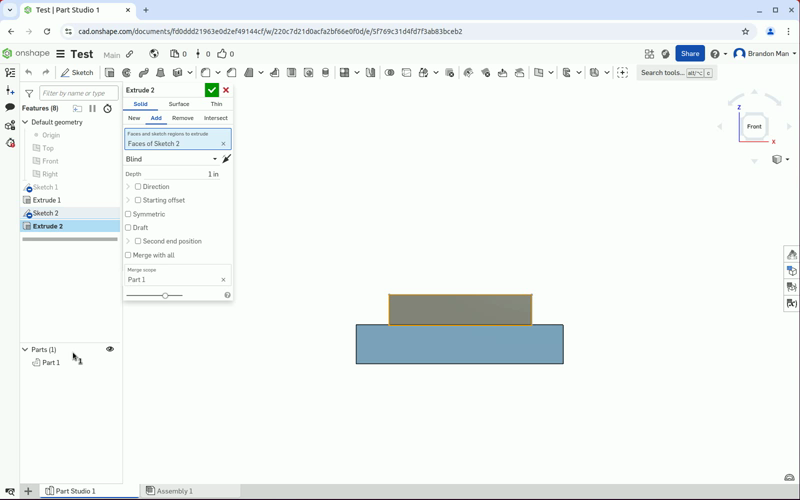
mouse_move(143, 106)
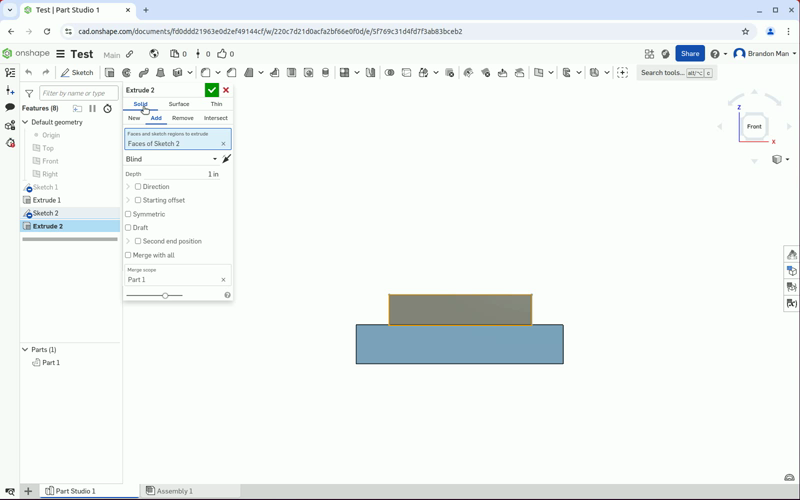
click(143, 106)
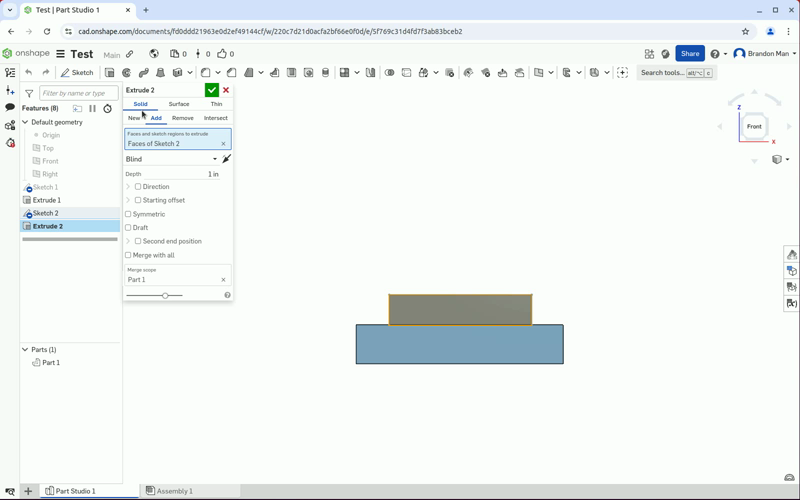
mouse_move(137, 120)
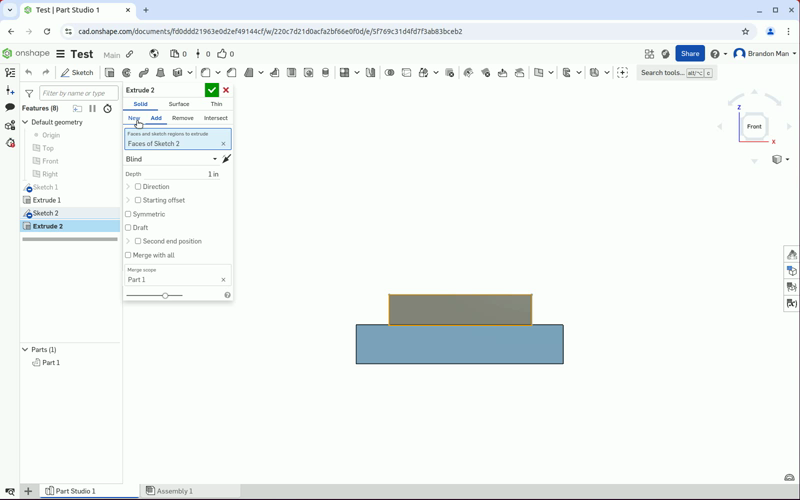
click(137, 120)
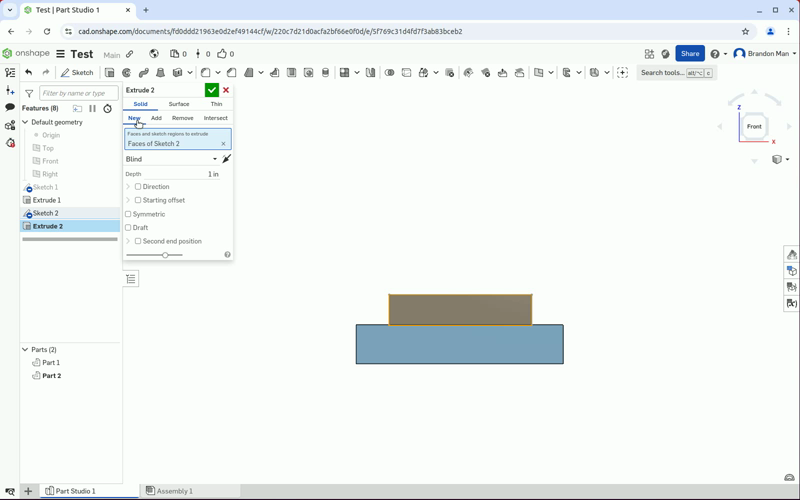
key(tab, 4)
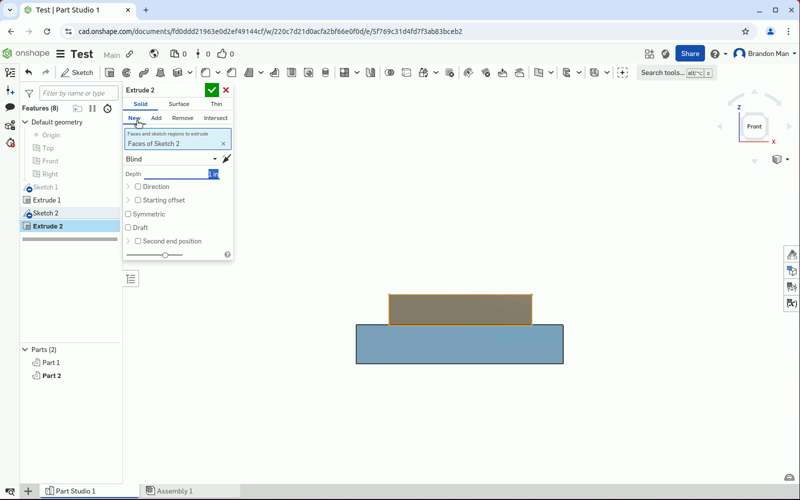
text(4.092)
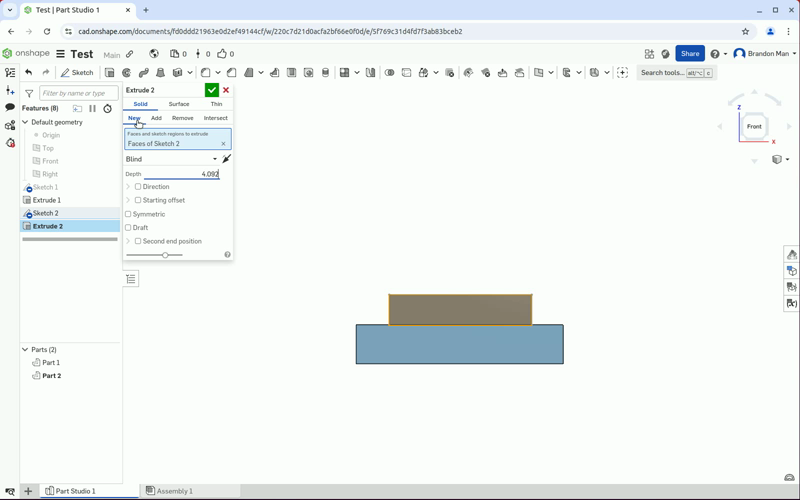
key(enter)
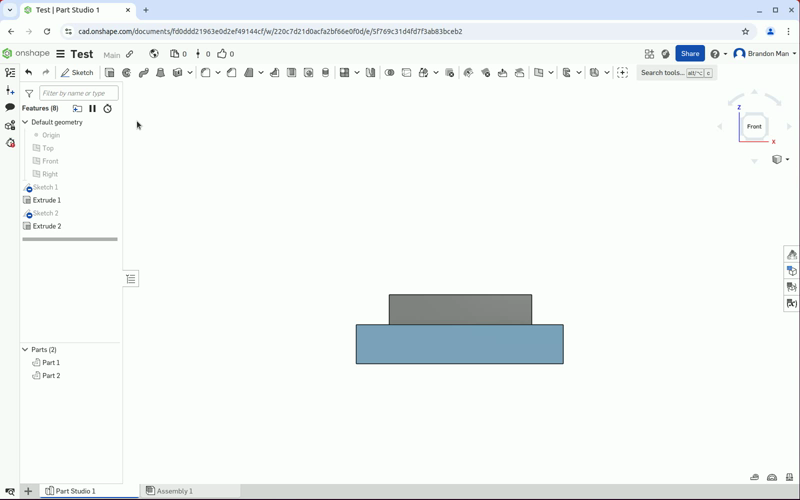
key(shift+h)
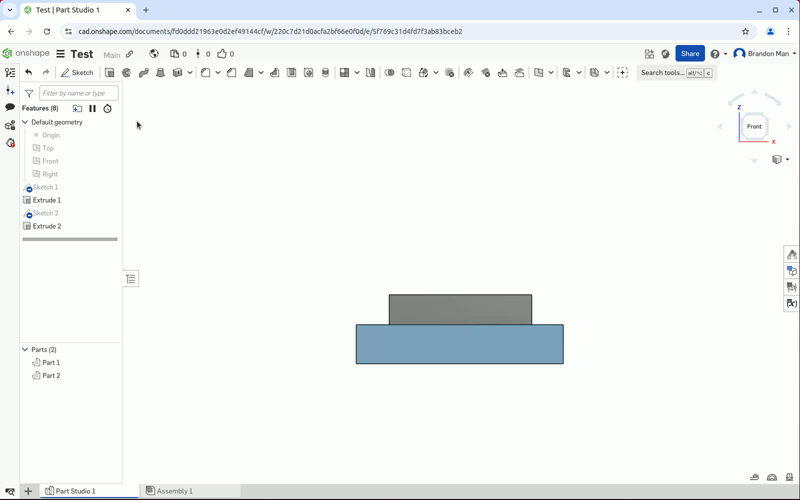
key(shift+h)
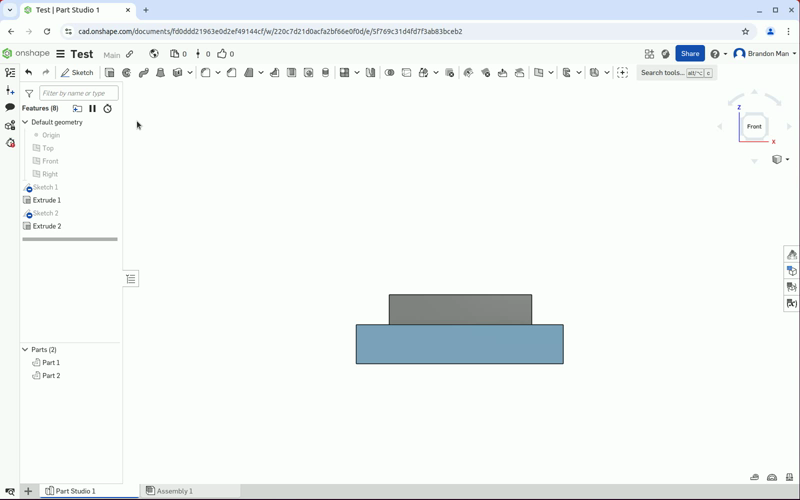
mouse_move(73, 189)
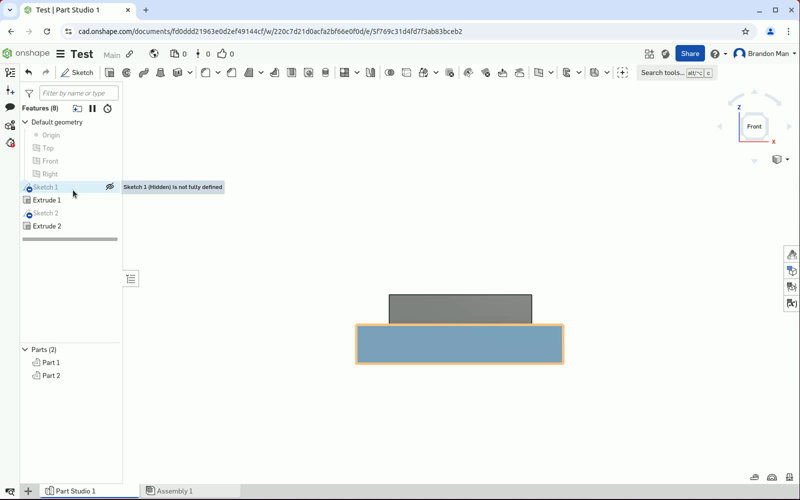
click(73, 189)
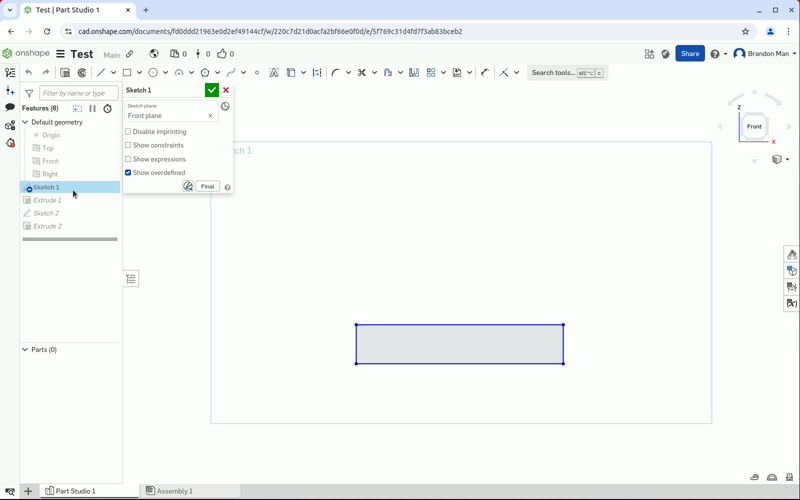
mouse_move(229, 92)
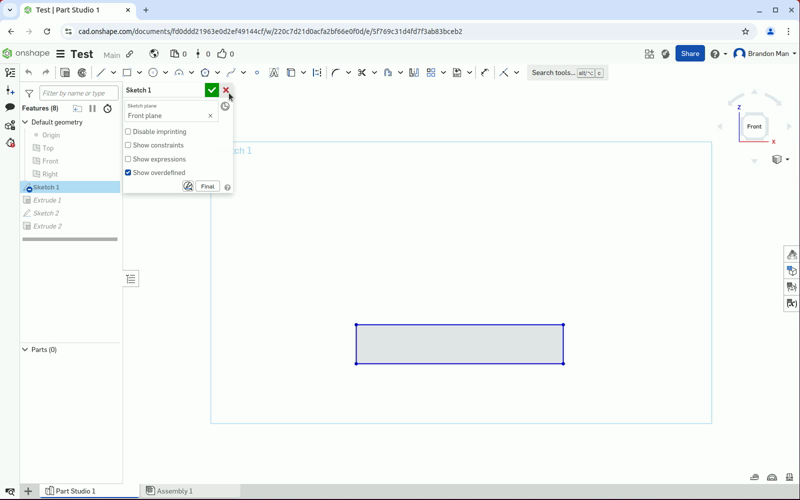
click(229, 92)
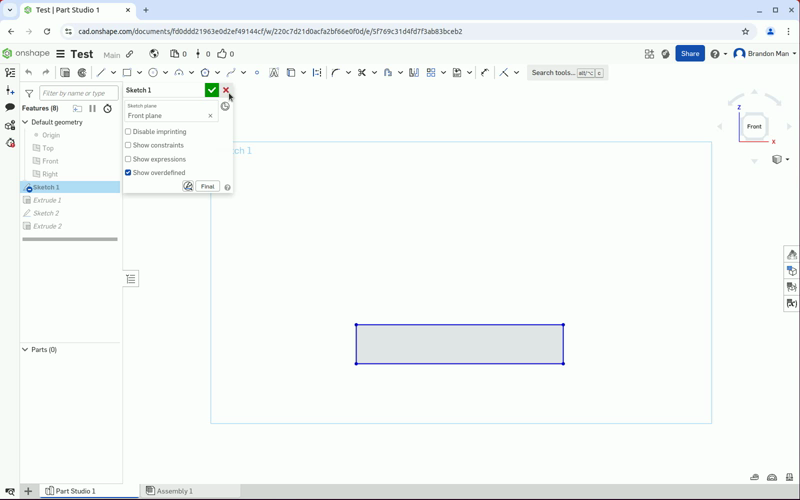
key(shift+s)
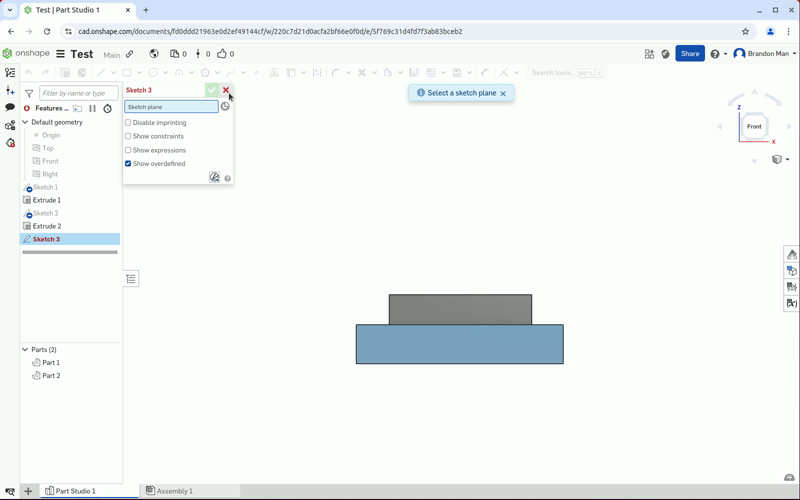
mouse_move(73, 163)
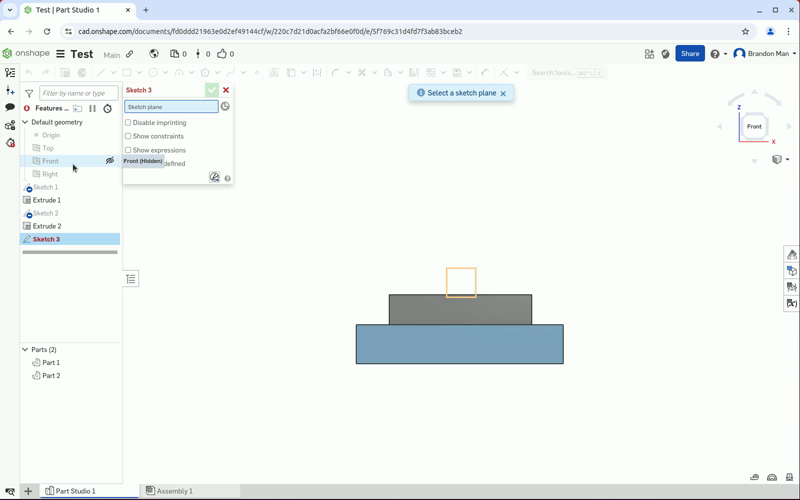
click(73, 163)
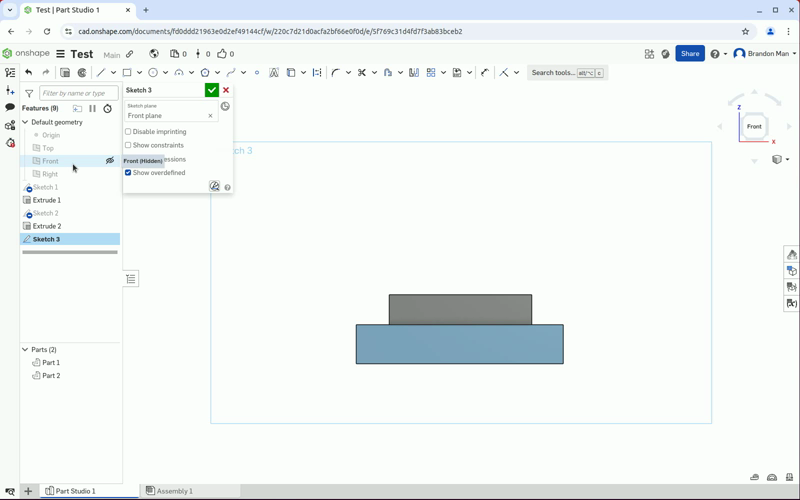
mouse_move(73, 352)
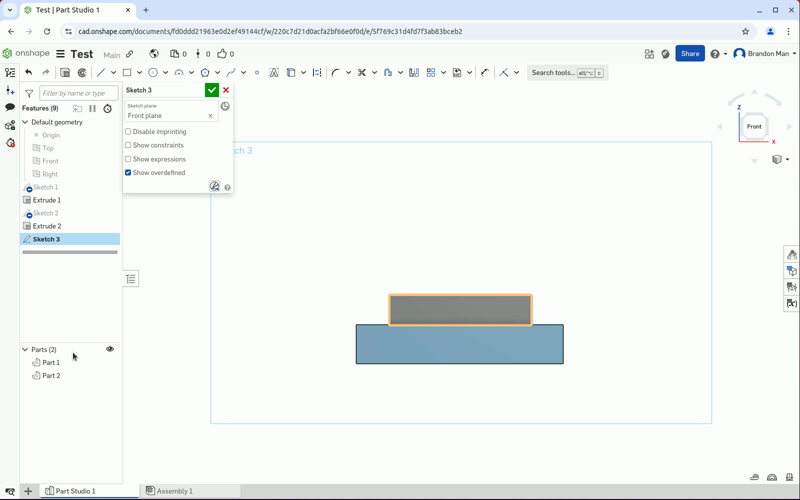
key(y)
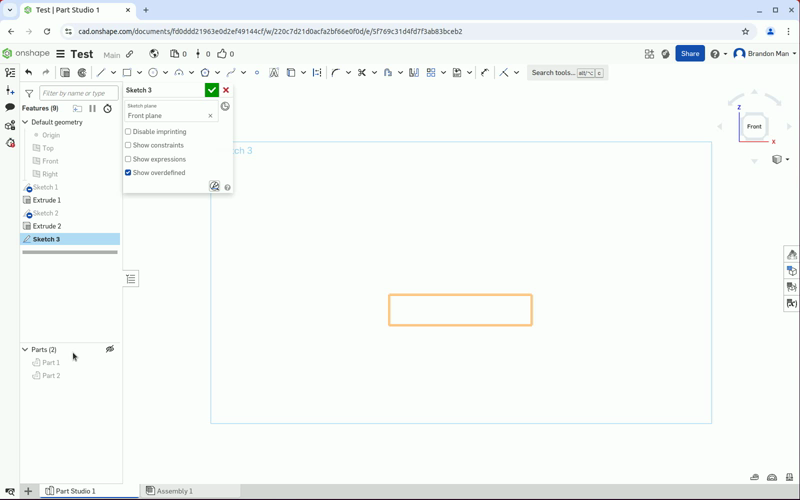
key(l)
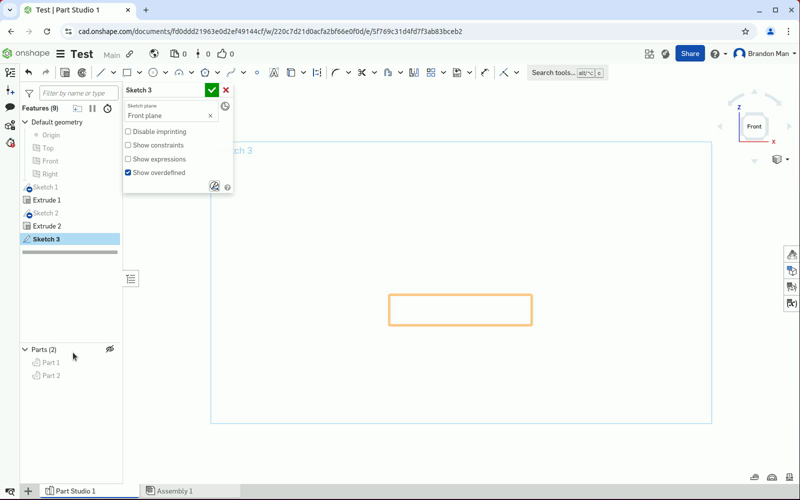
key_down(shift)
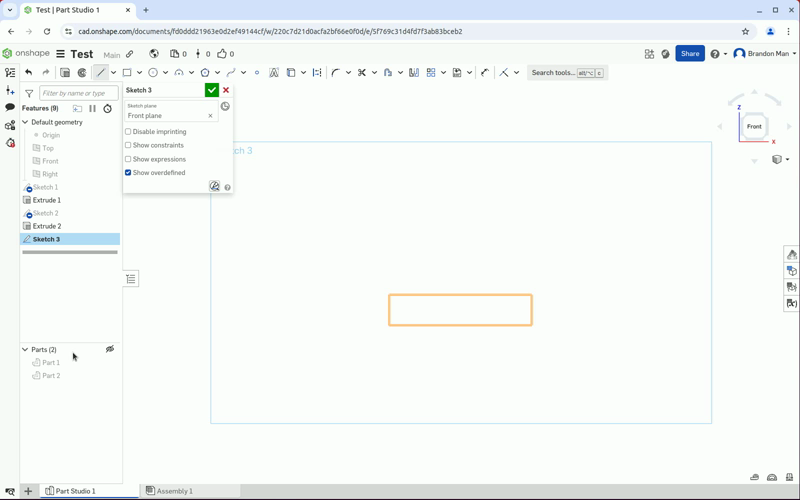
mouse_move(454, 294)
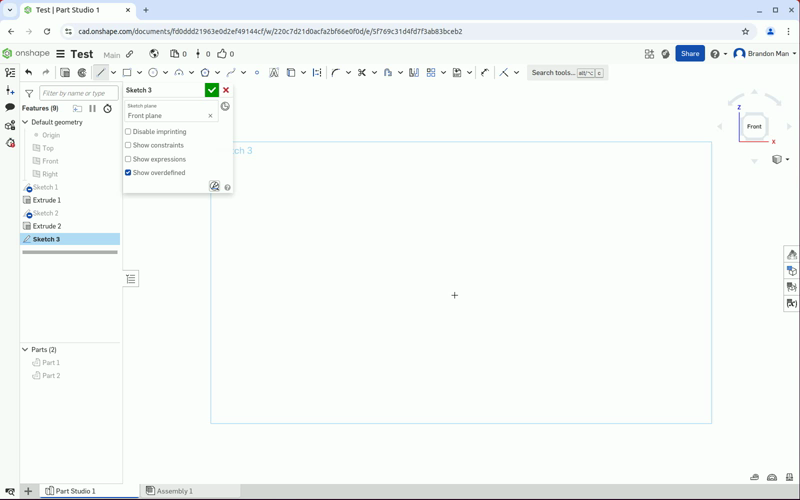
click(454, 294)
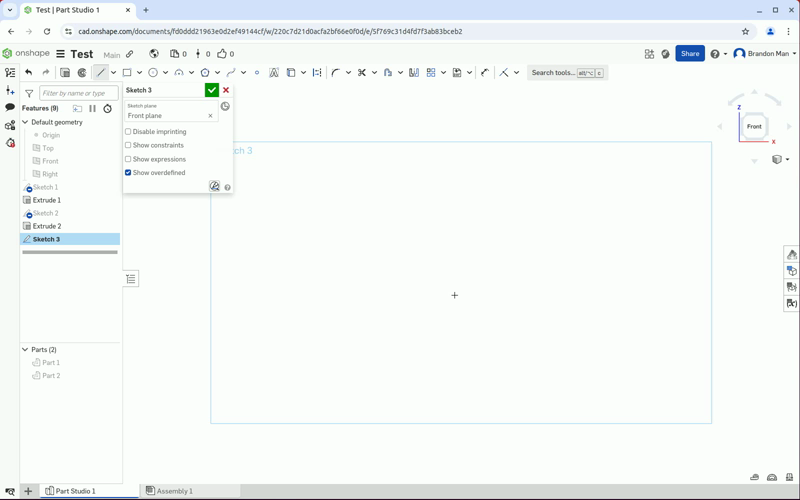
key_up(shift)
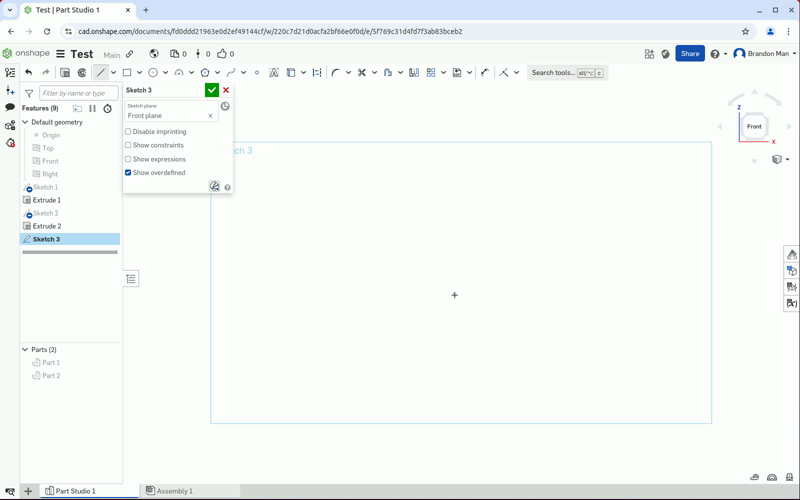
key_down(shift)
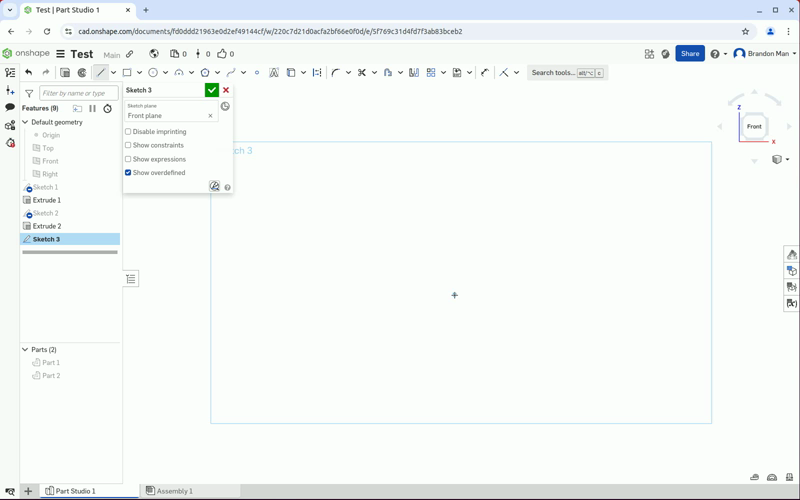
mouse_move(484, 294)
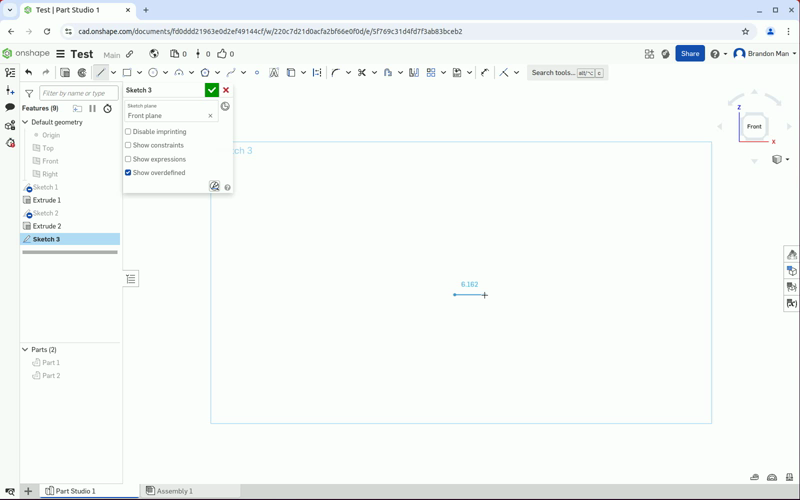
mouse_move(468, 294)
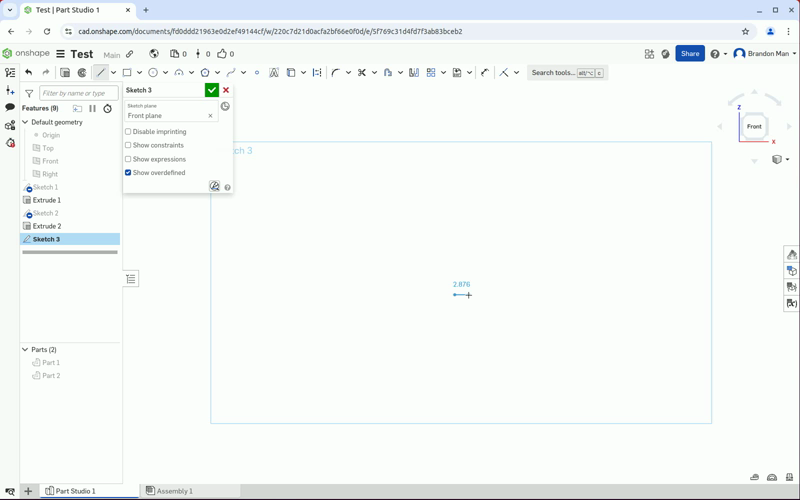
click(468, 294)
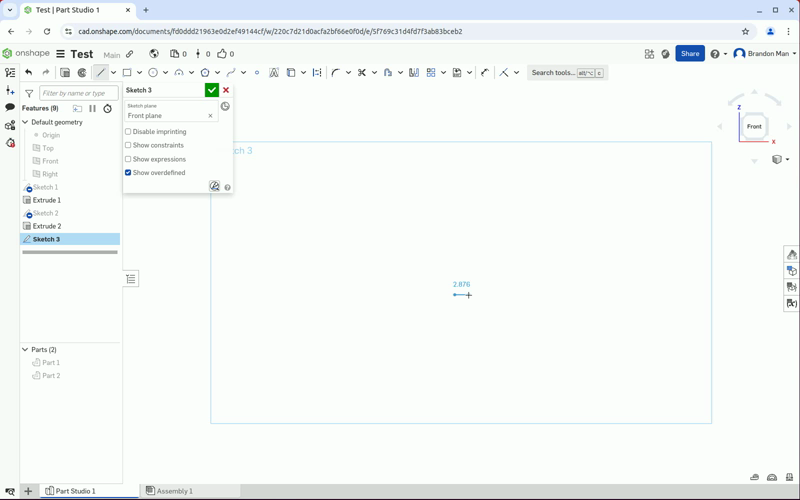
key_up(shift)
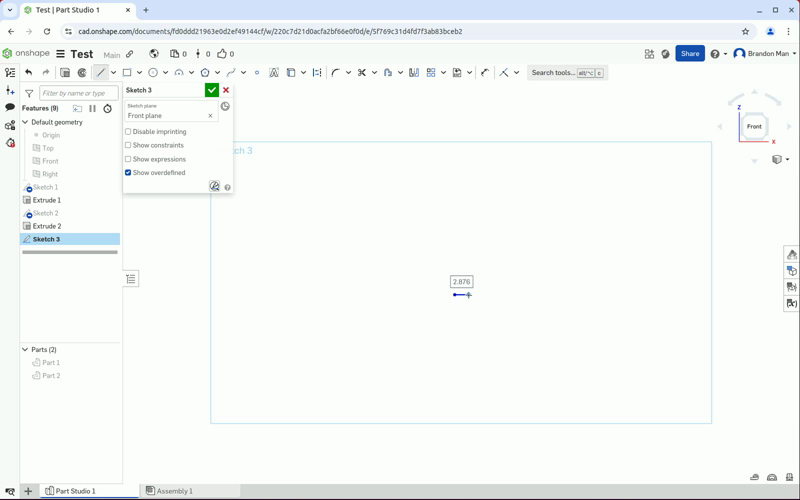
key_down(shift)
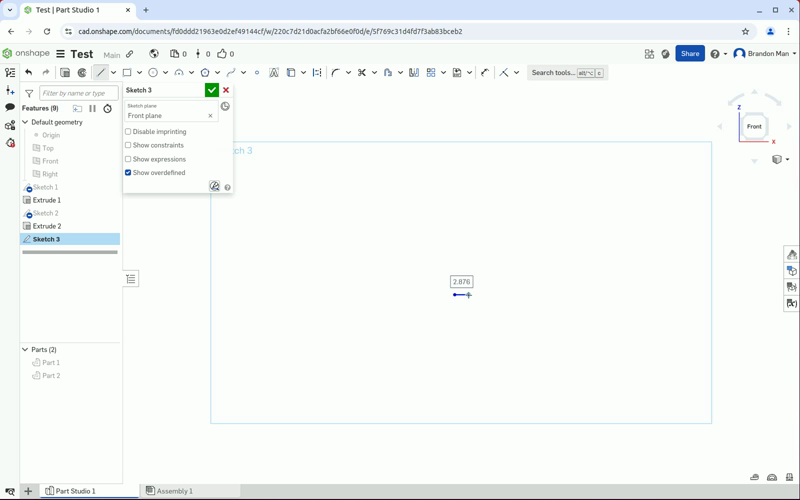
mouse_move(468, 221)
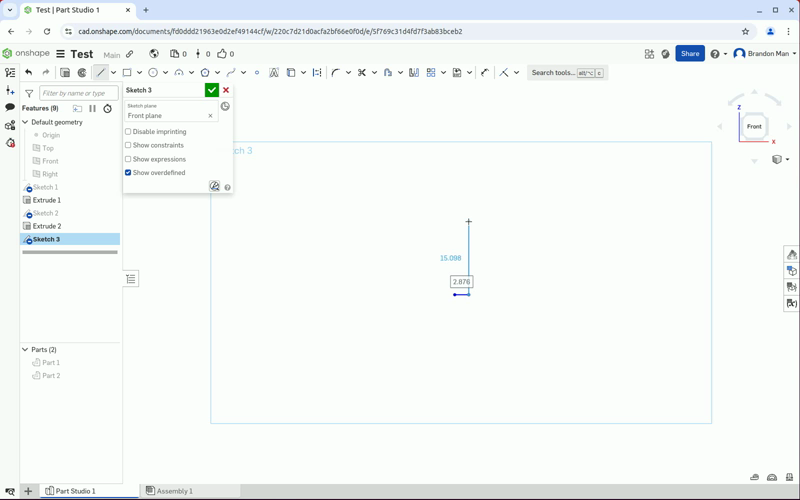
click(468, 221)
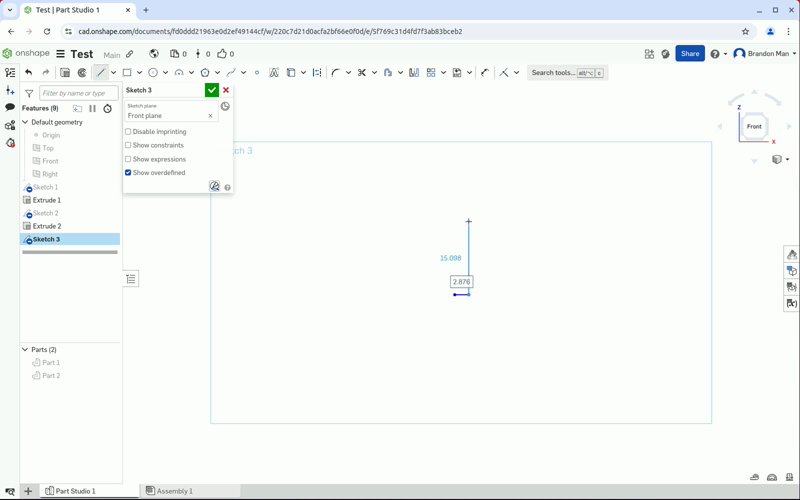
key_up(shift)
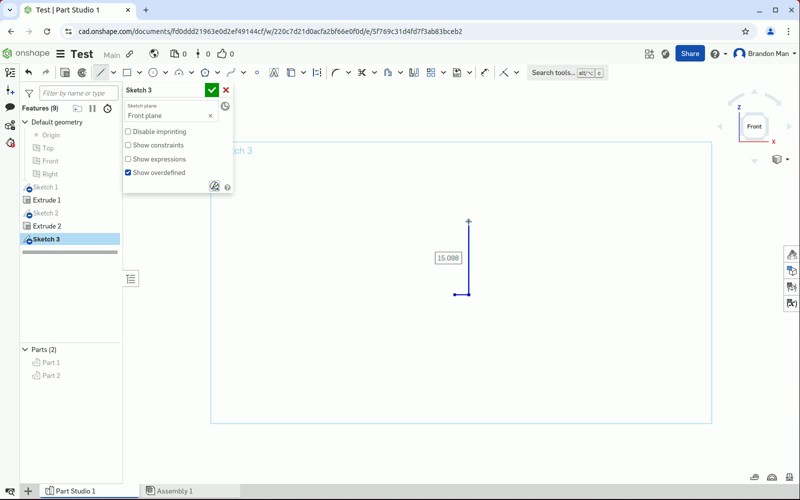
key_down(shift)
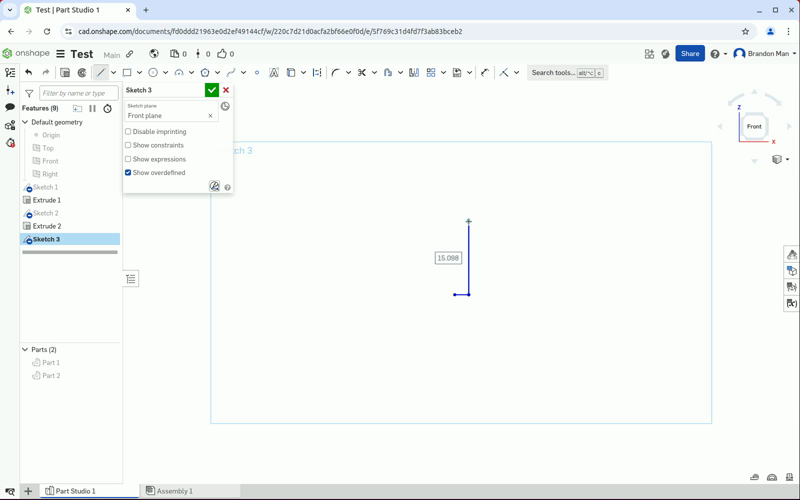
mouse_move(498, 221)
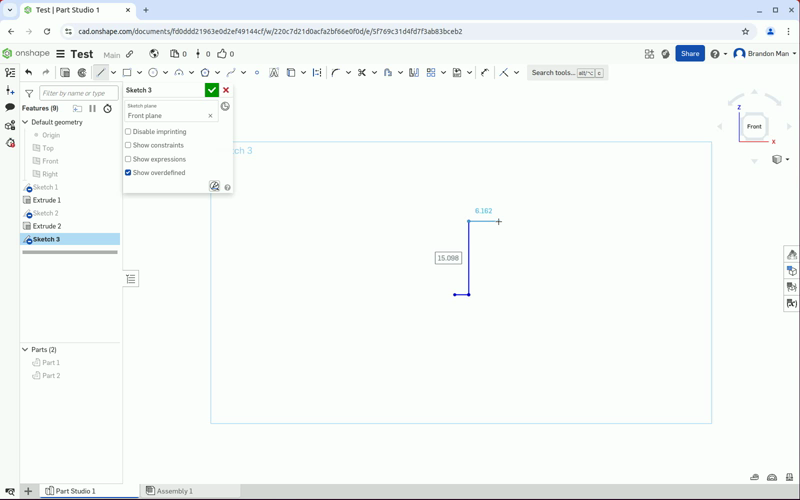
mouse_move(454, 221)
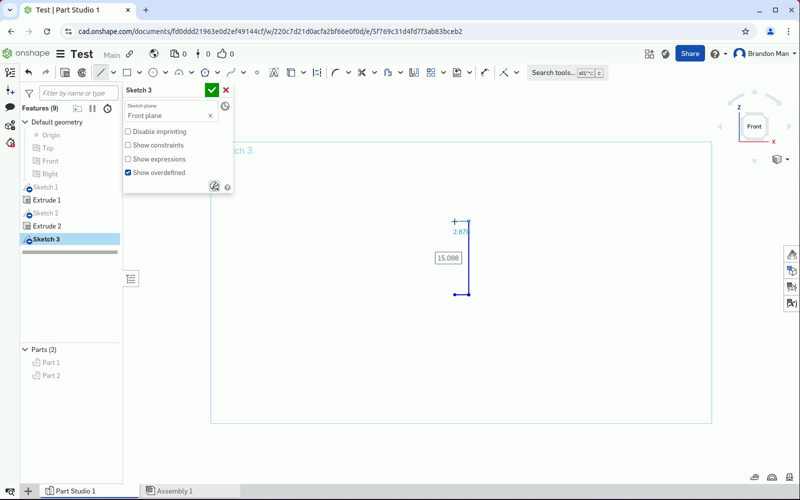
click(454, 221)
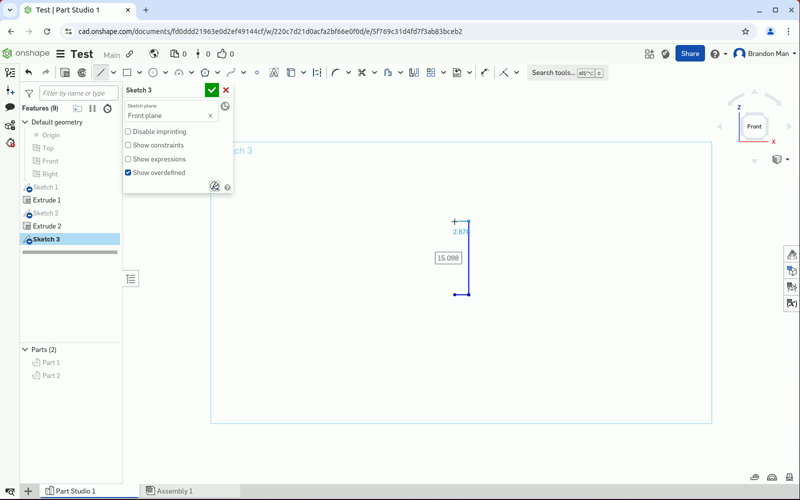
key_up(shift)
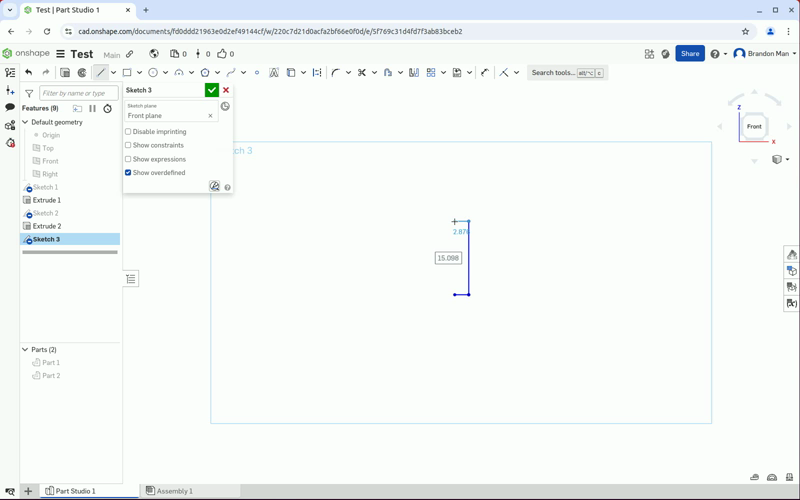
key_down(shift)
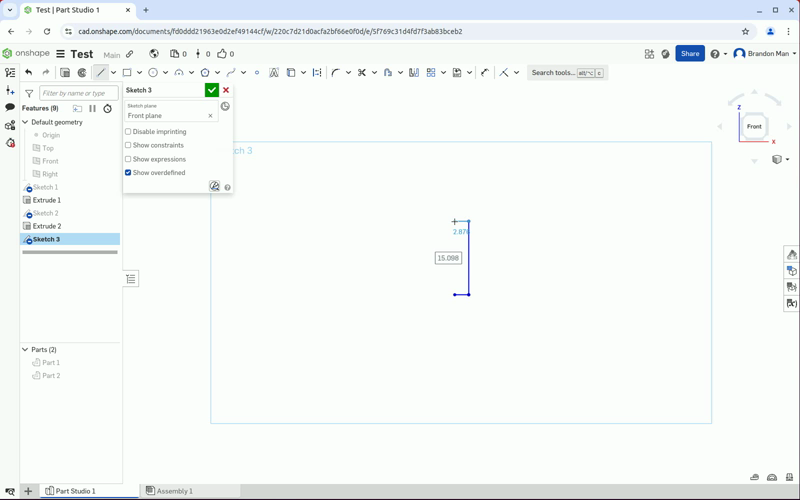
mouse_move(454, 294)
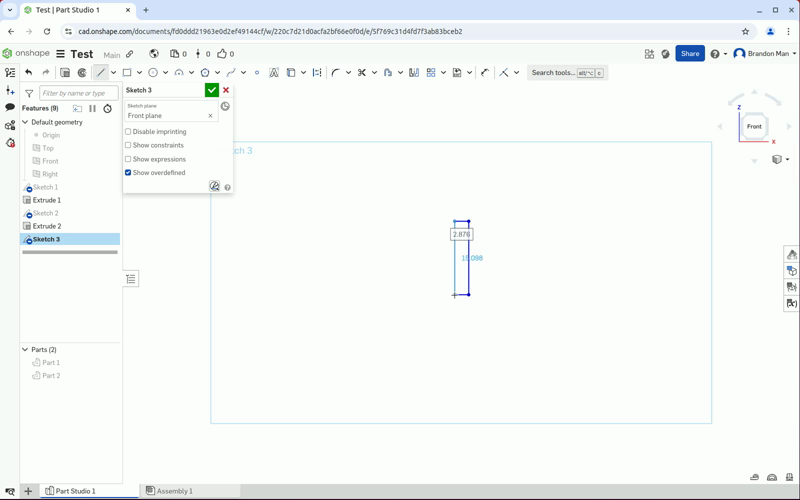
key_up(shift)
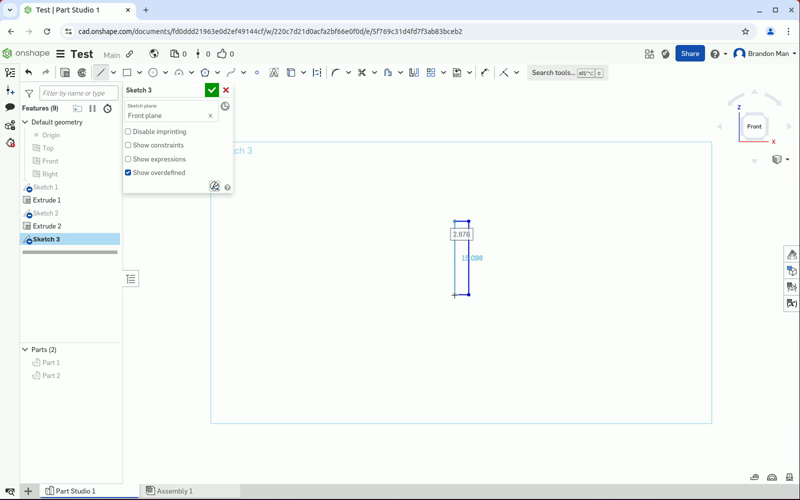
click(454, 294)
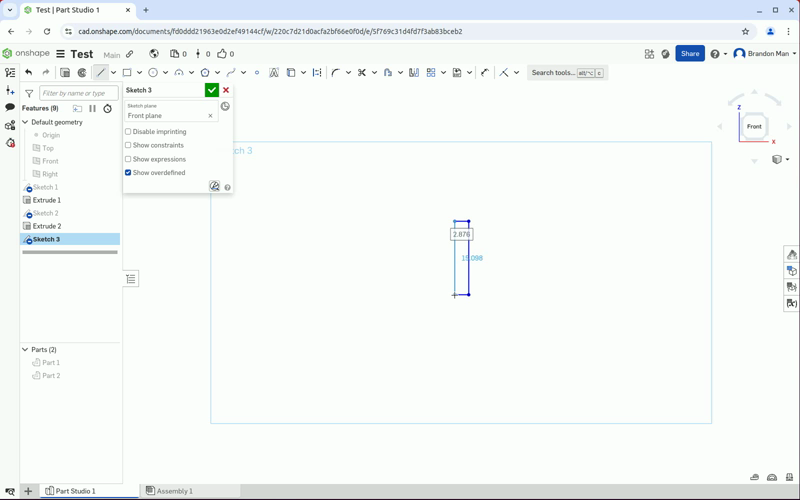
key(esc)
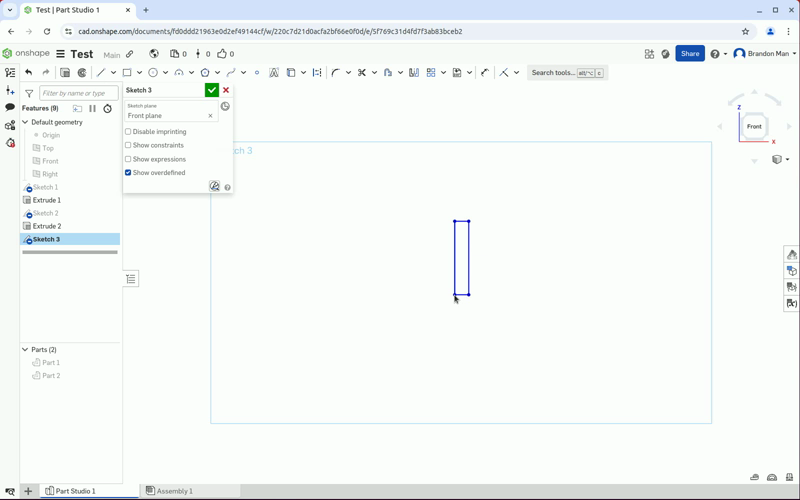
mouse_move(458, 222)
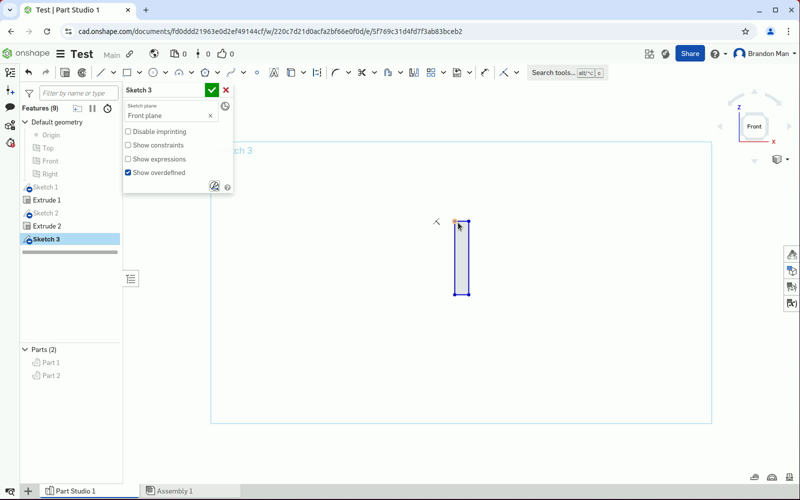
scroll(6)
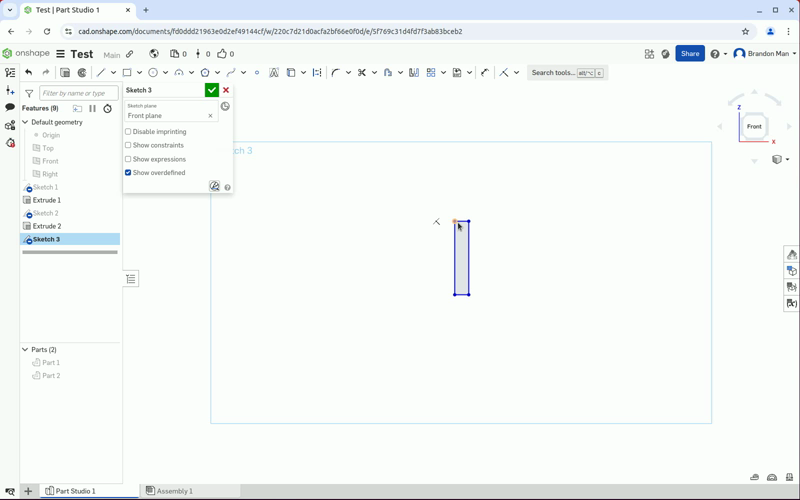
scroll(6)
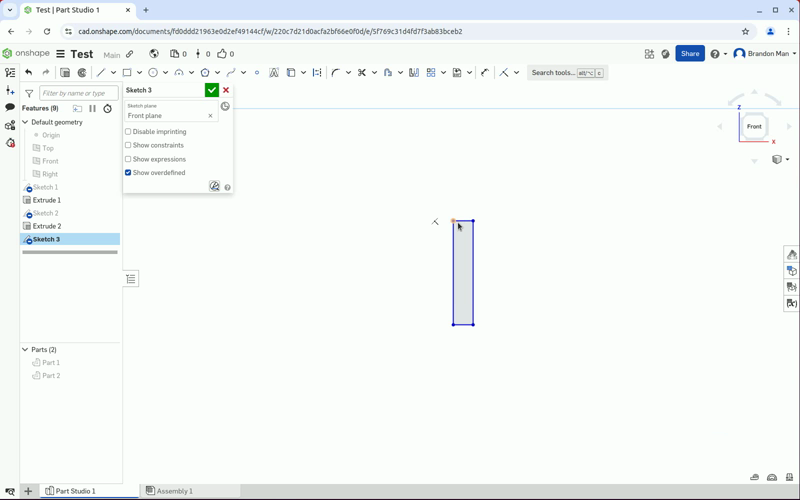
scroll(6)
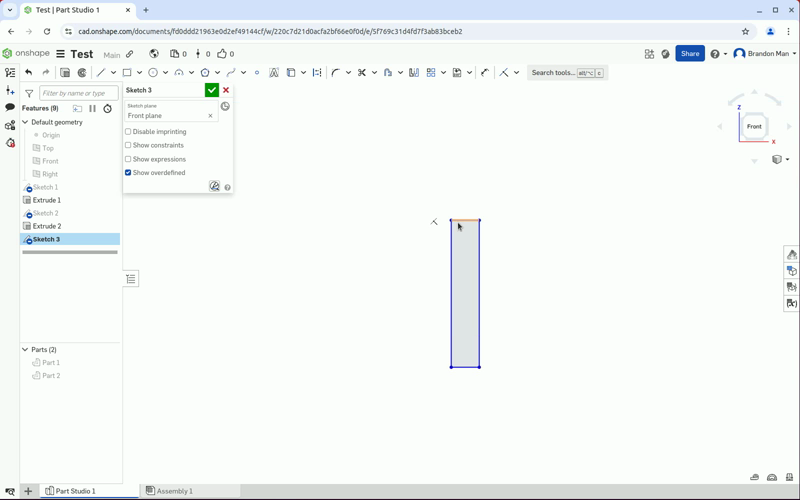
scroll(6)
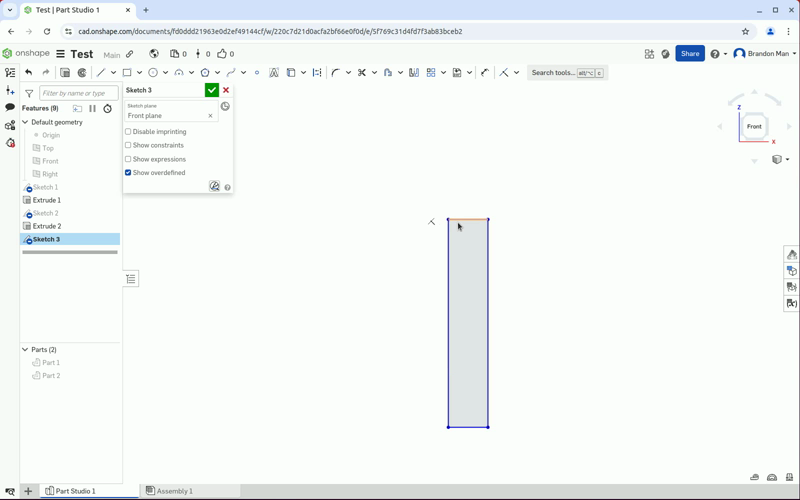
scroll(6)
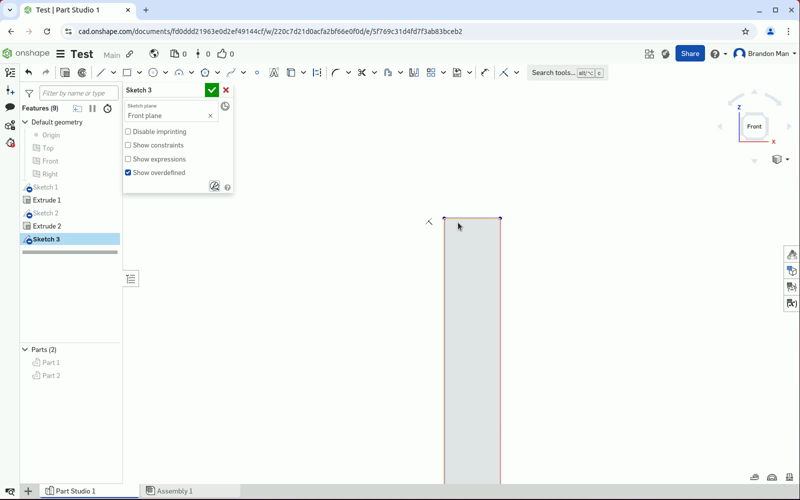
scroll(6)
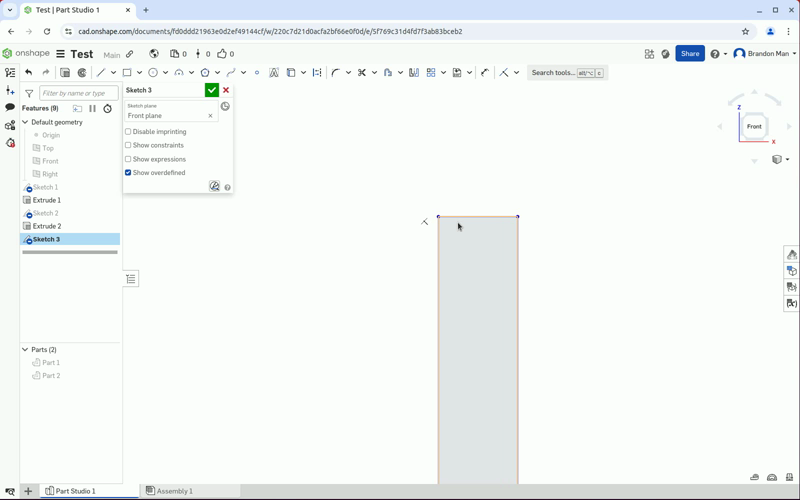
scroll(6)
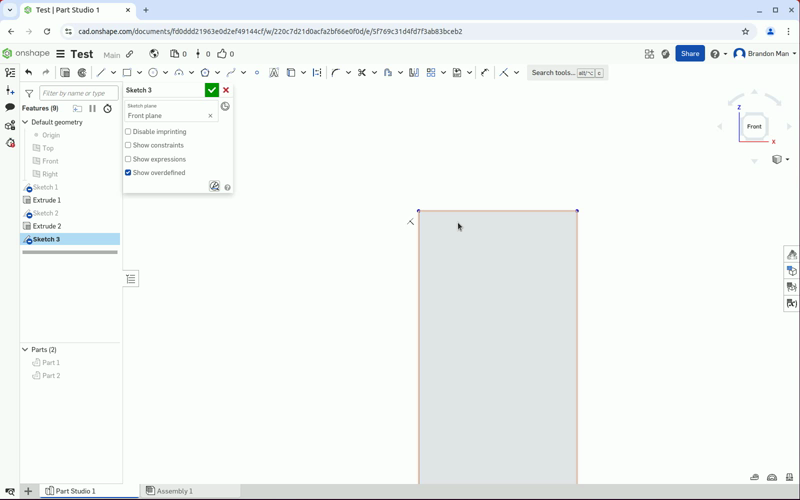
click(458, 222)
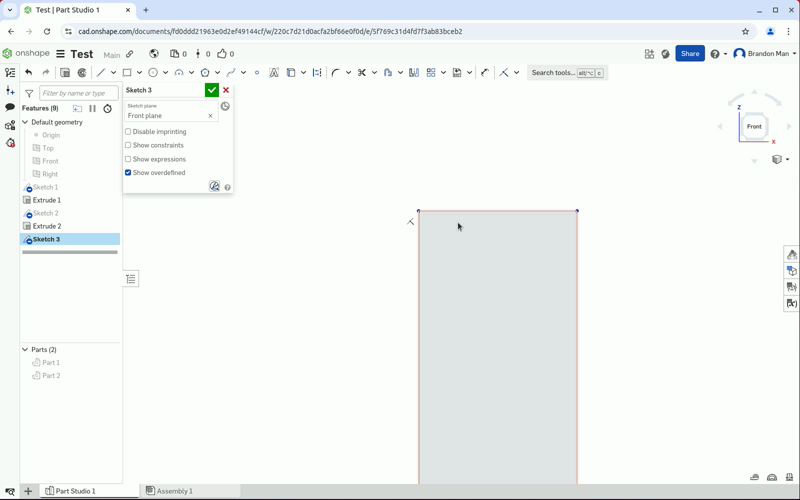
scroll(-6)
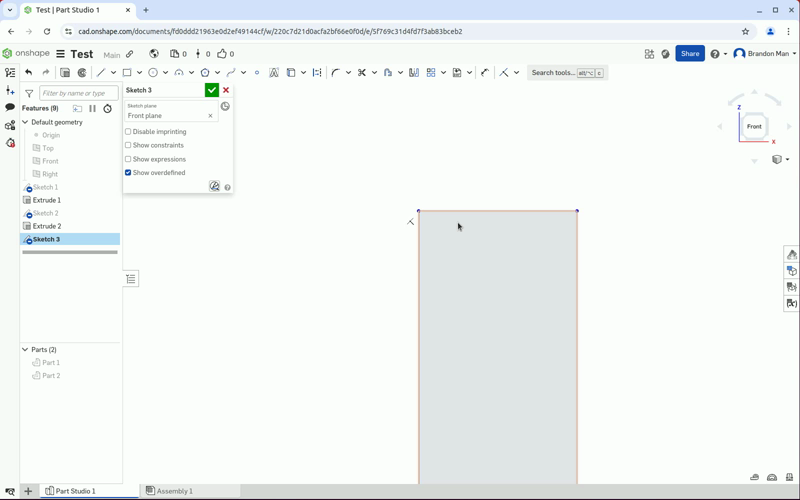
scroll(-6)
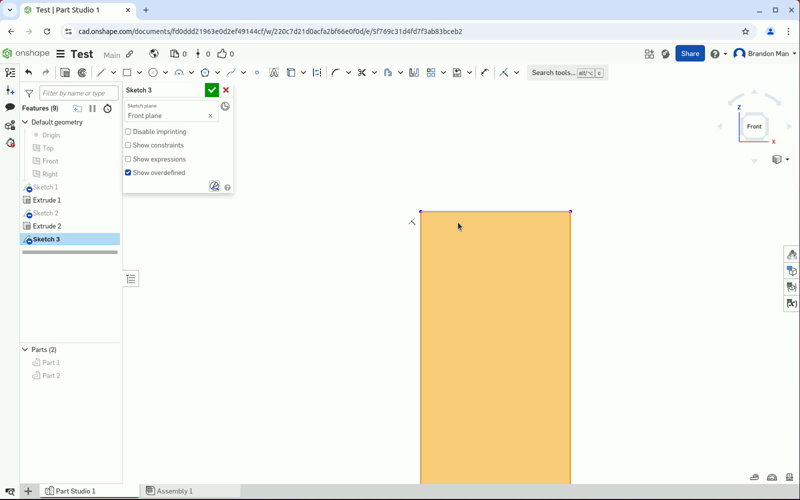
scroll(-6)
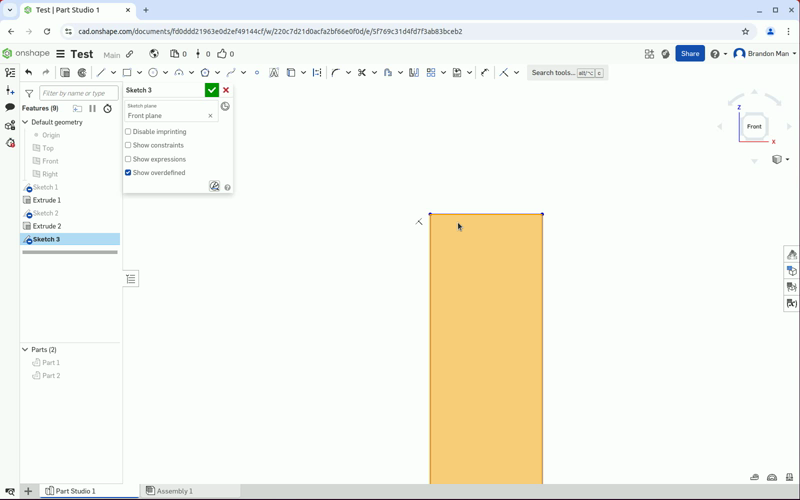
scroll(-6)
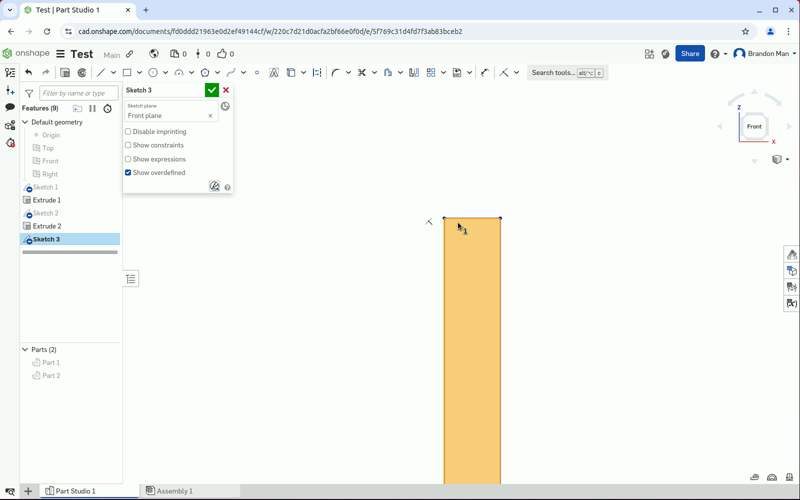
scroll(-6)
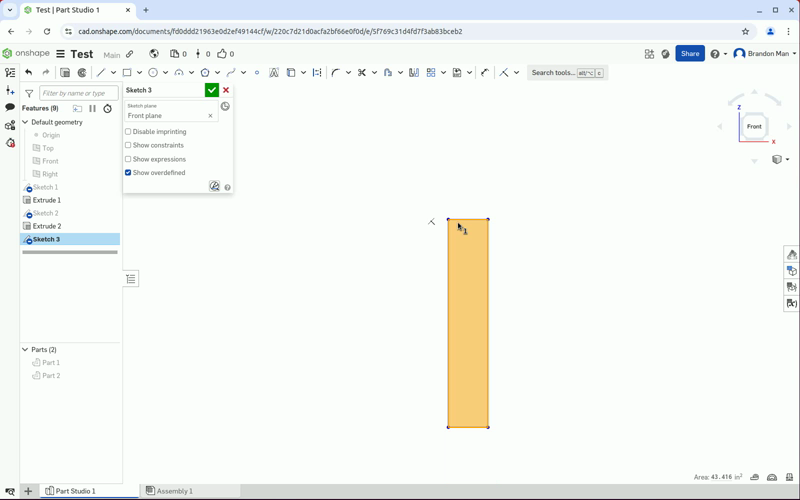
scroll(-6)
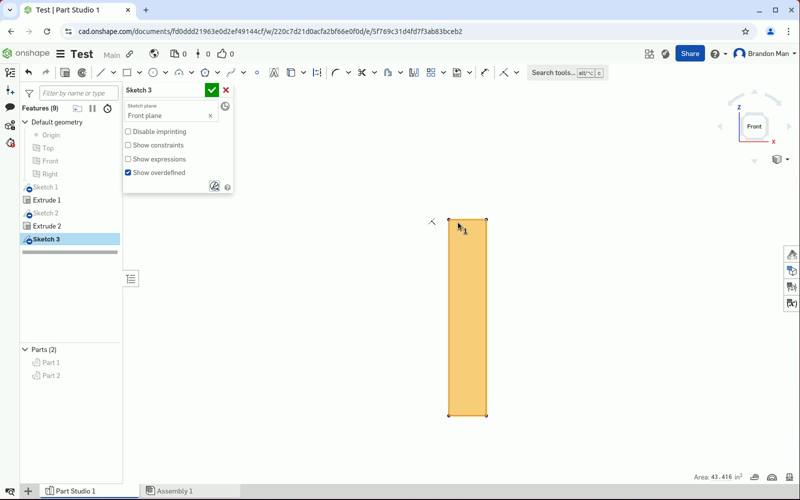
scroll(-6)
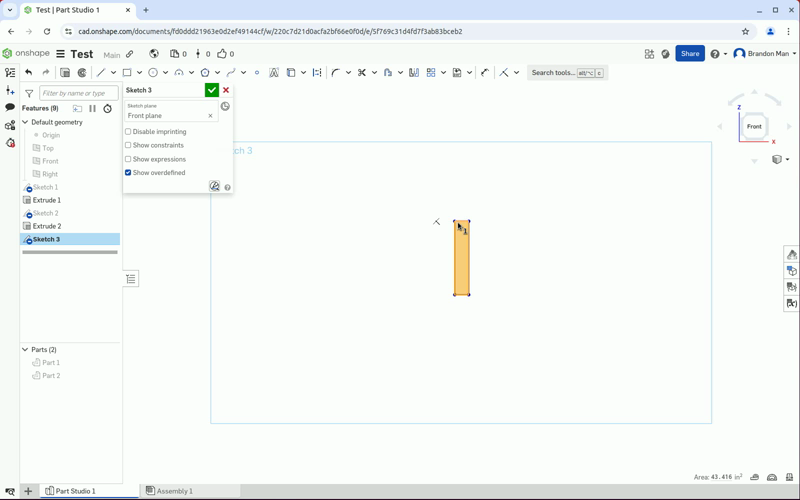
mouse_move(73, 352)
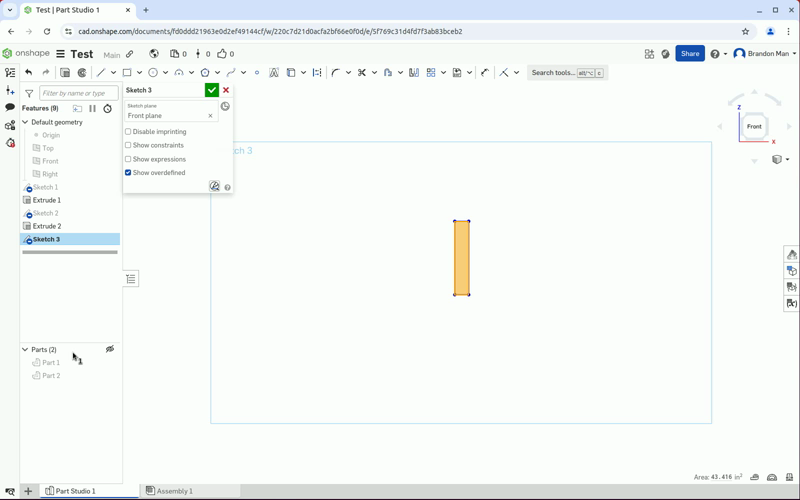
key(shift+y)
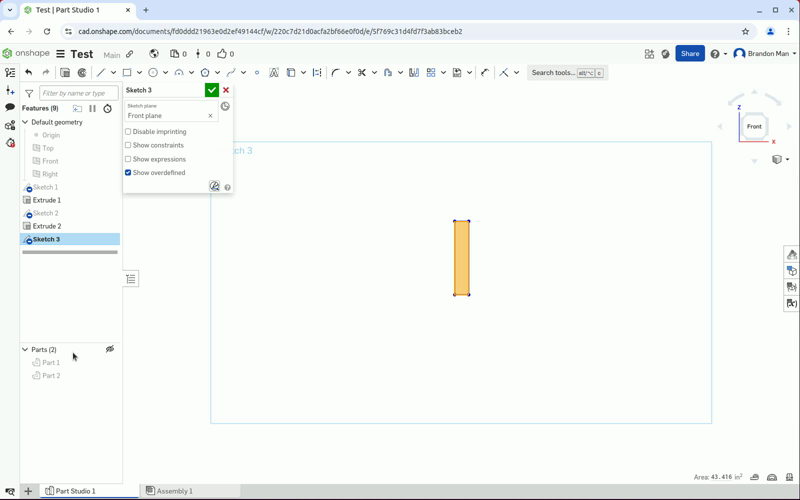
key(shift+e)
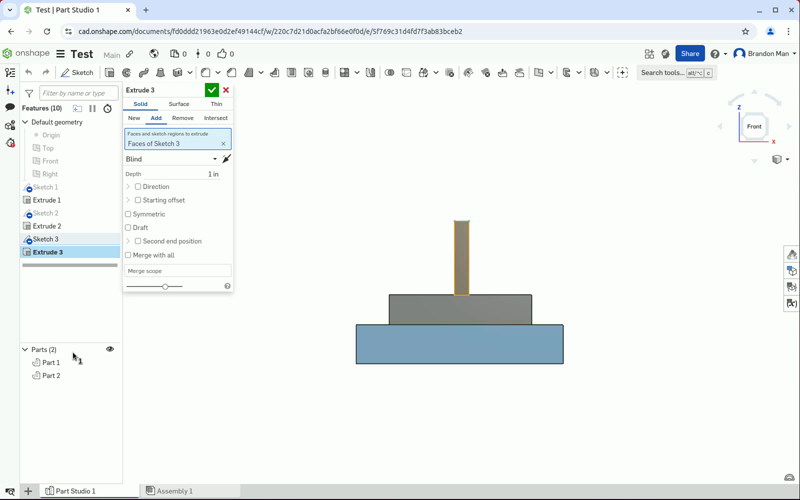
mouse_move(143, 106)
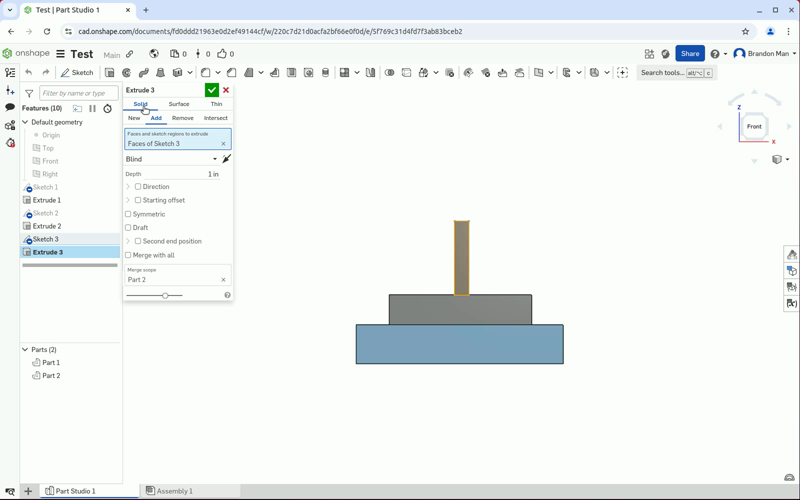
click(143, 106)
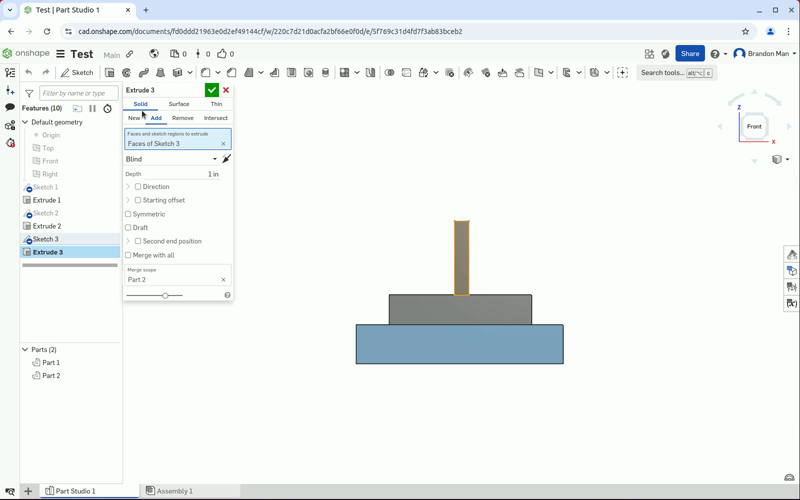
mouse_move(137, 120)
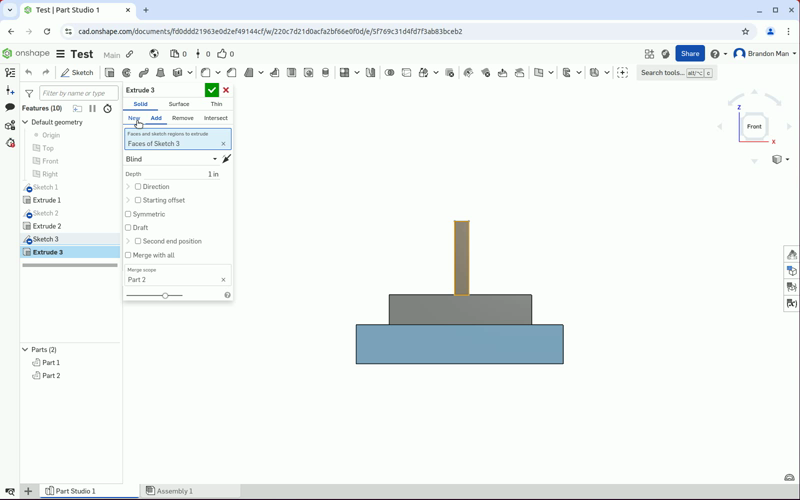
click(137, 120)
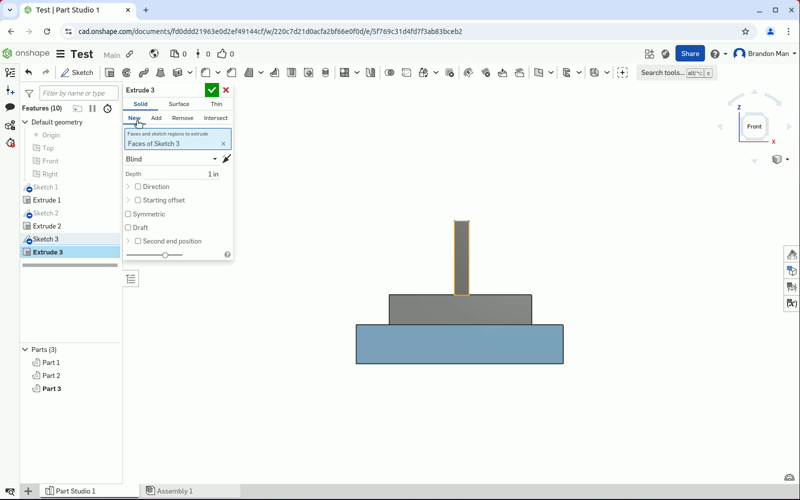
key(tab, 4)
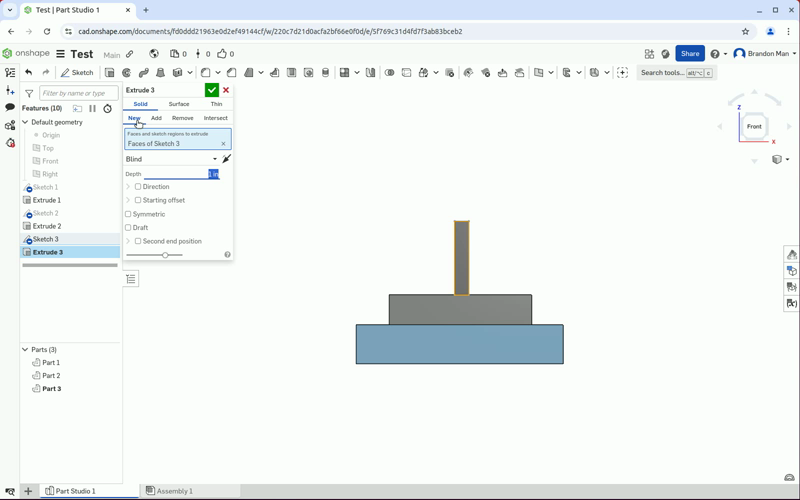
text(2.407)
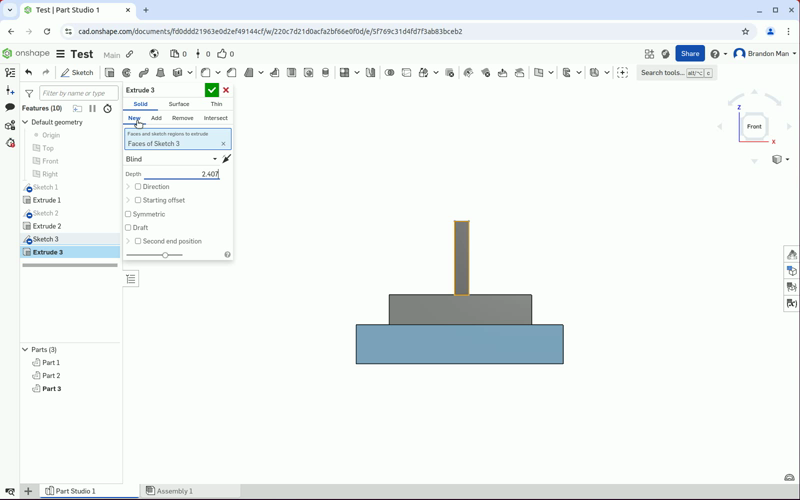
key(enter)
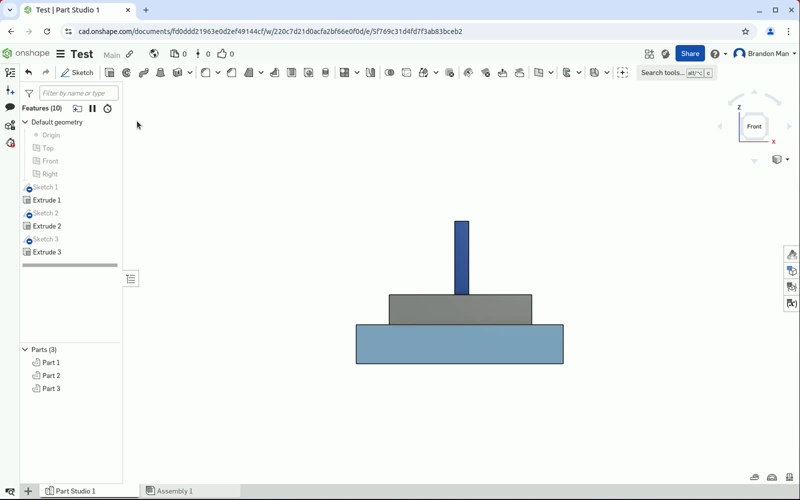
key(shift+h)
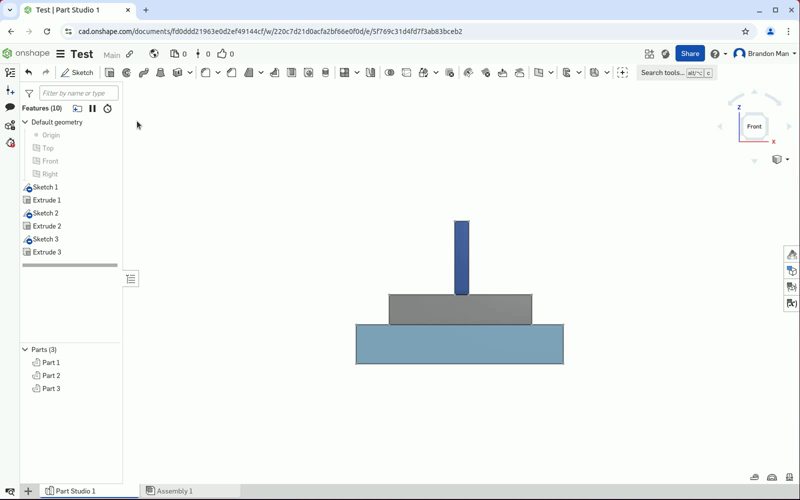
key(shift+h)
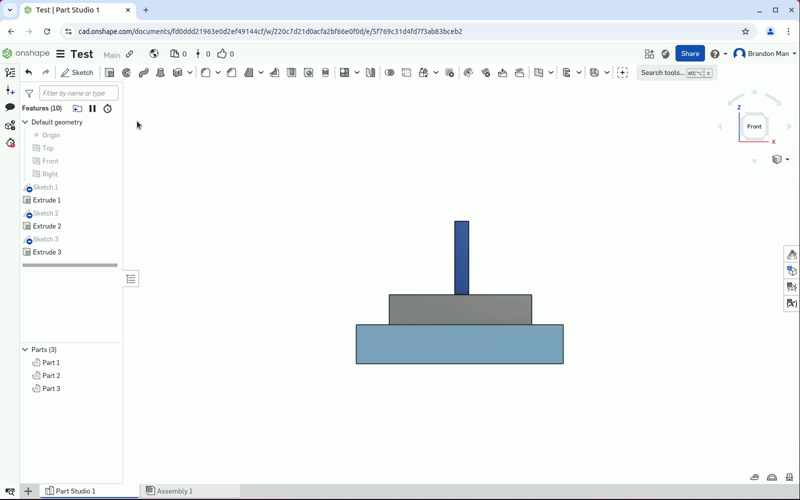
mouse_move(73, 189)
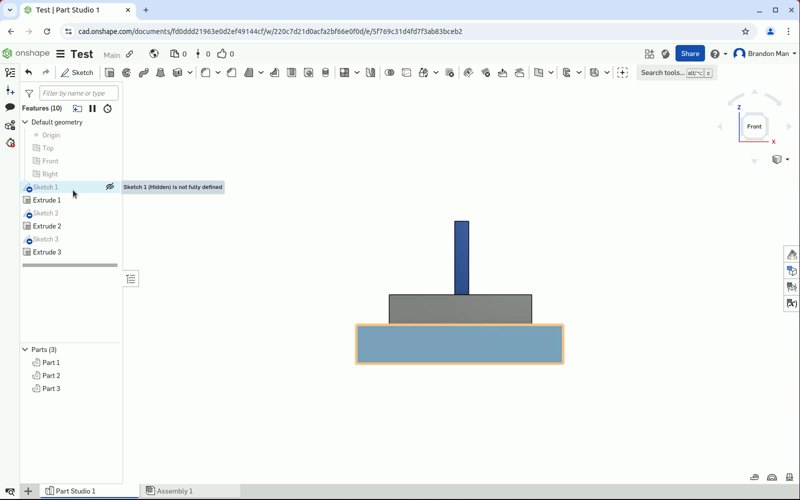
click(73, 189)
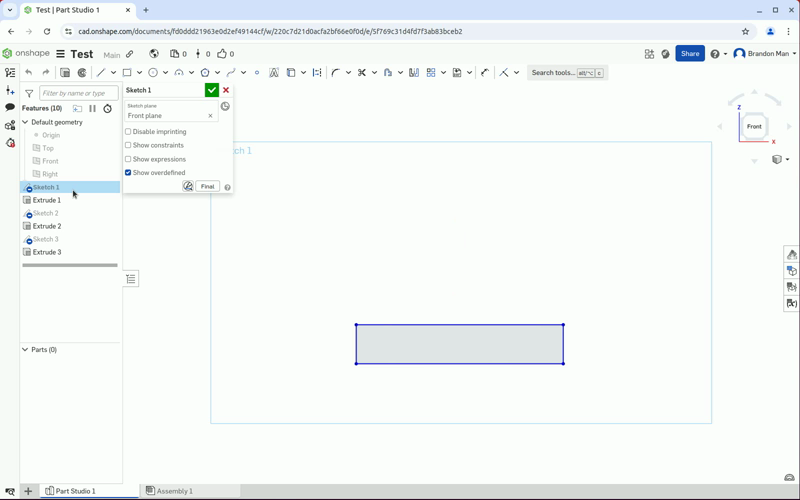
mouse_move(229, 92)
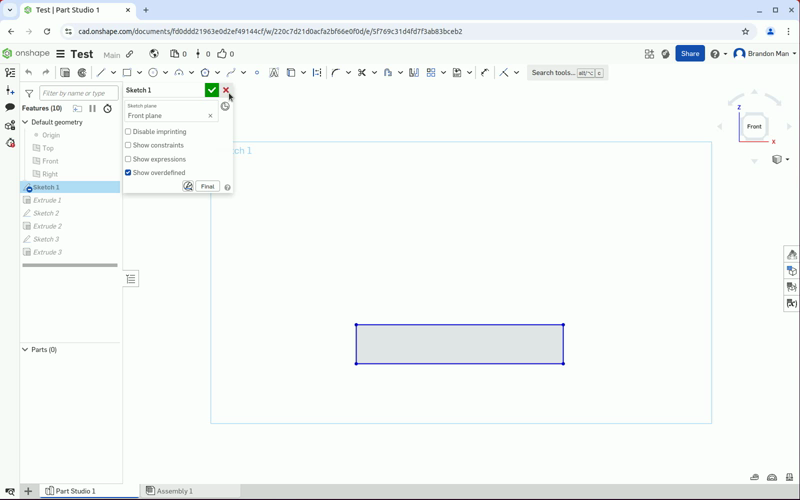
click(229, 92)
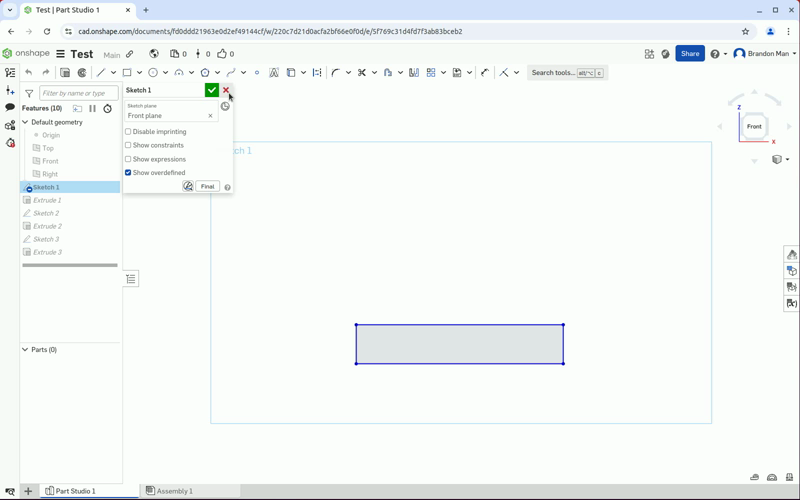
key(shift+s)
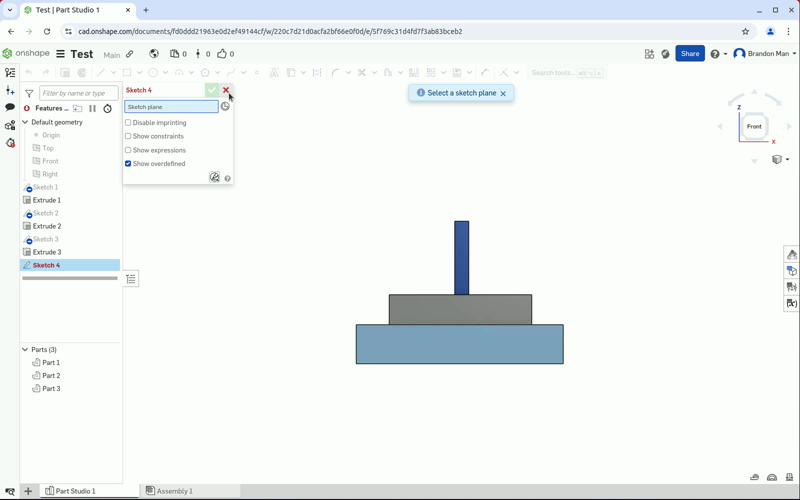
mouse_move(73, 163)
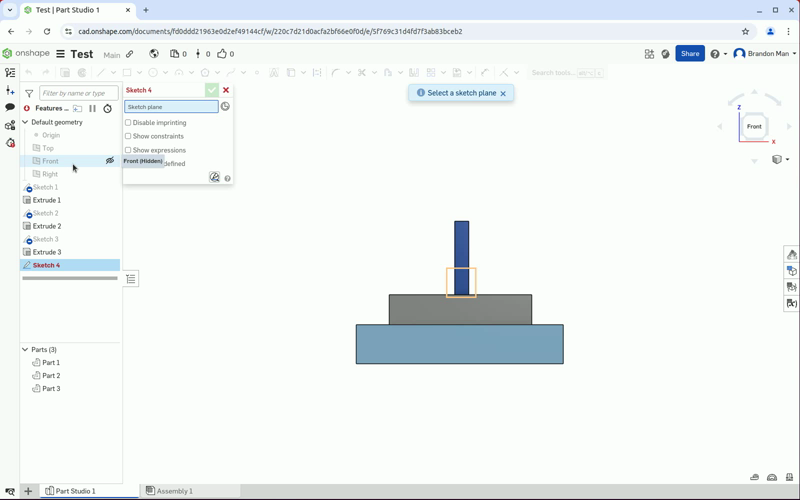
click(73, 163)
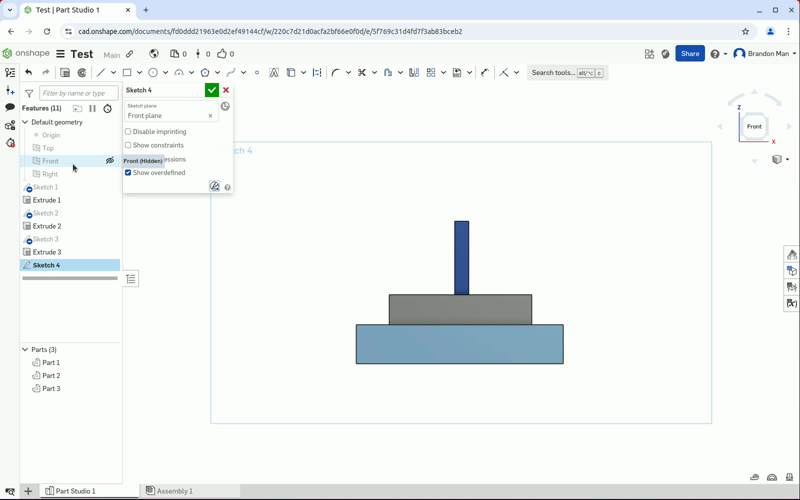
mouse_move(73, 352)
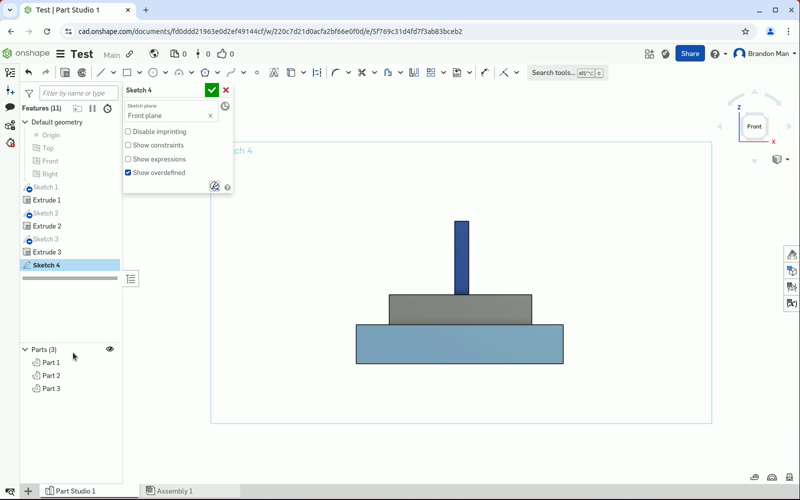
key(y)
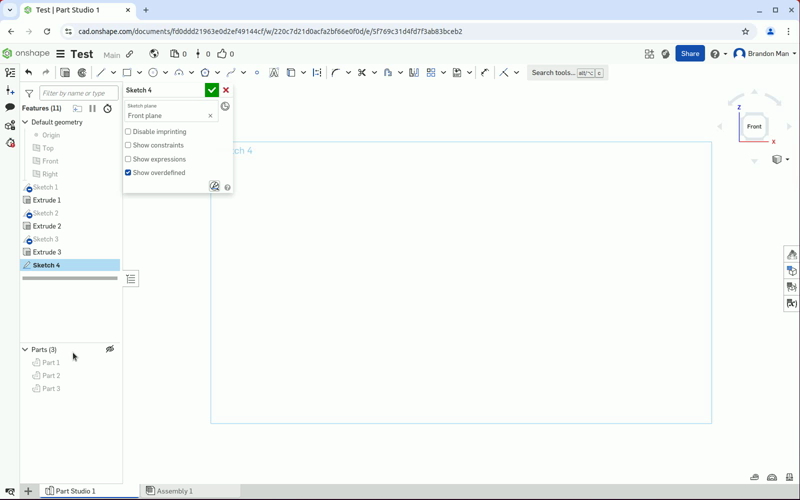
key(c)
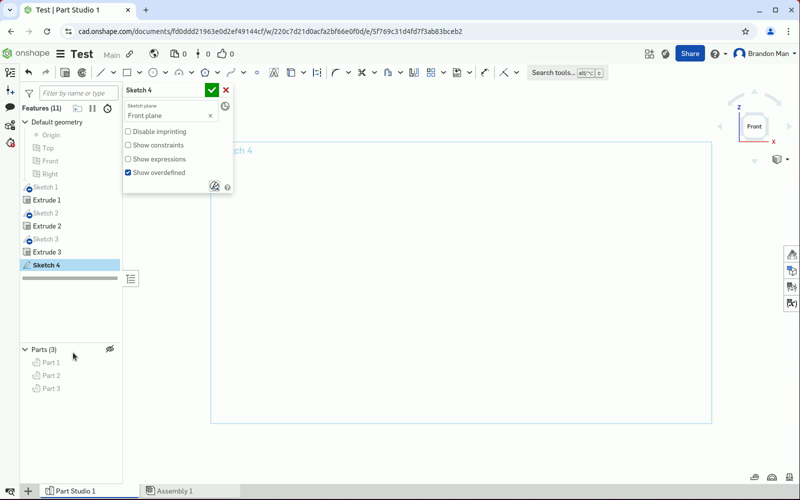
key_down(shift)
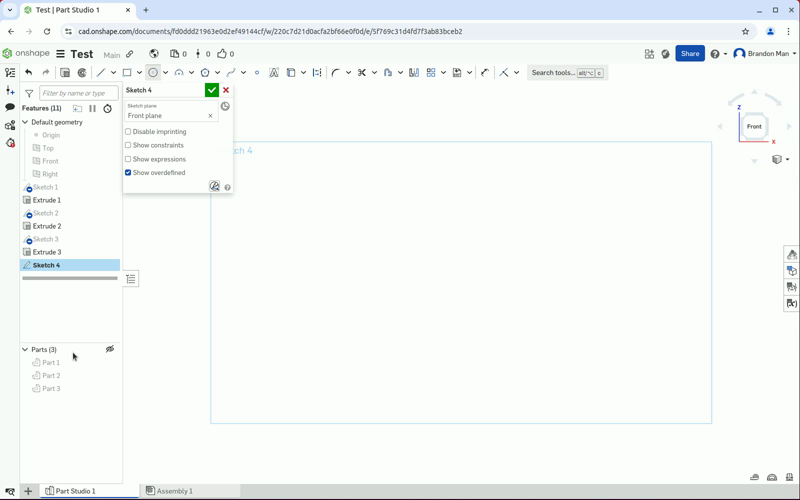
mouse_move(461, 196)
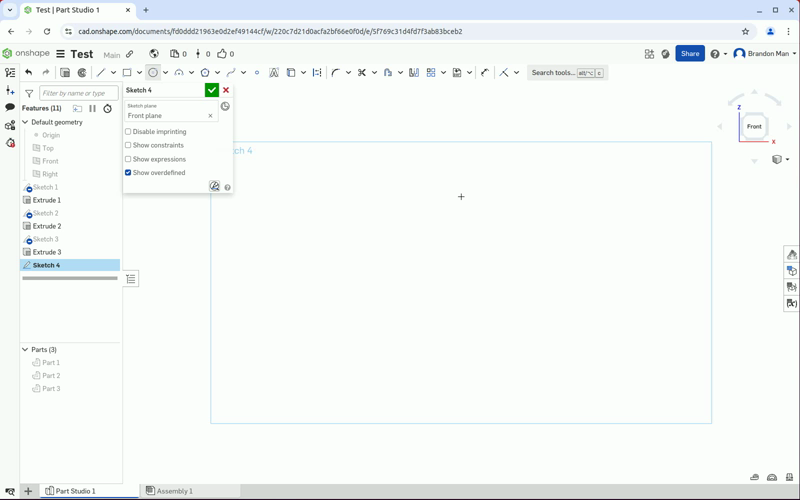
click(461, 196)
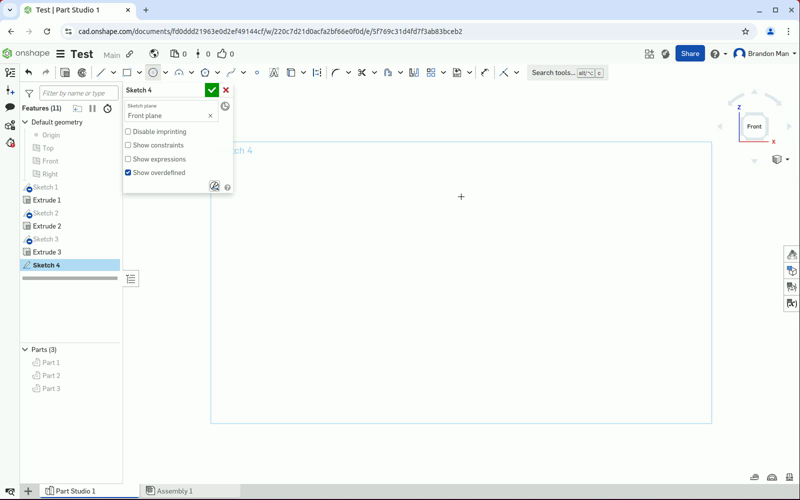
key_up(shift)
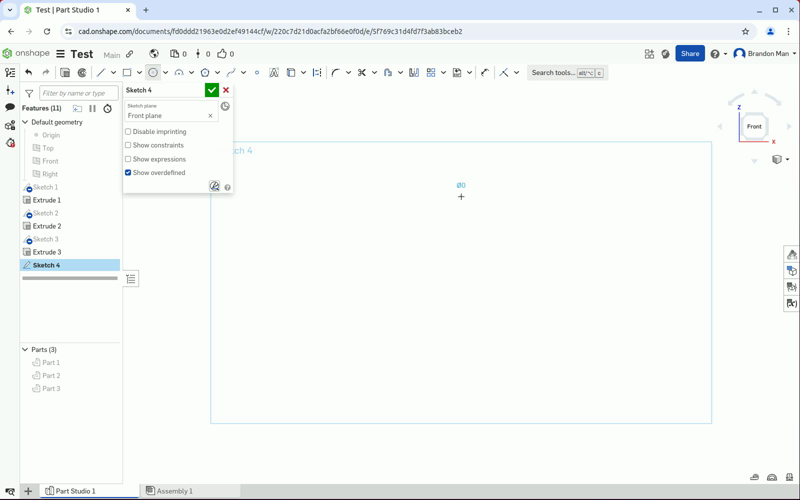
mouse_move(487, 196)
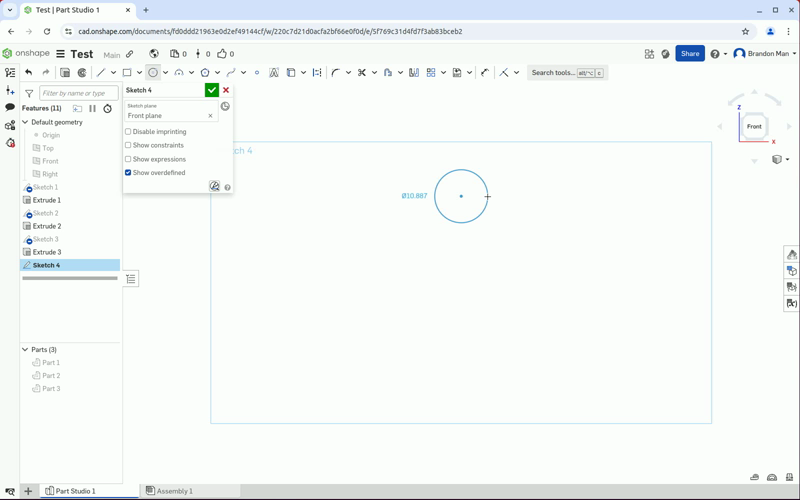
click(487, 196)
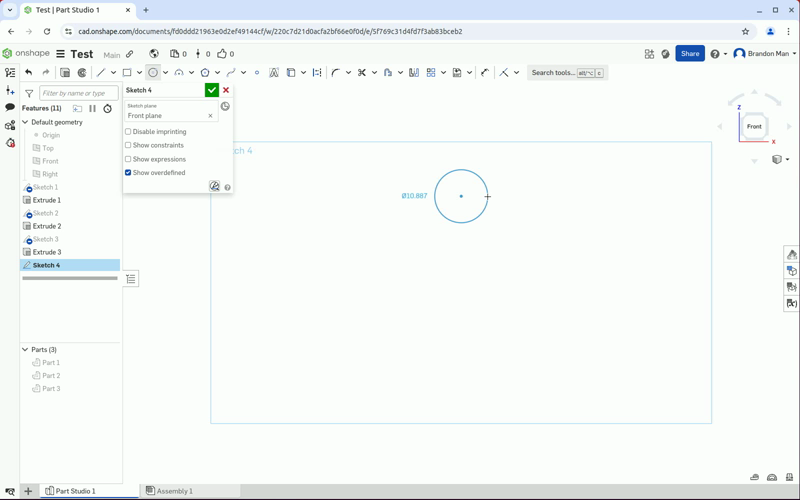
key(esc)
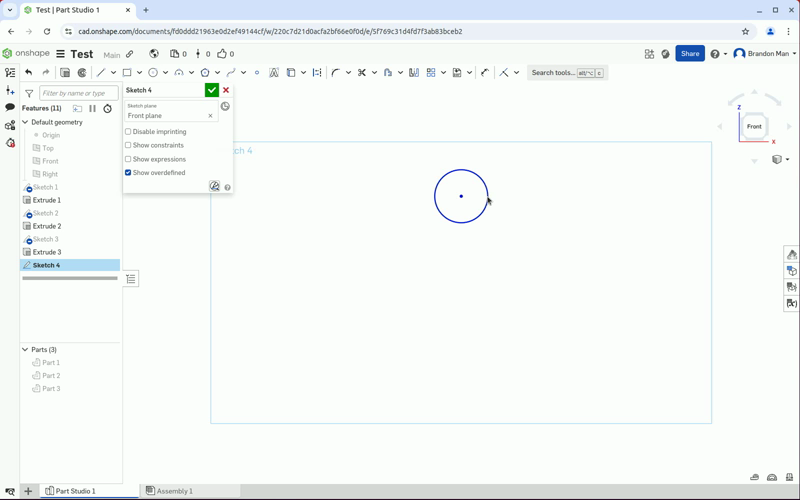
mouse_move(477, 204)
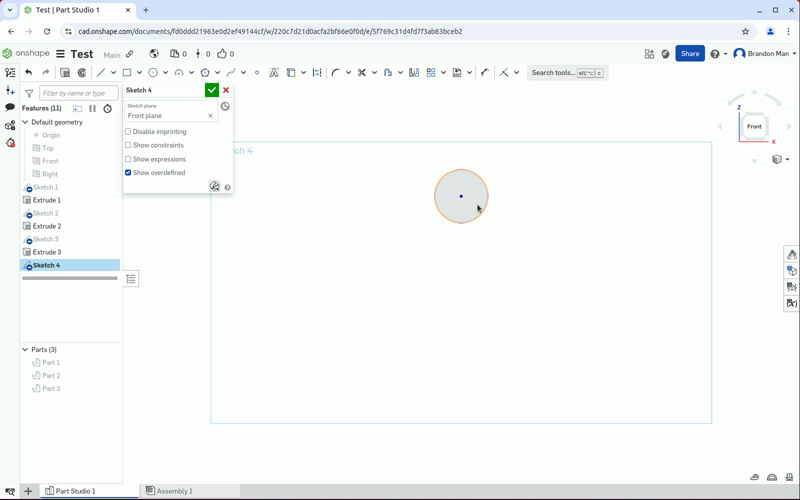
click(477, 204)
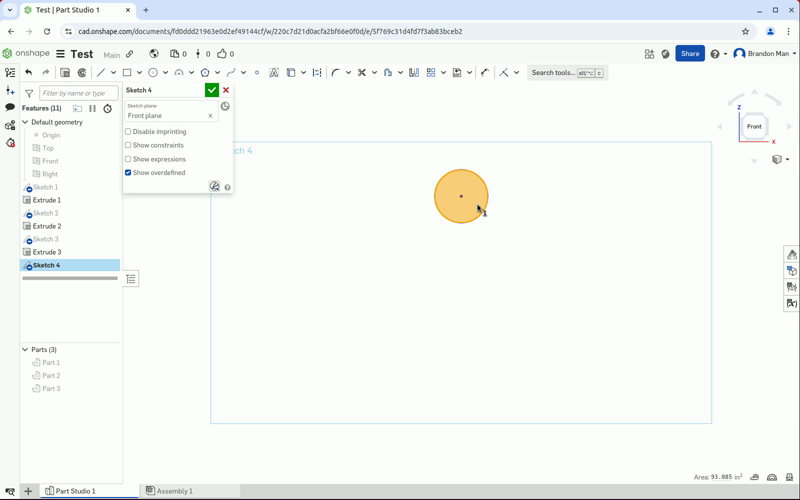
mouse_move(73, 352)
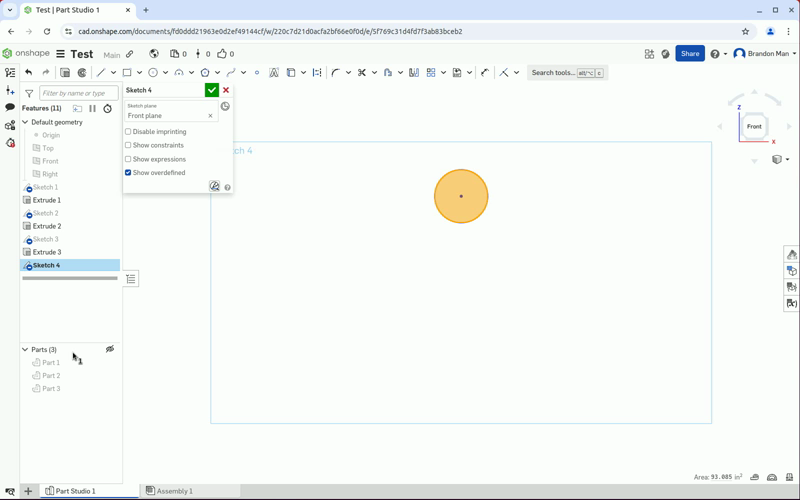
key(shift+y)
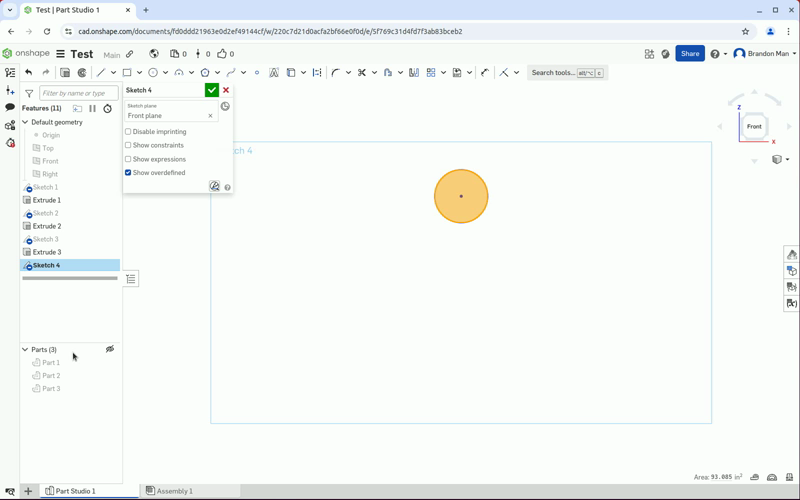
key(shift+e)
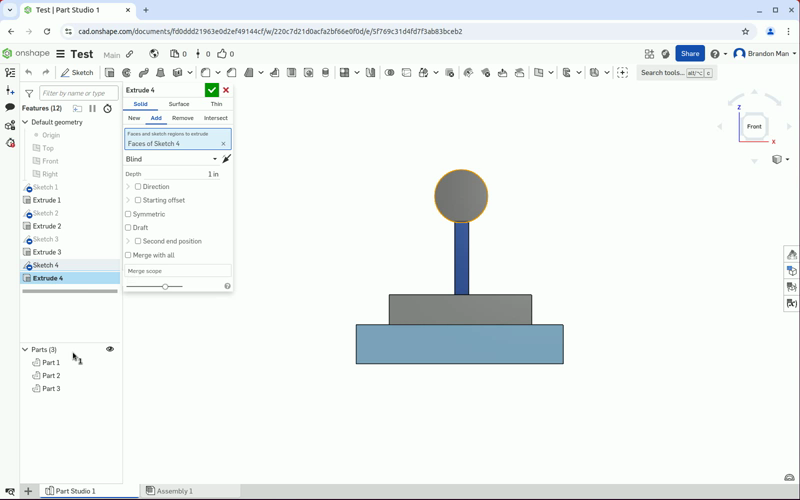
mouse_move(143, 106)
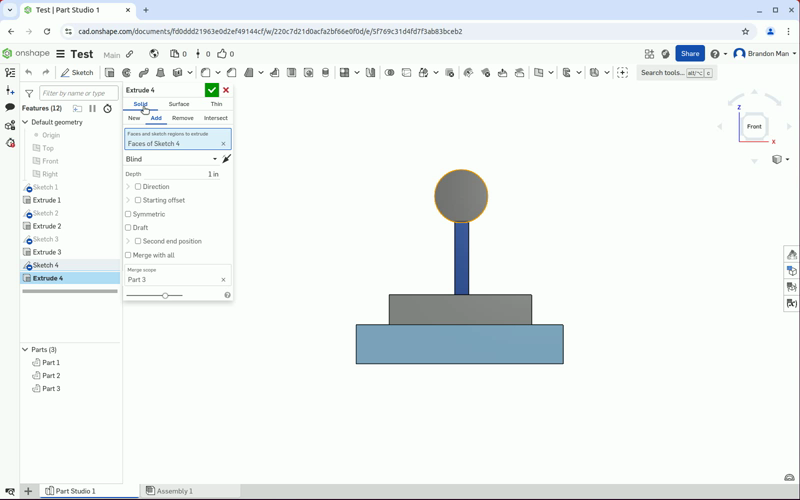
click(143, 106)
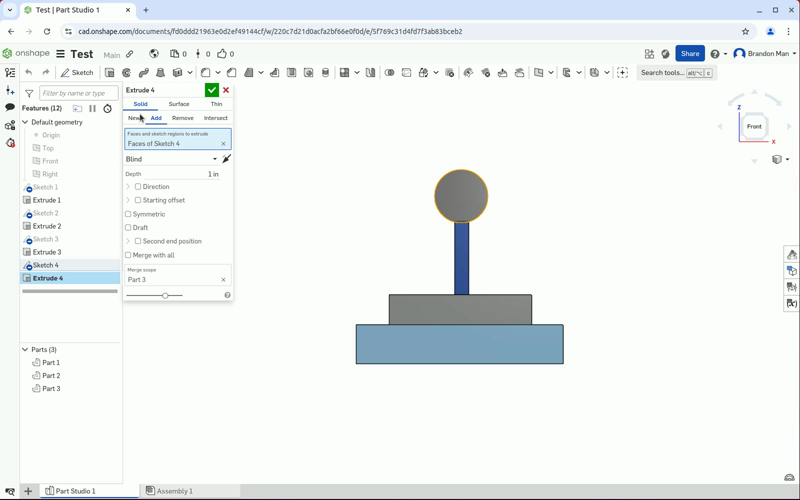
mouse_move(137, 120)
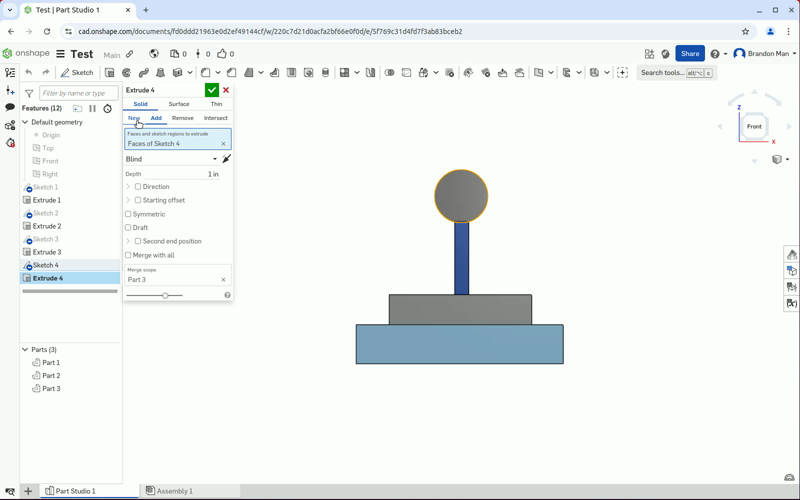
click(137, 120)
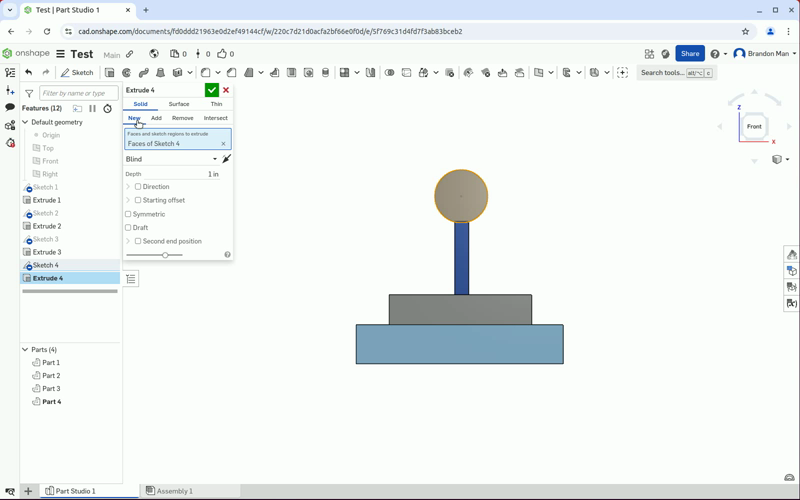
key(tab, 4)
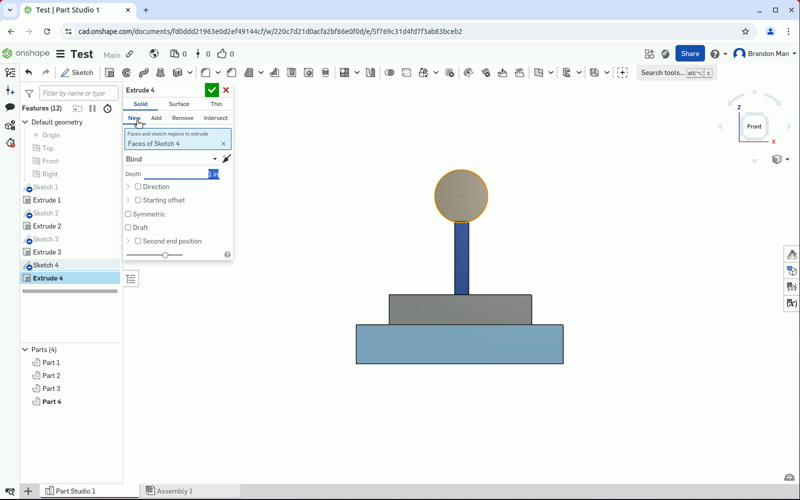
text(2.407)
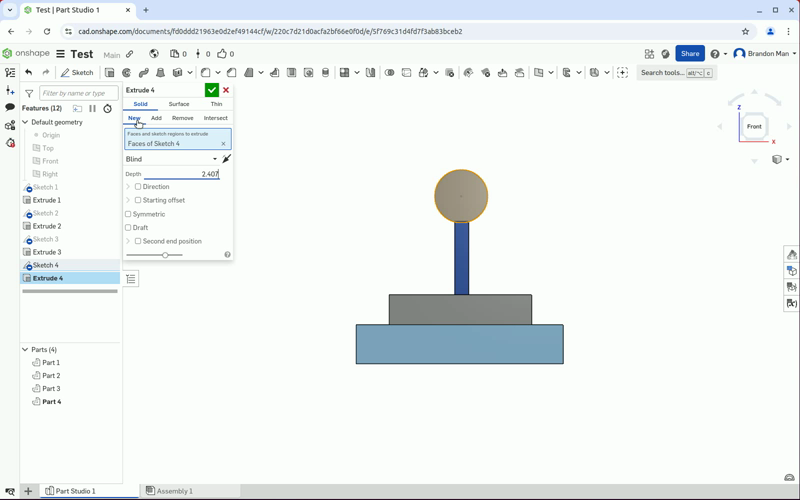
key(enter)
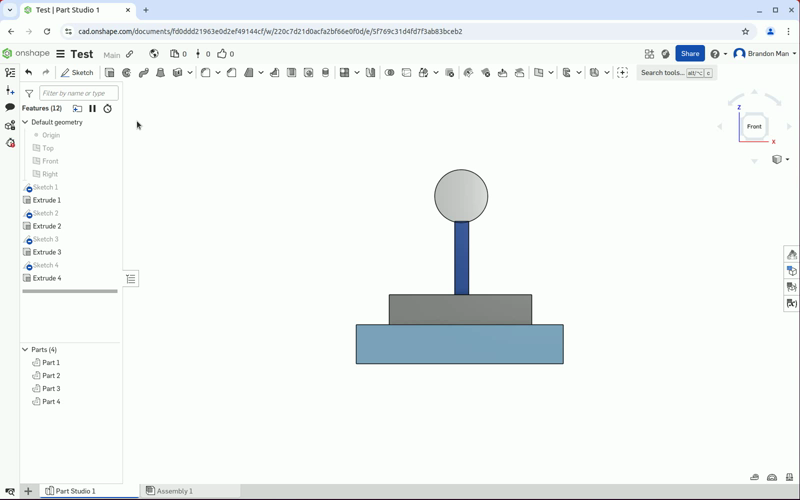
key(shift+h)
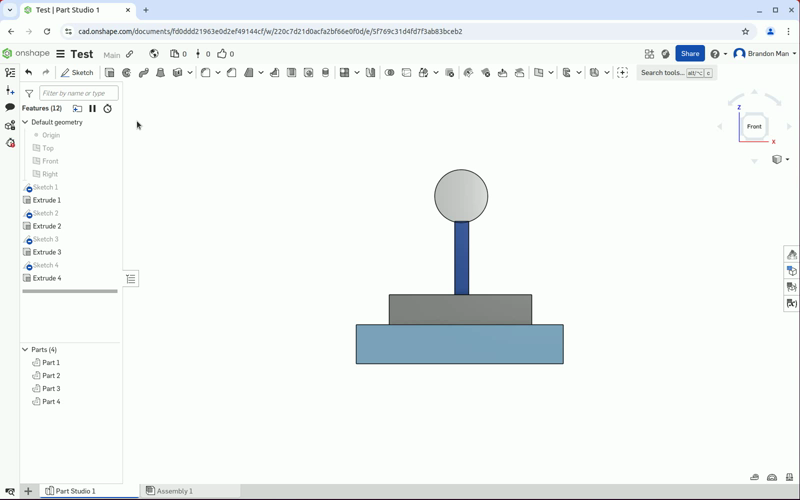
key(shift+h)
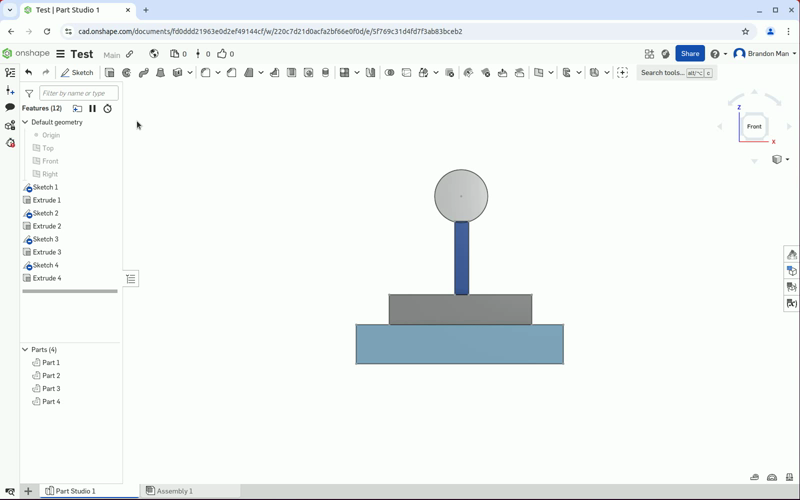
key(shift+7)
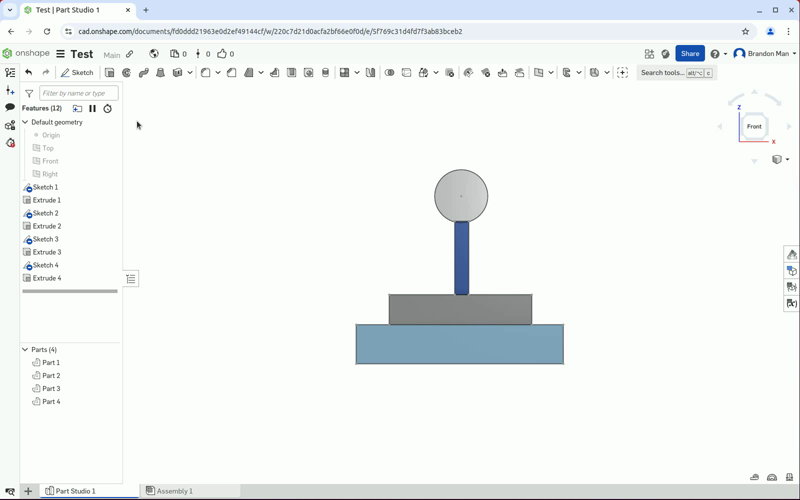
key(left, 2)
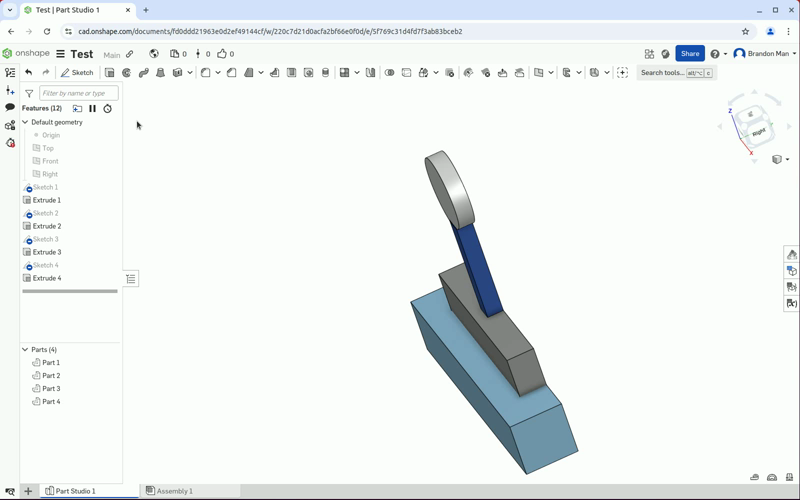
key(down, 2)
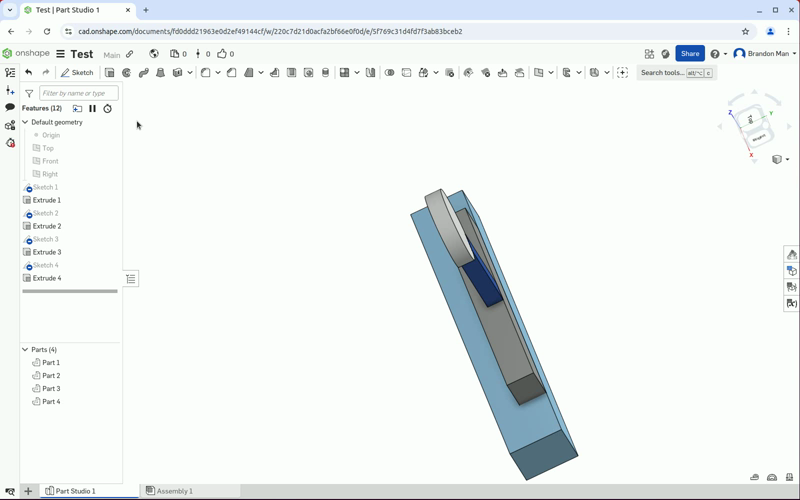
key(up, 2)
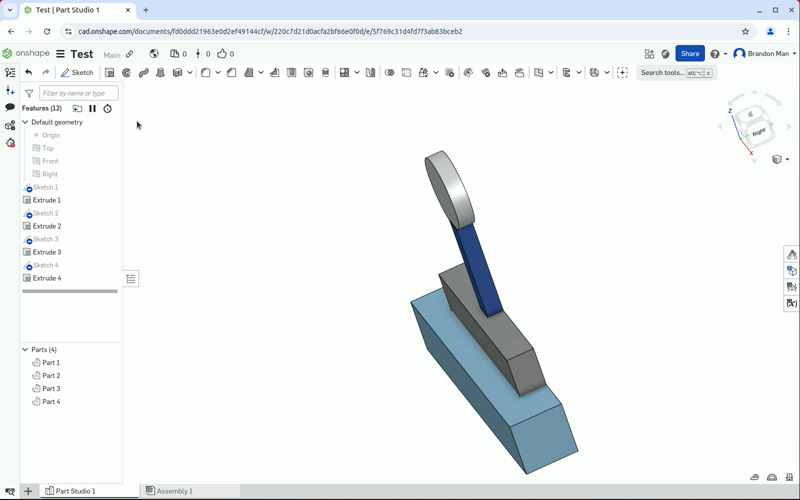
key(right, 2)
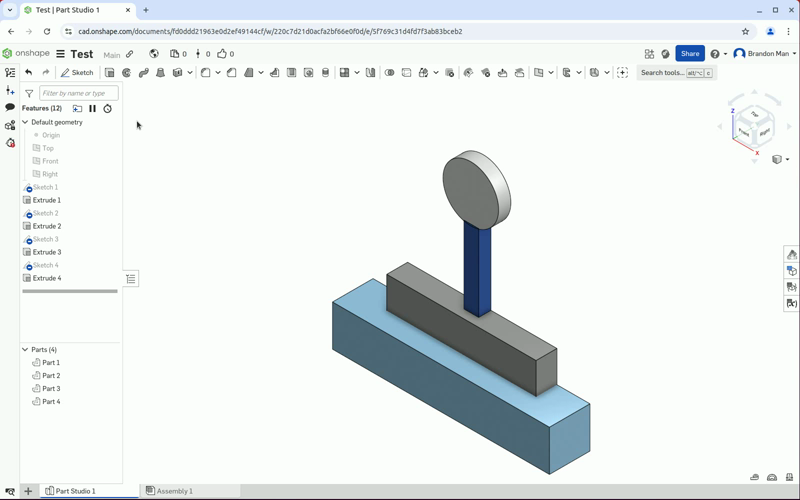
mouse_move(73, 189)
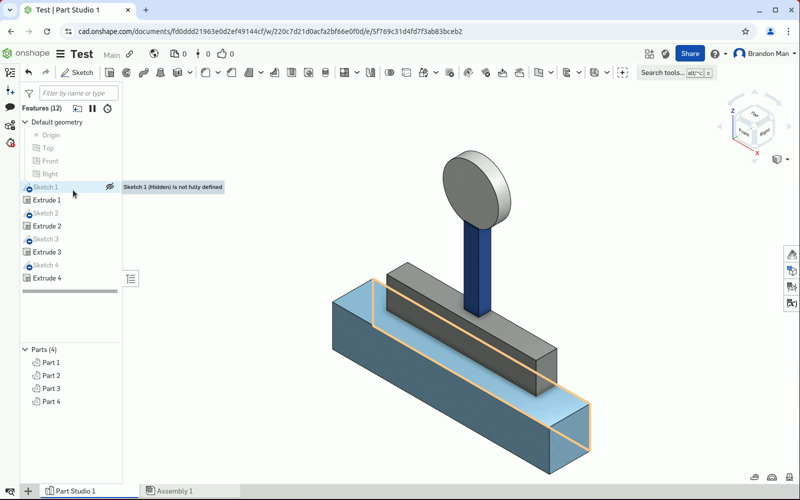
click(73, 189)